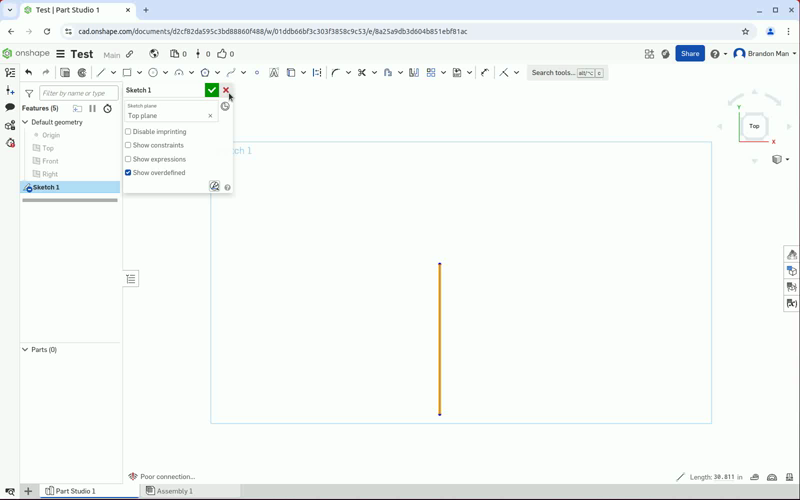
key(shift+h)
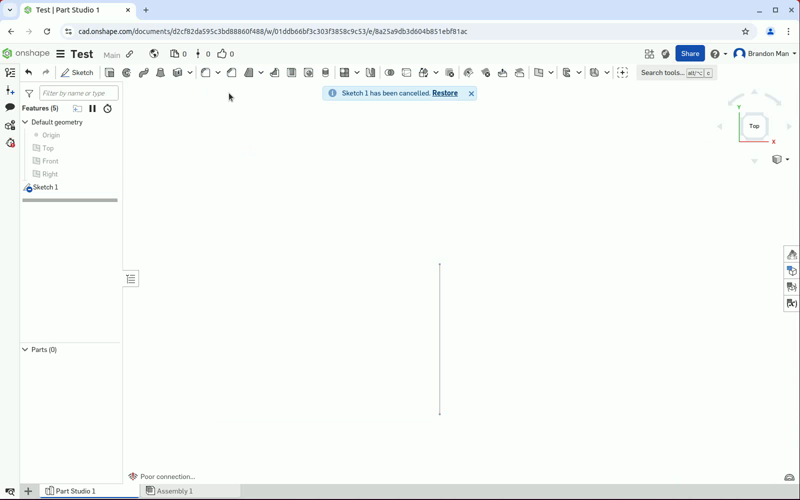
key(shift+s)
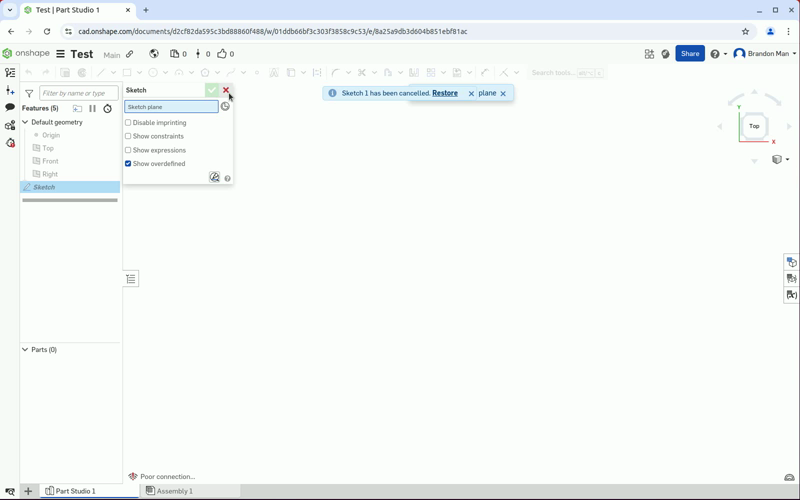
mouse_move(73, 150)
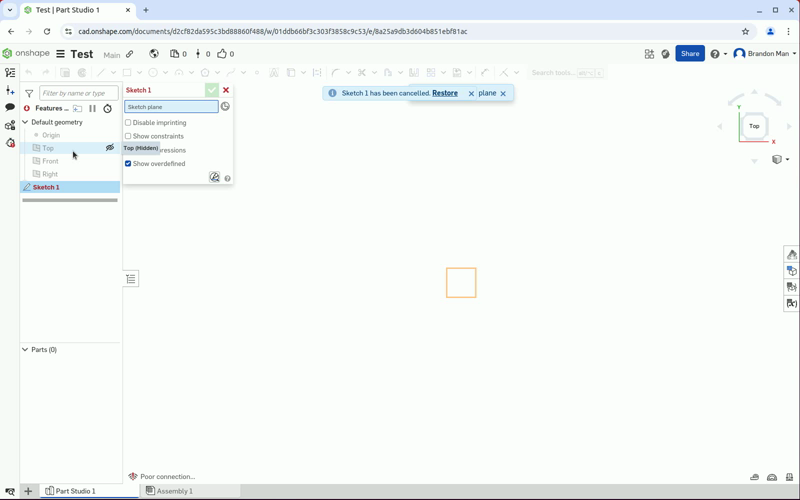
click(73, 150)
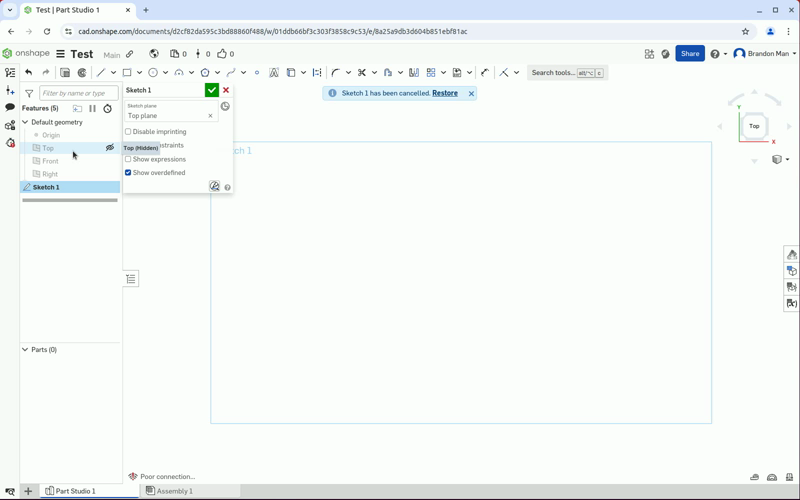
mouse_move(73, 352)
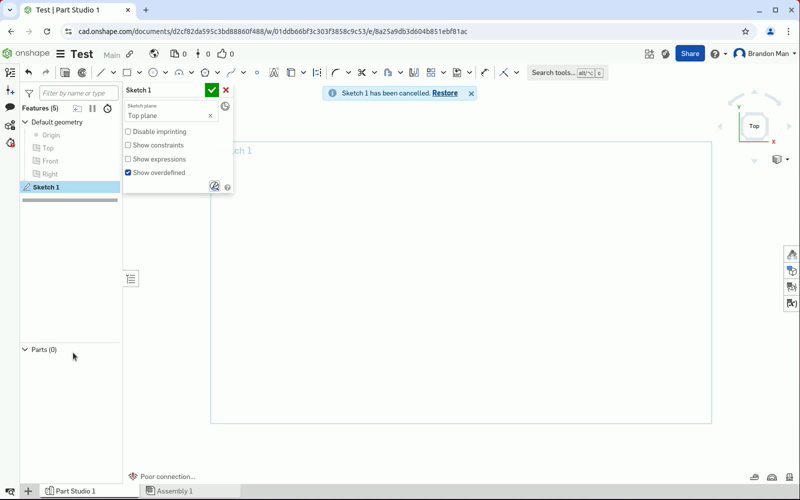
key(y)
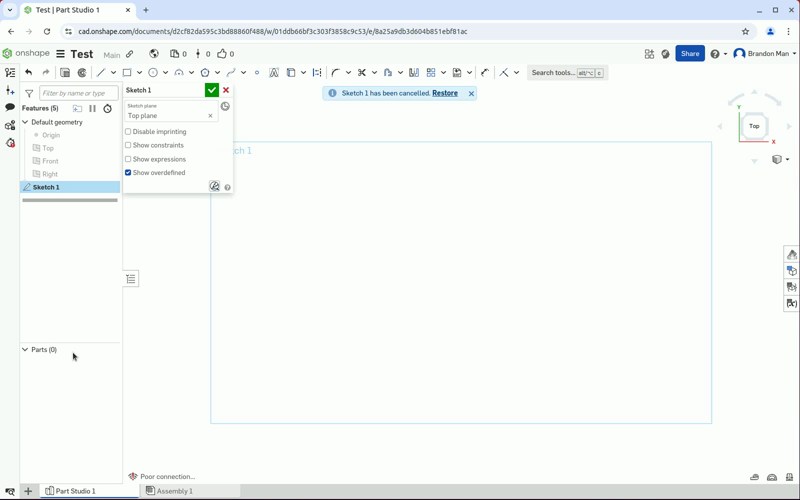
key(l)
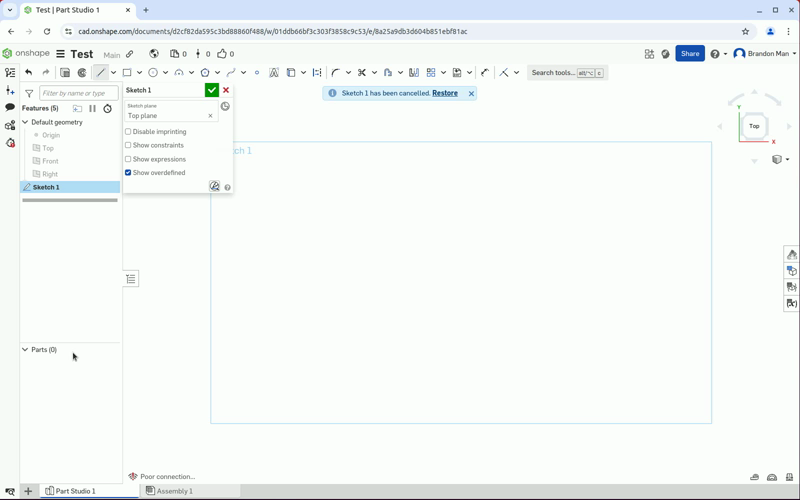
key_down(shift)
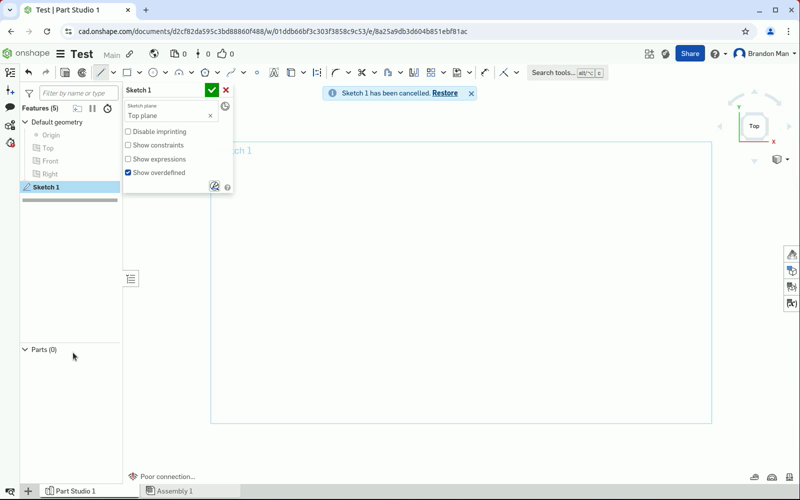
mouse_move(361, 226)
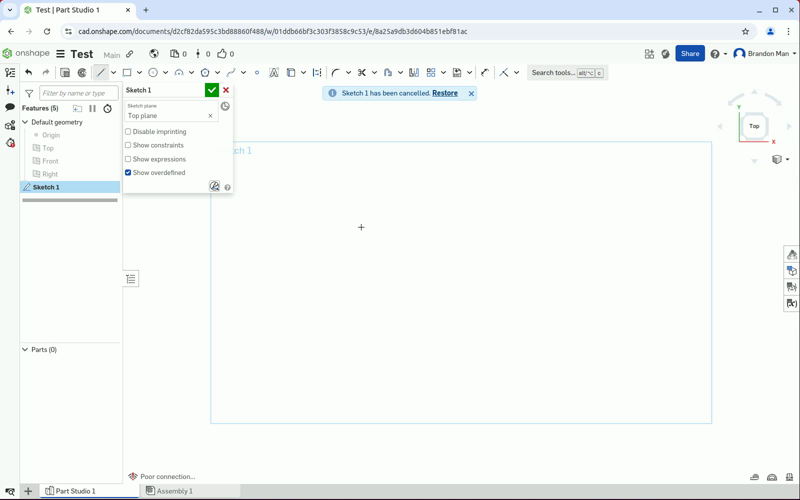
click(361, 226)
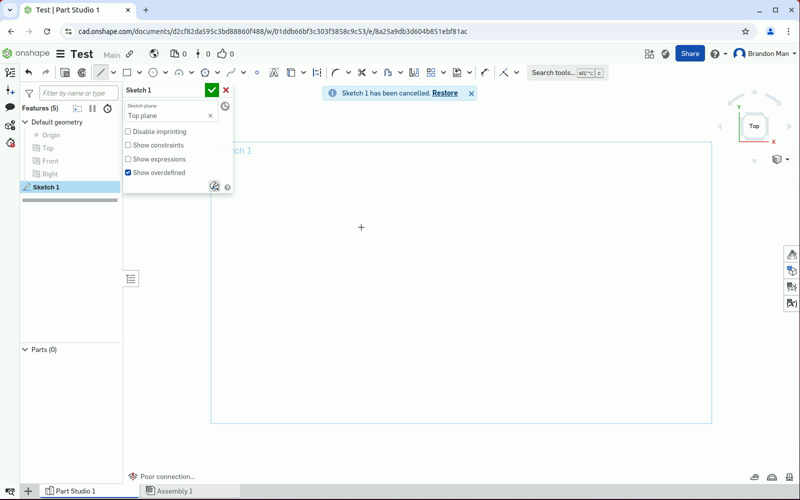
key_up(shift)
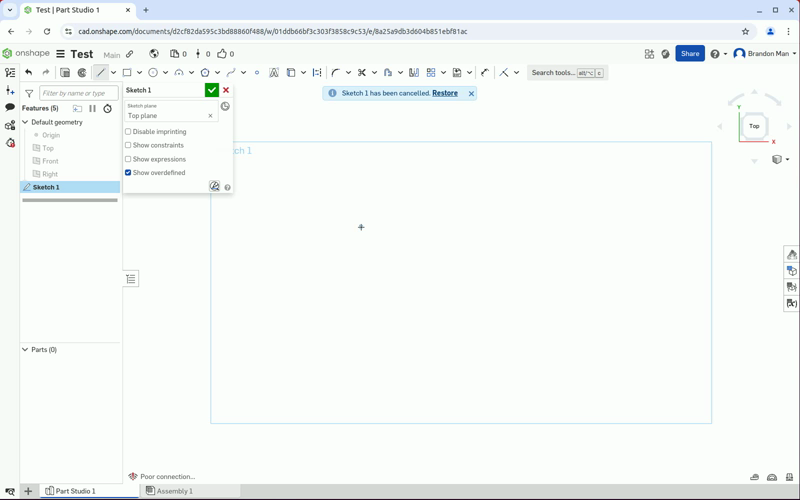
key_down(shift)
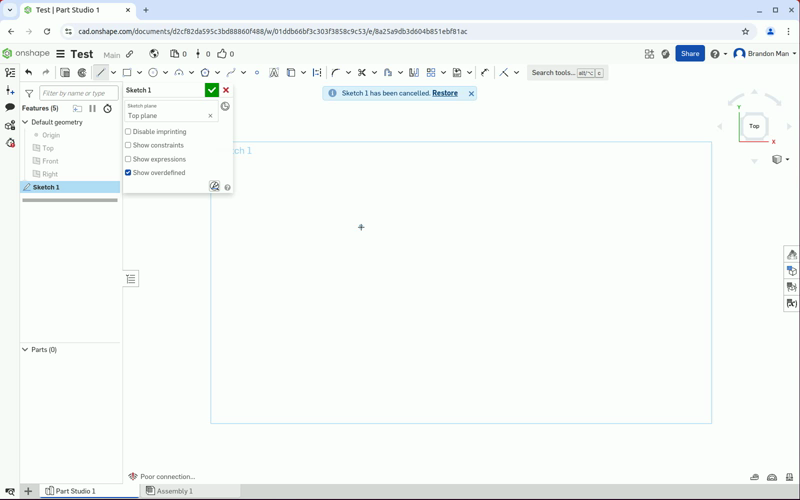
mouse_move(391, 226)
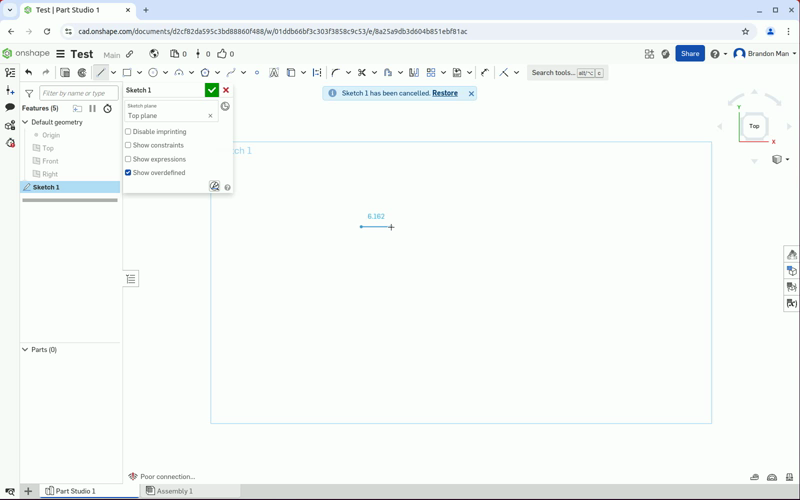
mouse_move(377, 226)
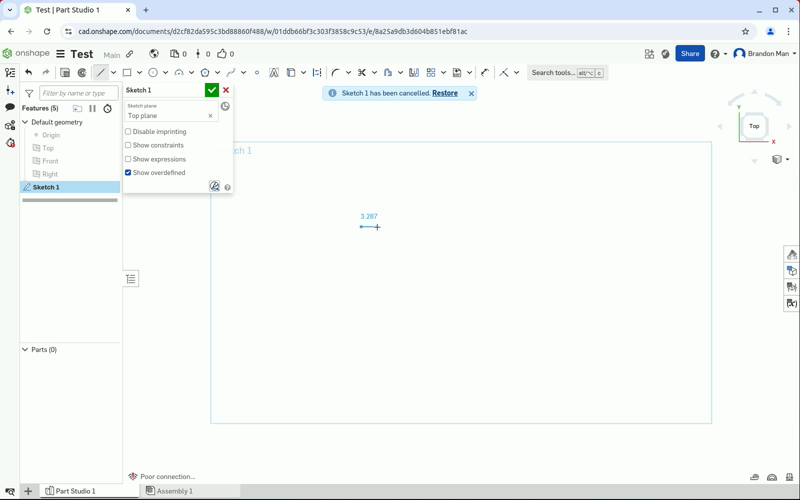
click(377, 226)
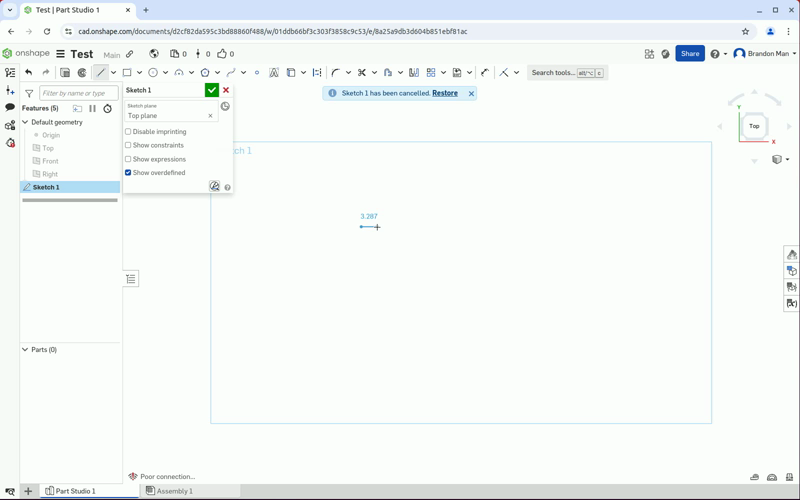
key_up(shift)
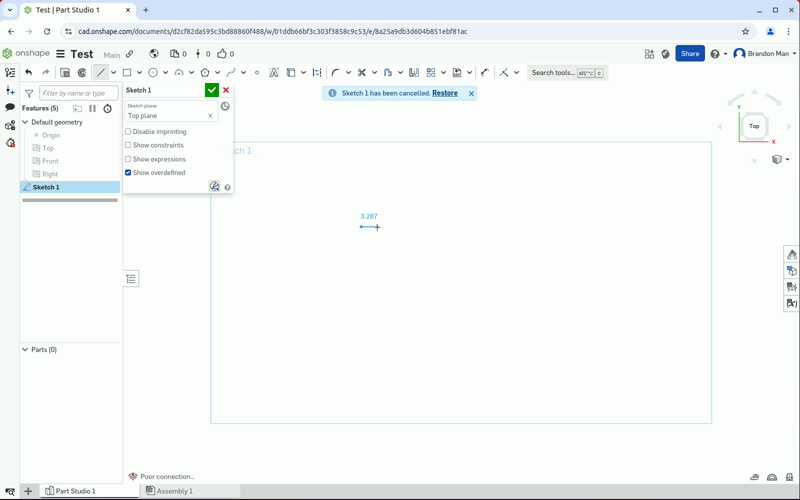
key_down(shift)
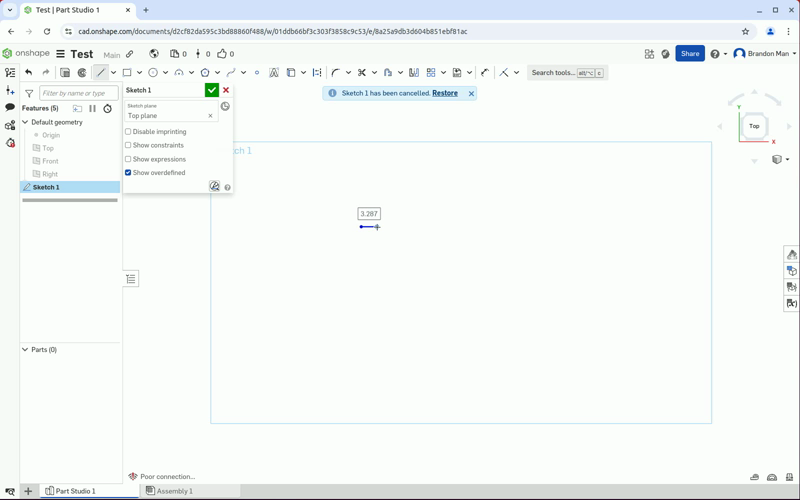
mouse_move(407, 226)
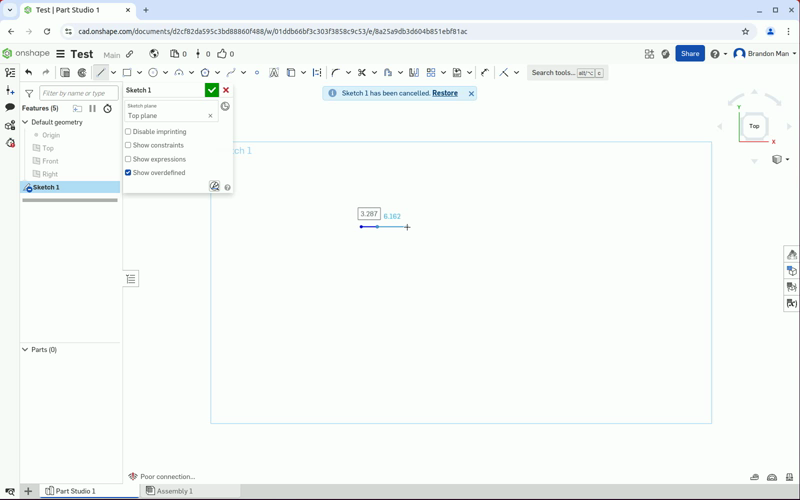
mouse_move(377, 214)
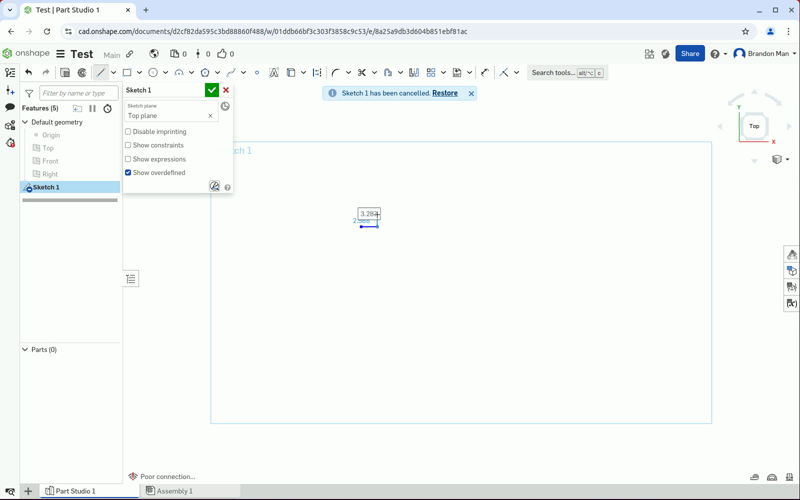
click(377, 214)
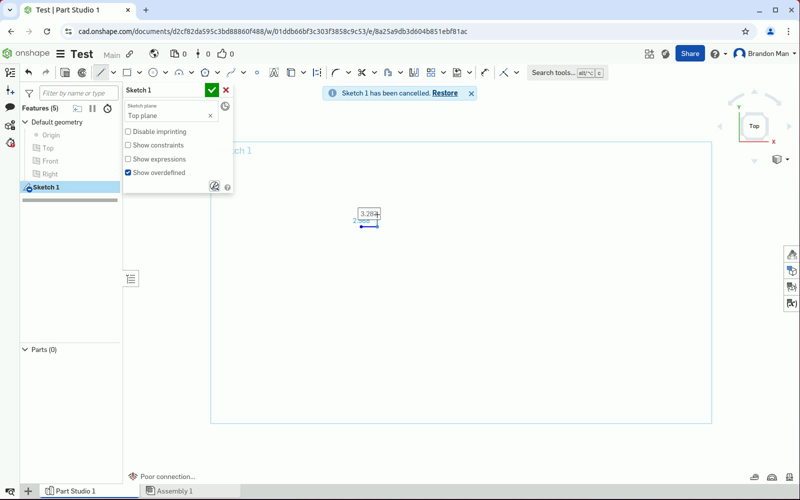
key_up(shift)
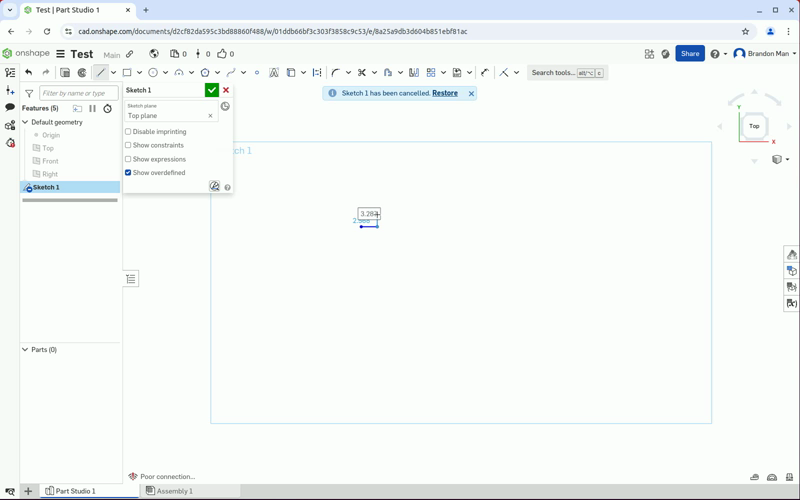
key_down(shift)
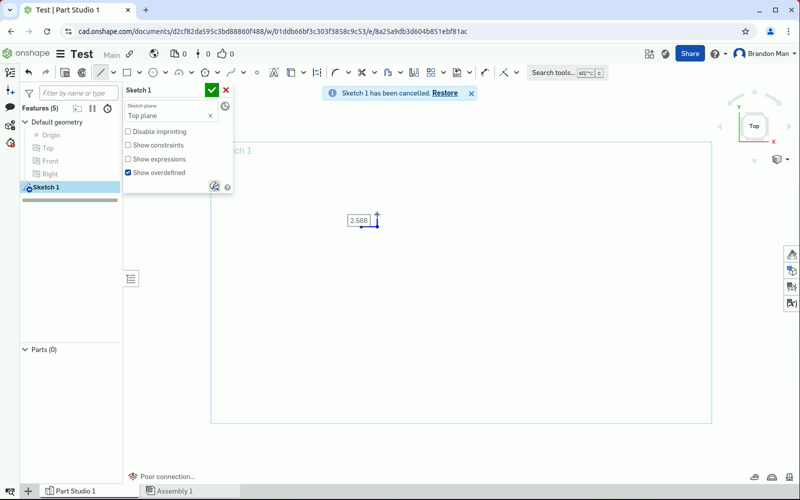
mouse_move(407, 214)
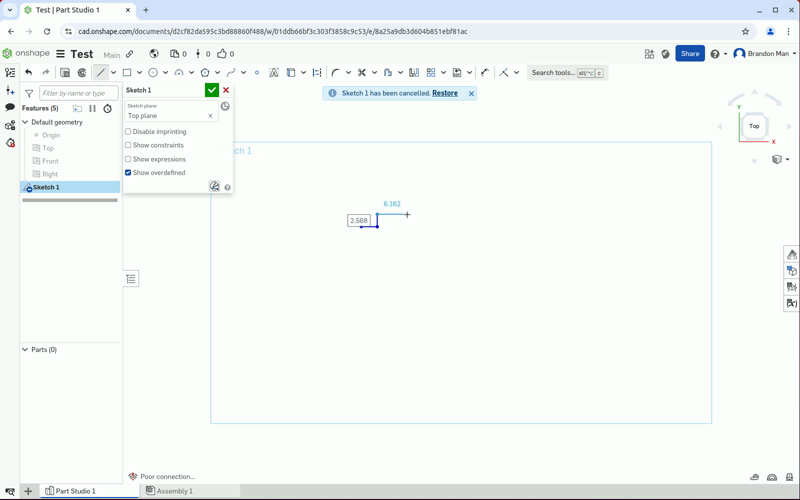
mouse_move(361, 214)
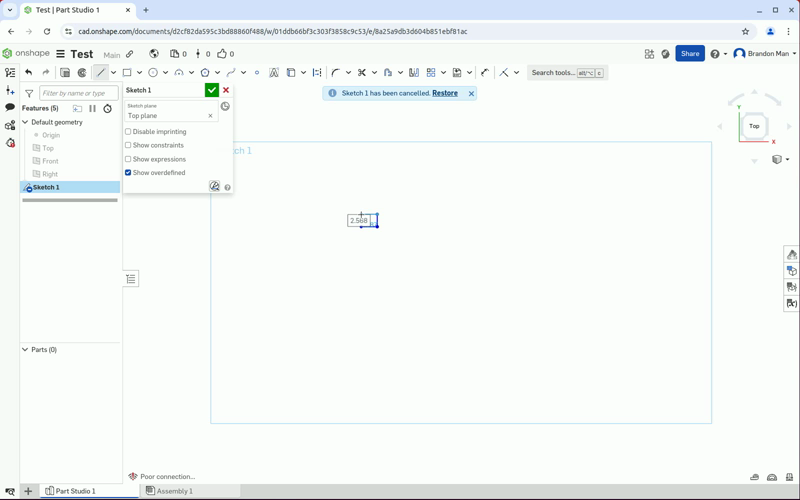
click(361, 214)
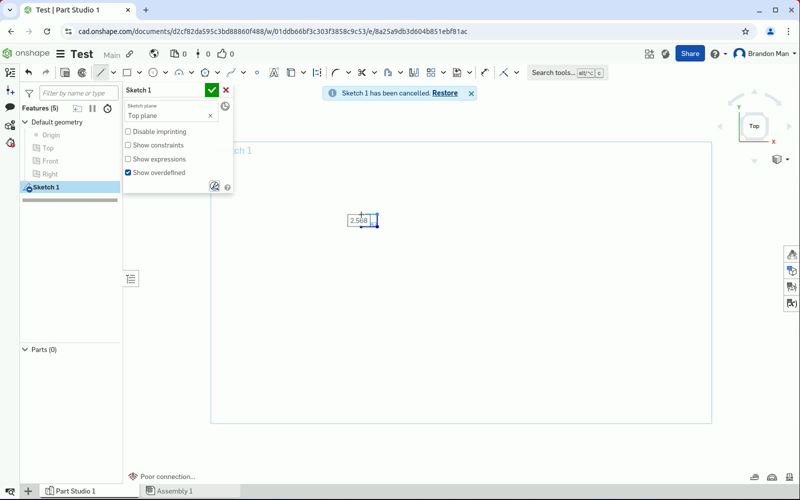
key_up(shift)
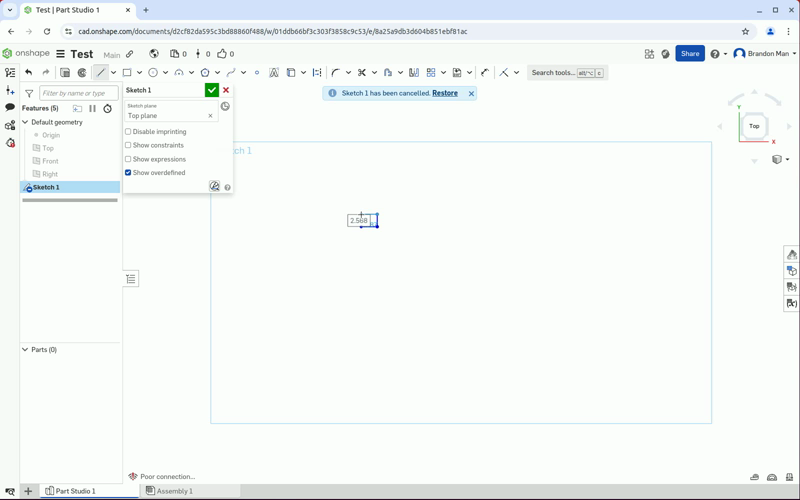
mouse_move(391, 214)
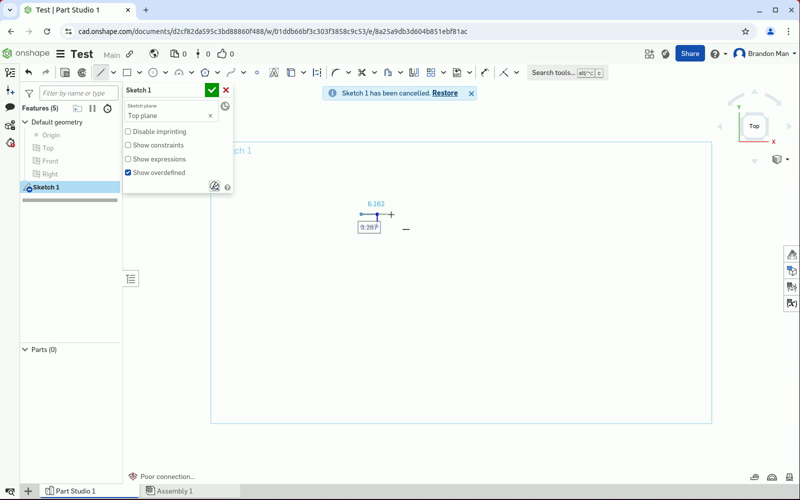
key_down(shift)
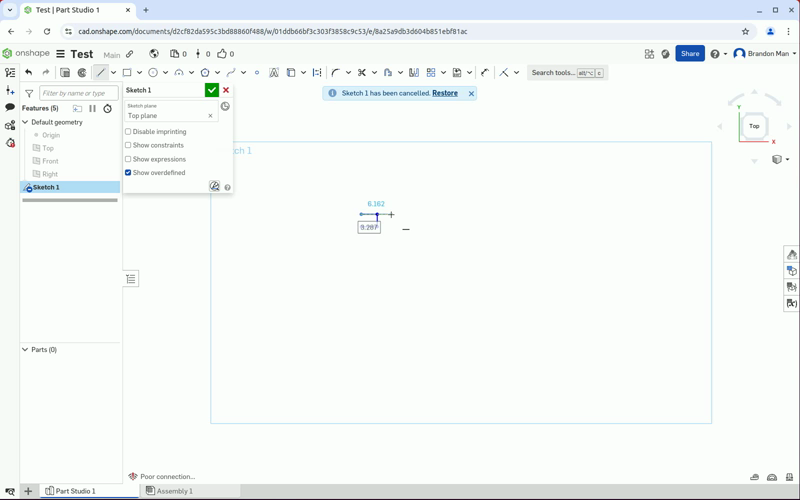
mouse_move(361, 226)
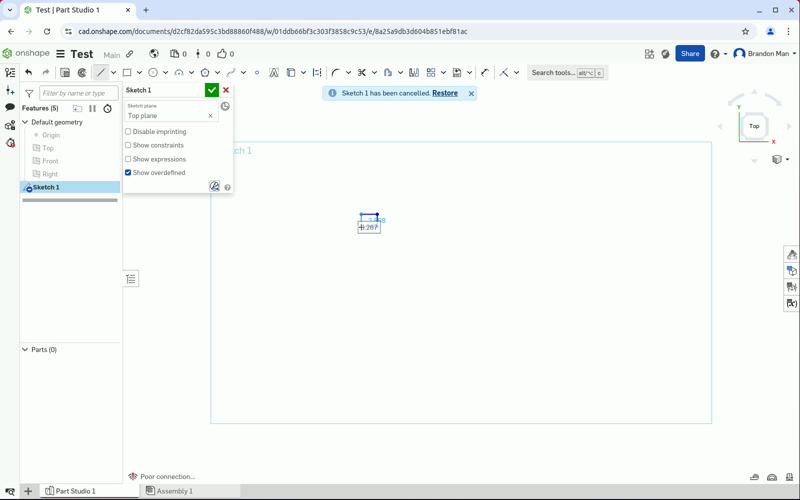
key_up(shift)
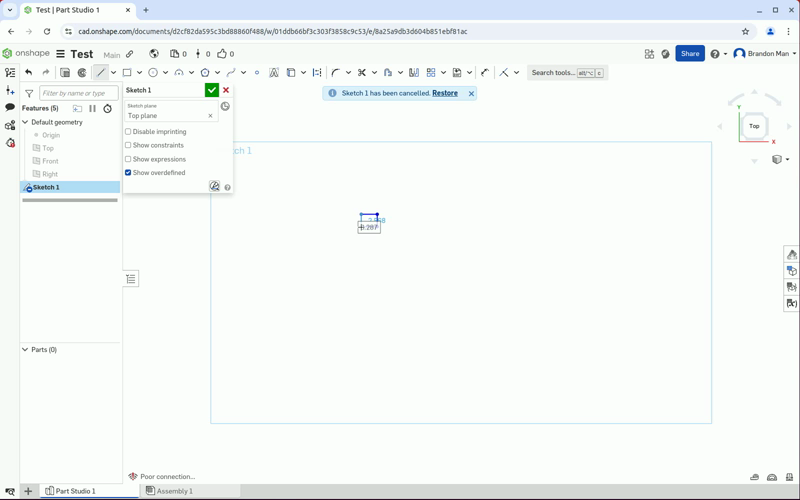
click(361, 226)
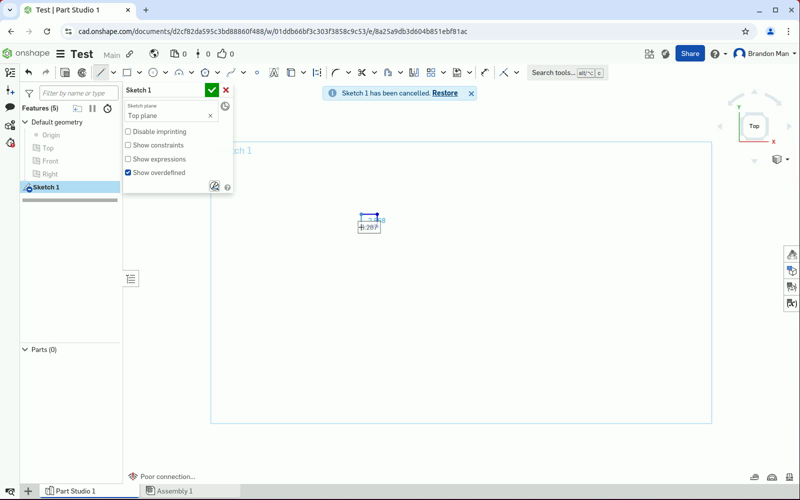
key(esc)
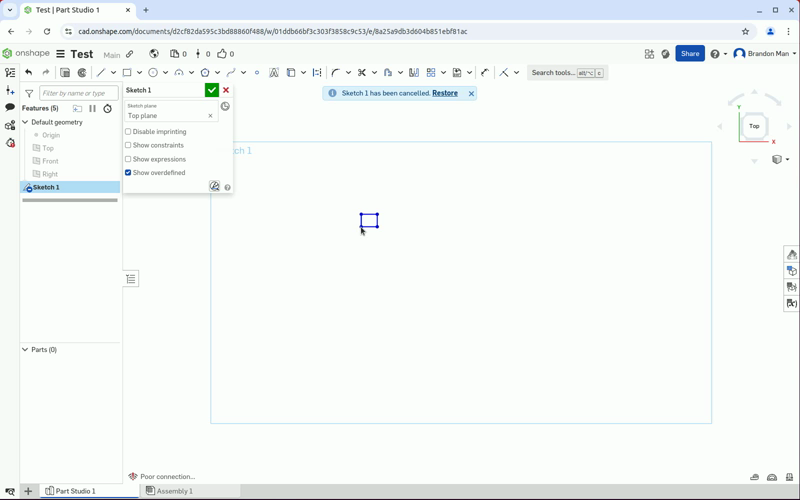
mouse_move(361, 218)
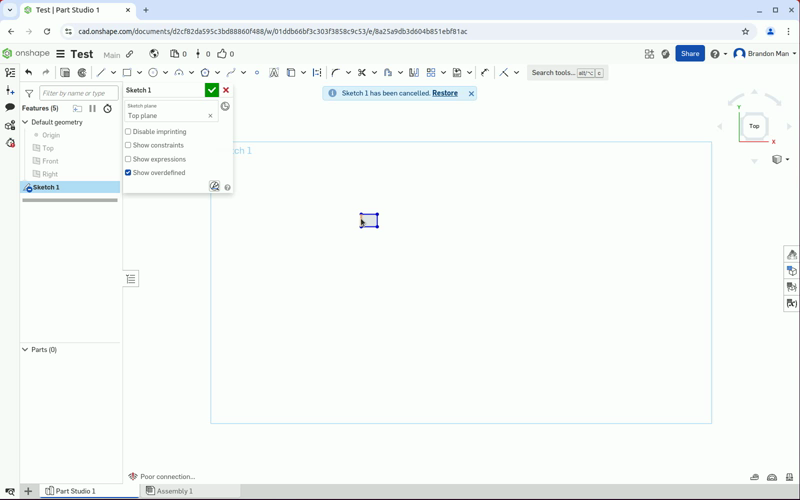
scroll(6)
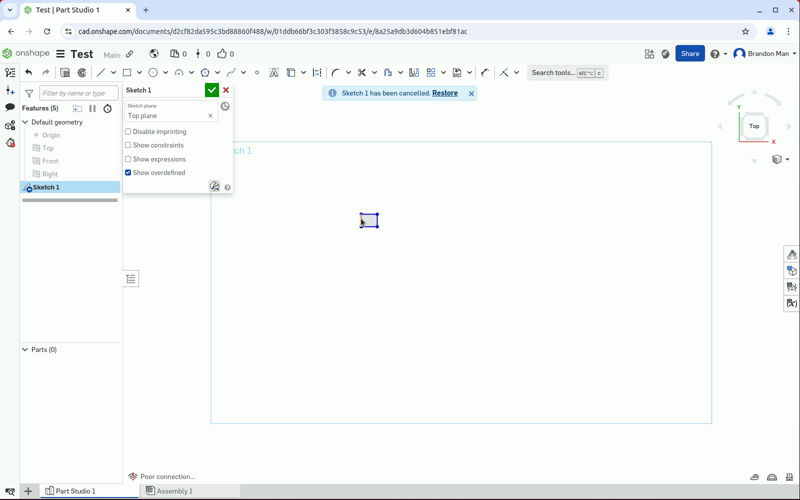
scroll(6)
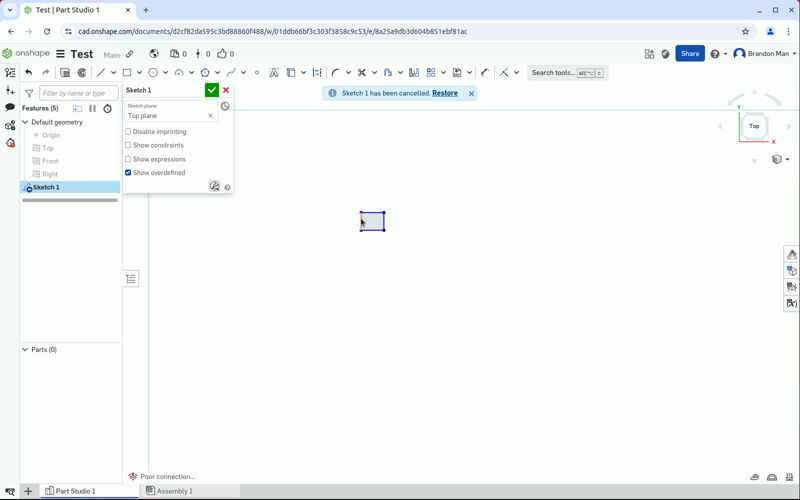
scroll(6)
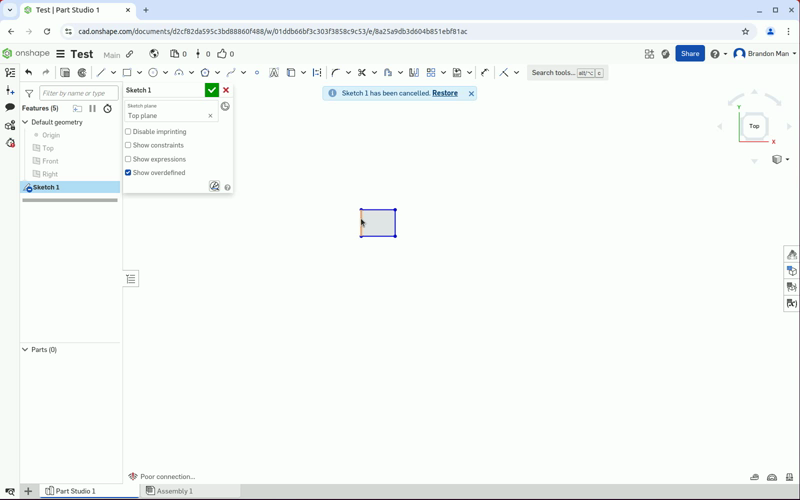
scroll(6)
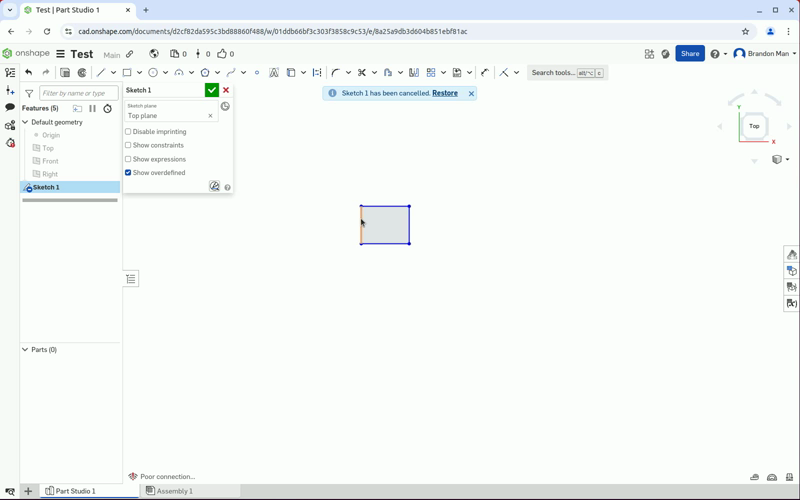
scroll(6)
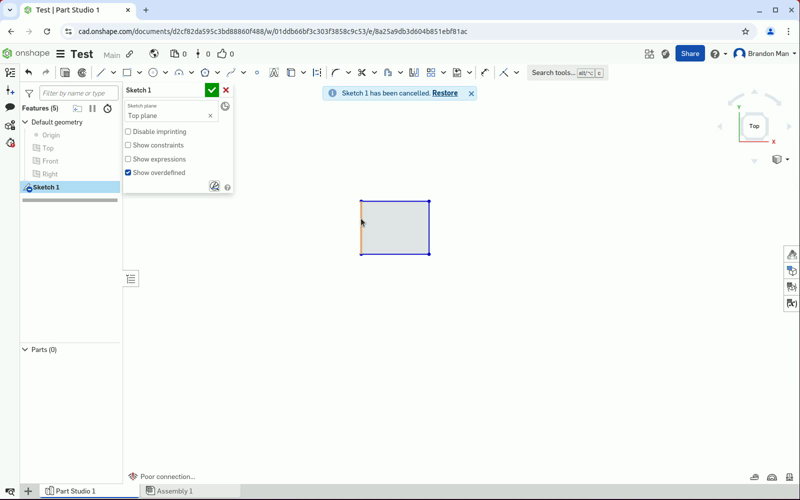
scroll(6)
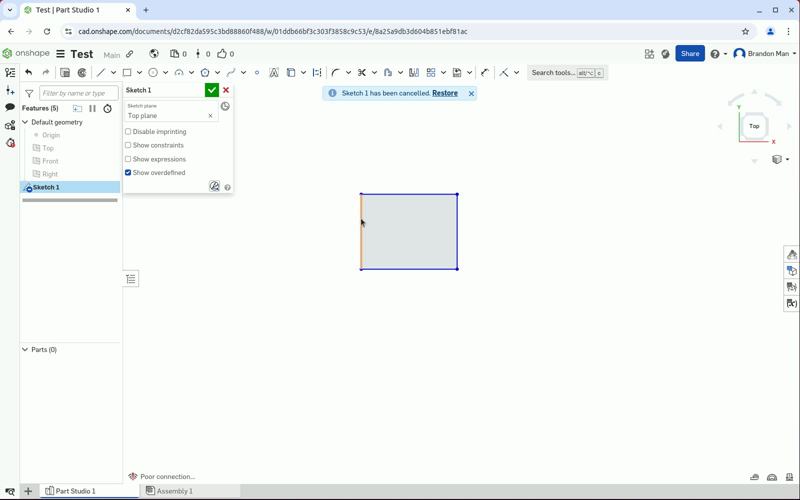
scroll(6)
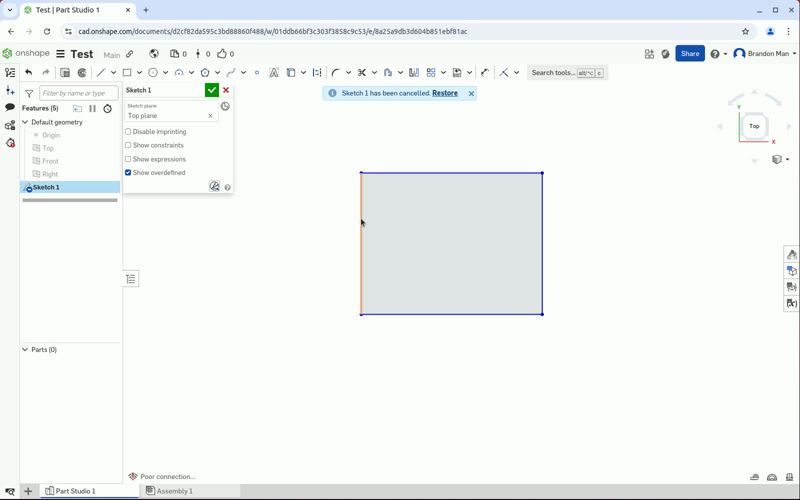
click(361, 218)
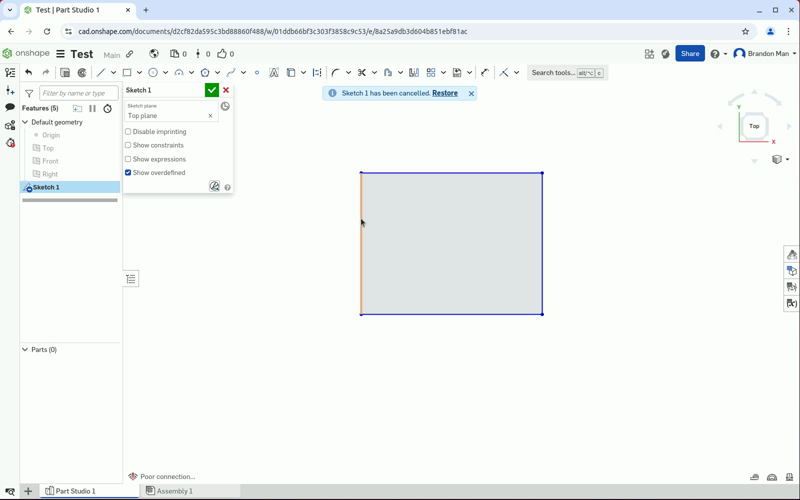
scroll(-6)
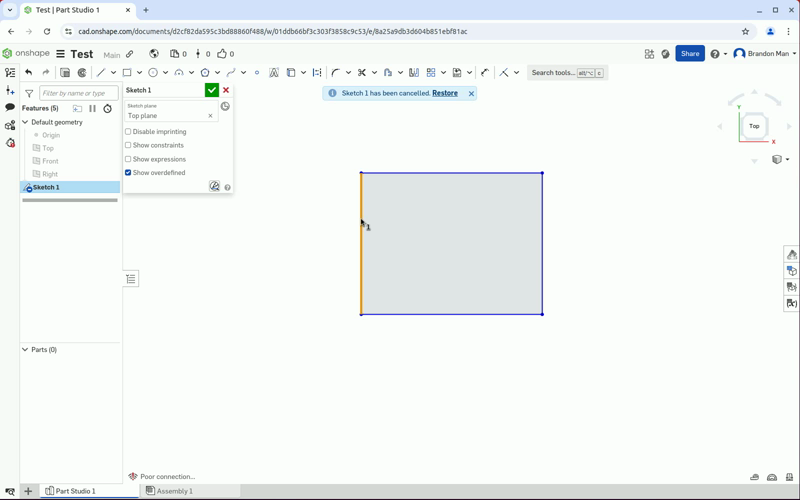
scroll(-6)
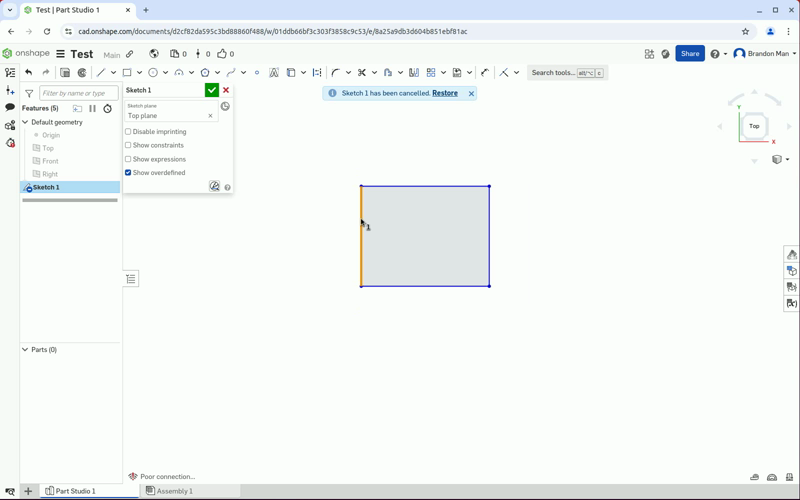
scroll(-6)
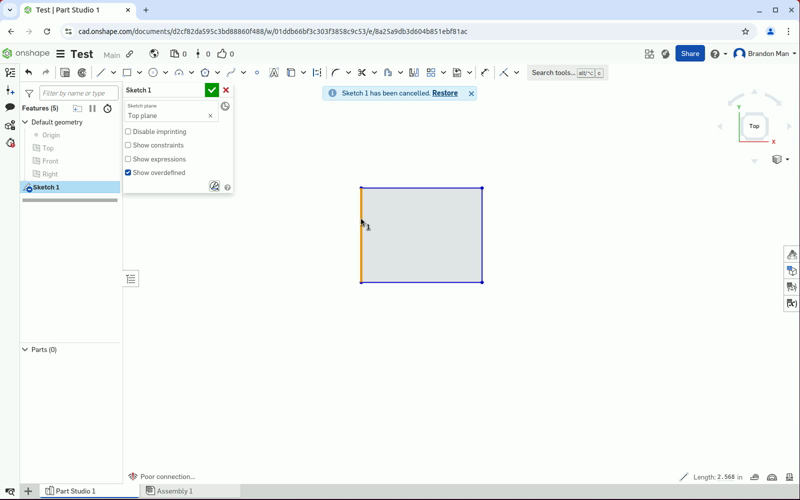
scroll(-6)
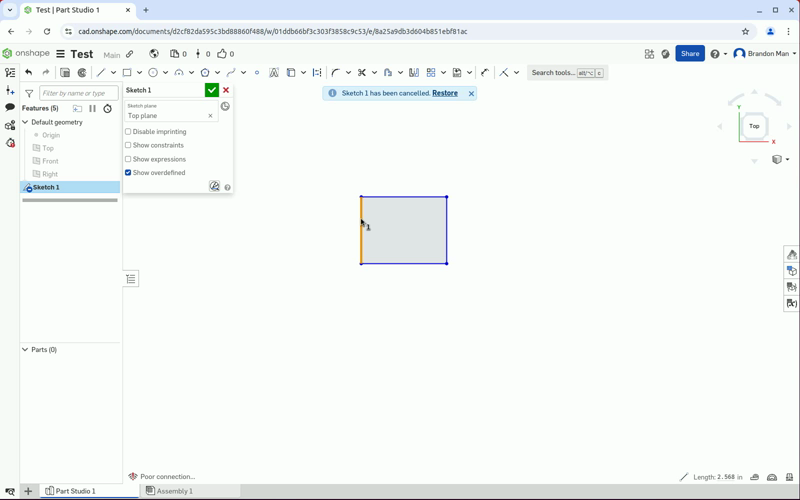
scroll(-6)
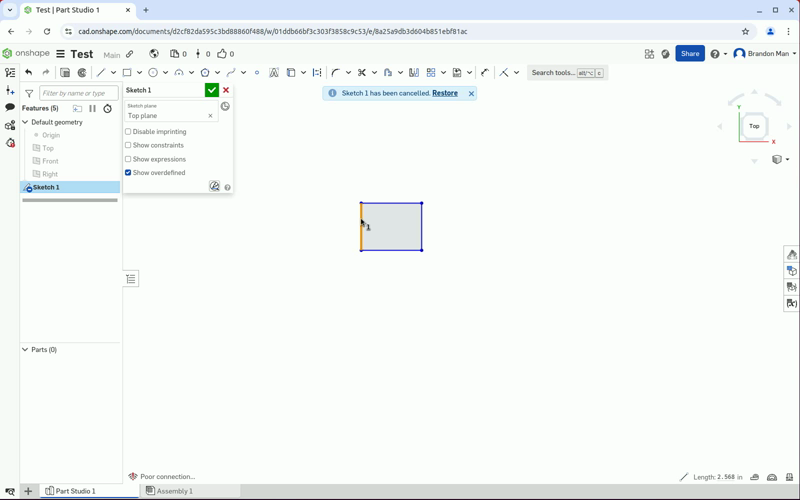
scroll(-6)
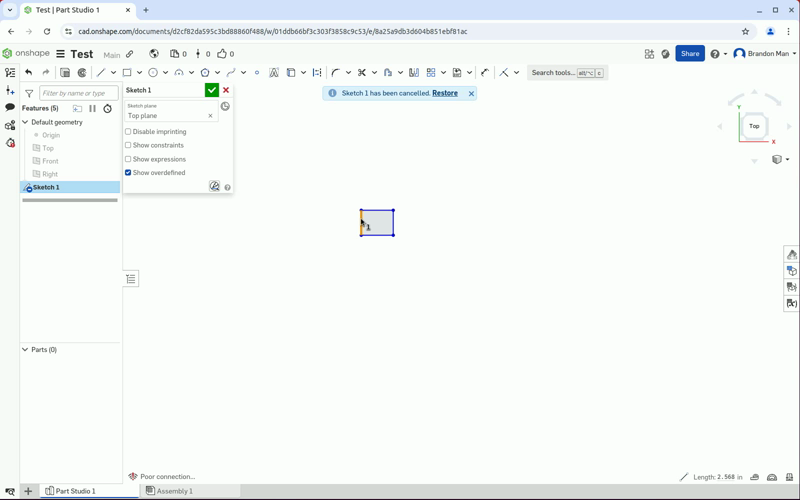
scroll(-6)
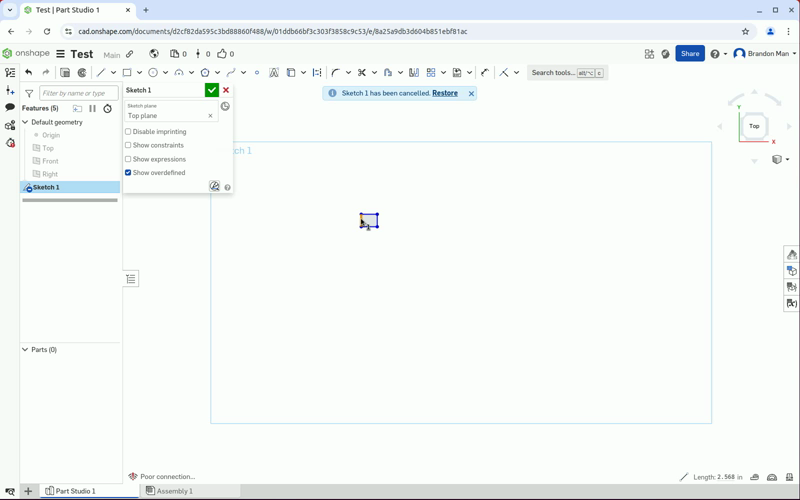
mouse_move(73, 352)
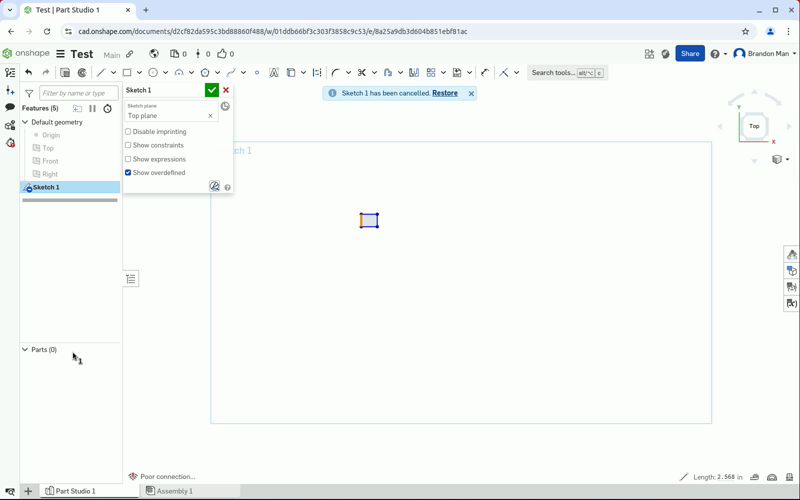
key(shift+y)
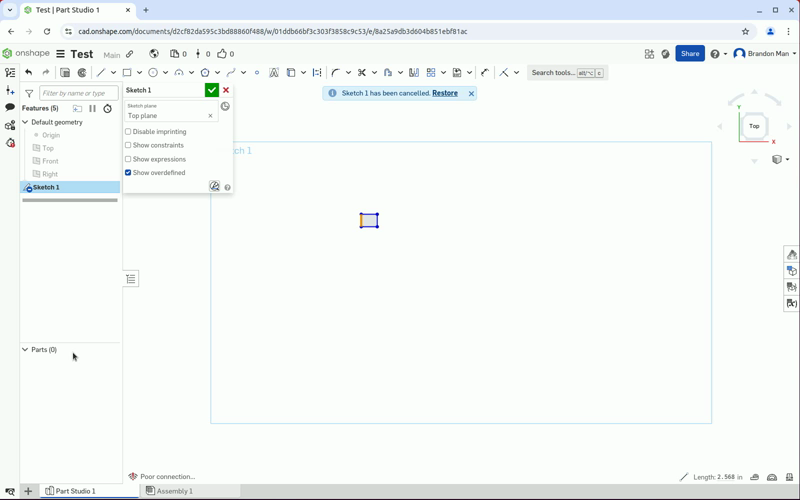
key(shift+e)
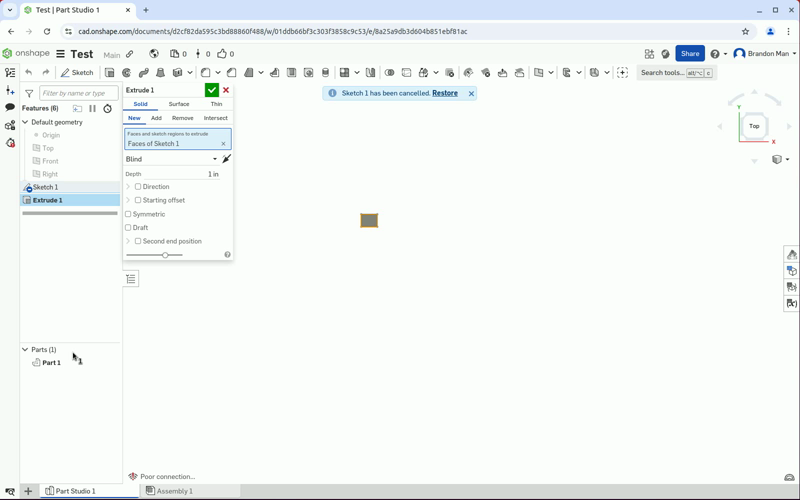
mouse_move(143, 106)
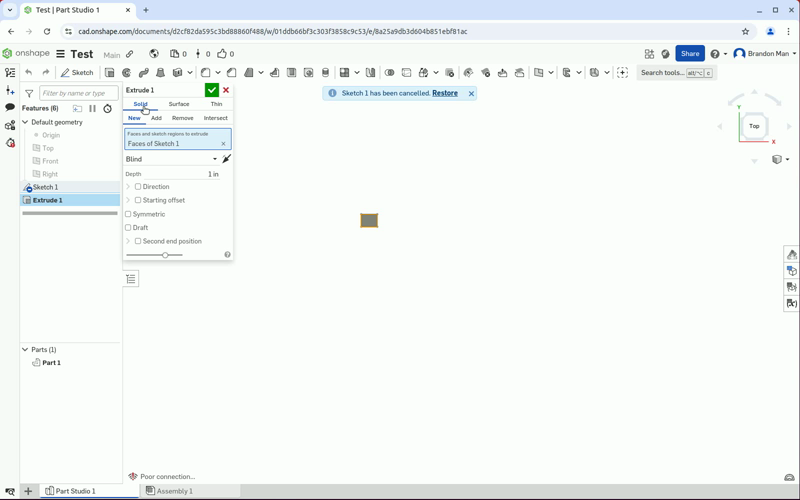
click(143, 106)
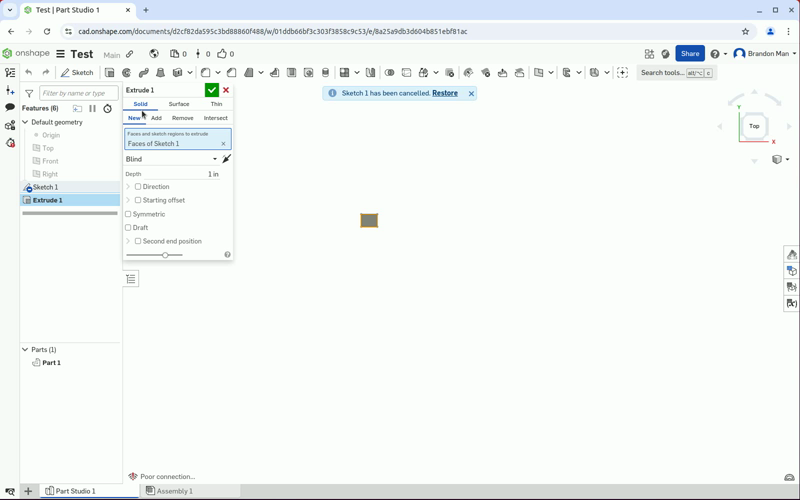
mouse_move(137, 120)
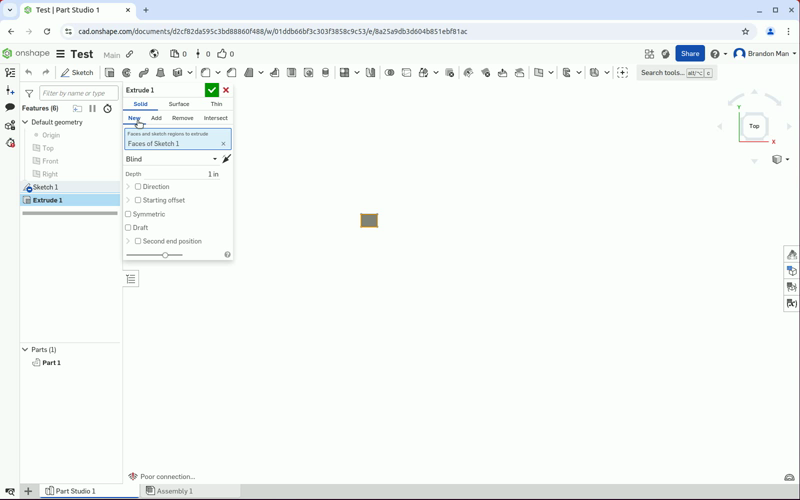
click(137, 120)
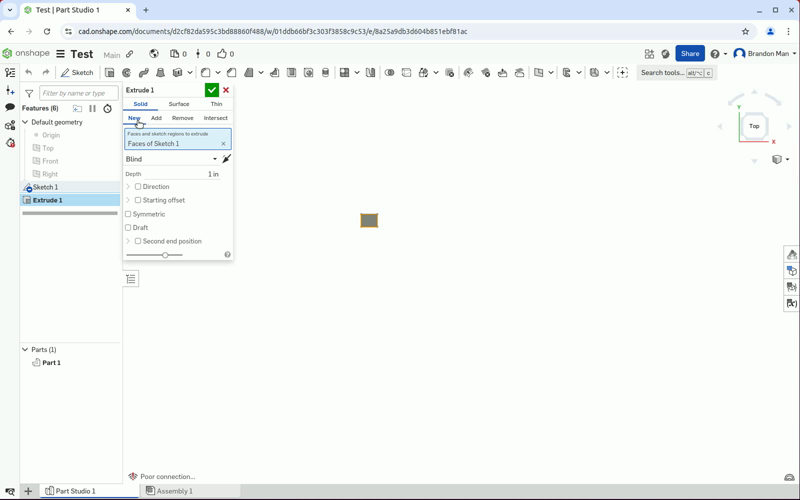
key(tab, 4)
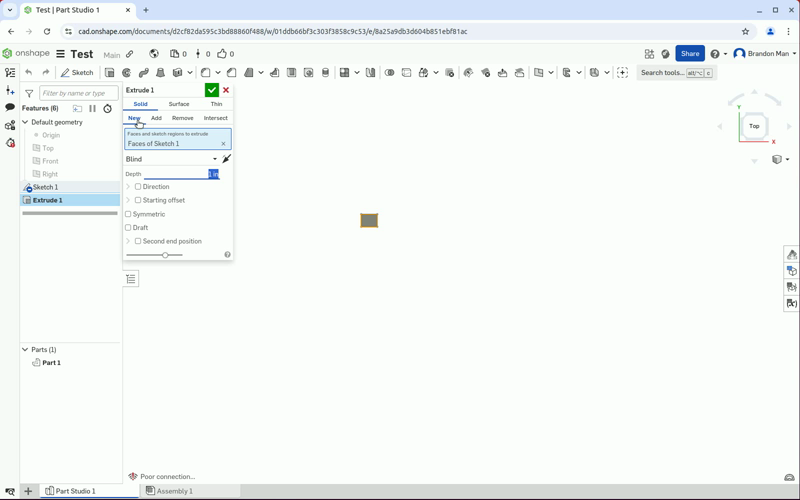
text(23.108)
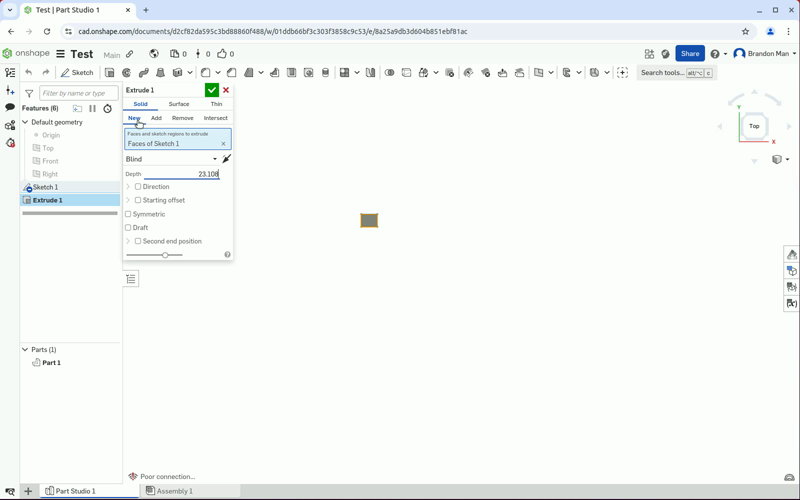
key(enter)
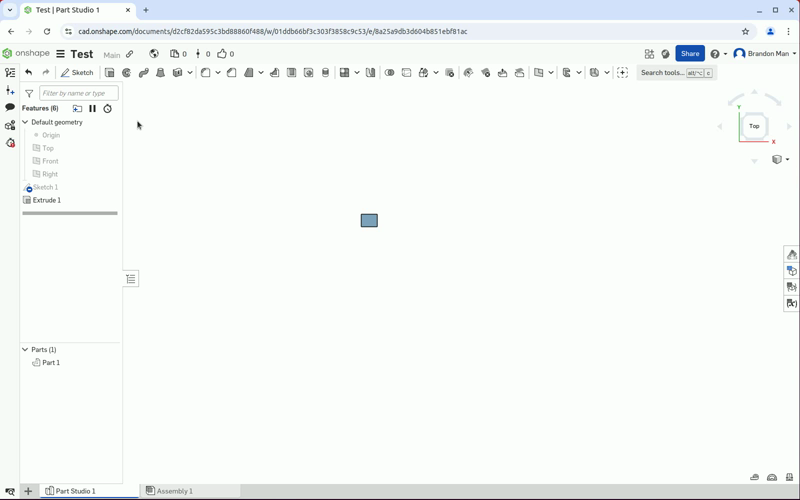
key(shift+h)
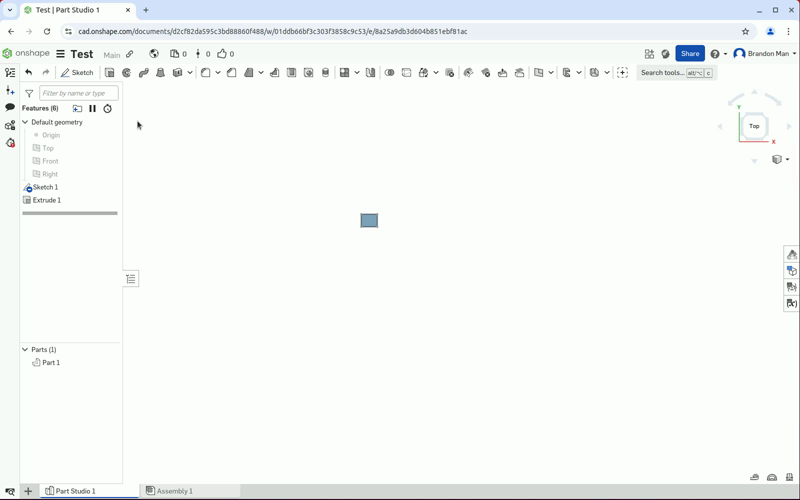
key(shift+h)
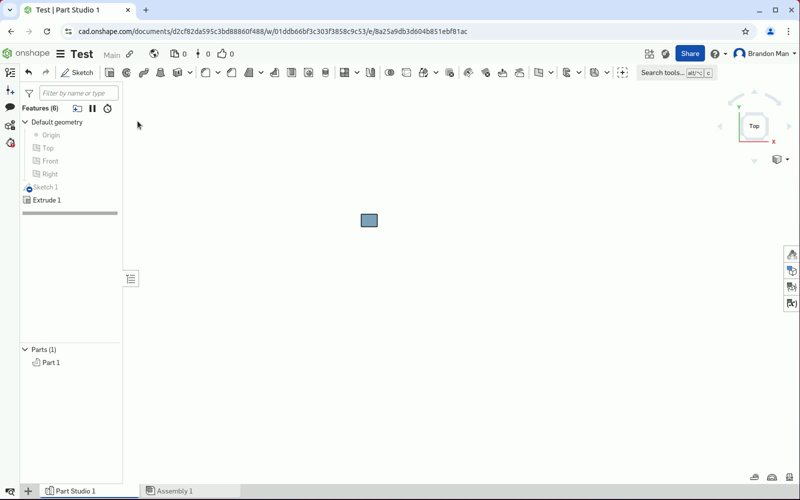
mouse_move(73, 189)
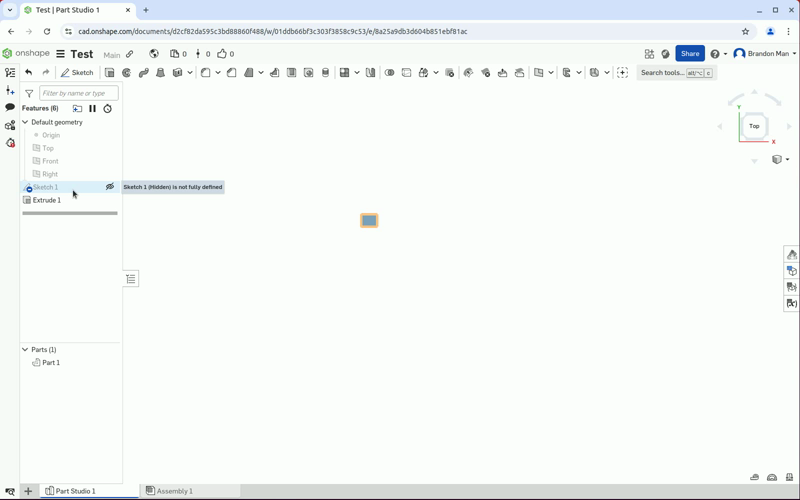
click(73, 189)
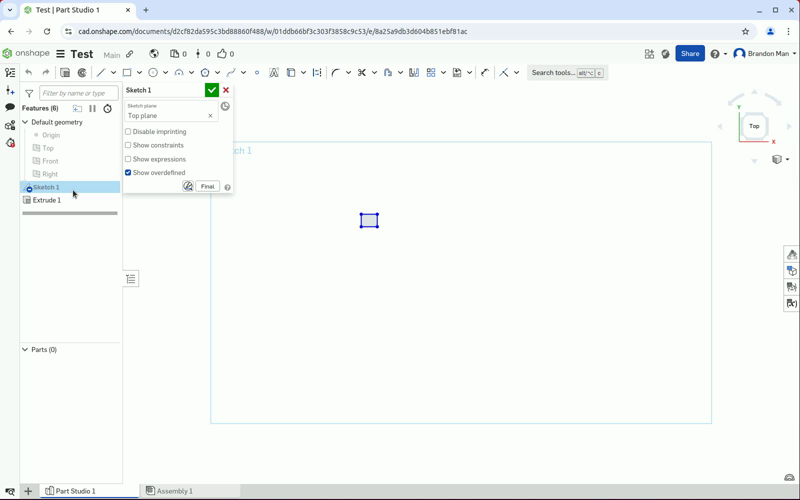
mouse_move(229, 92)
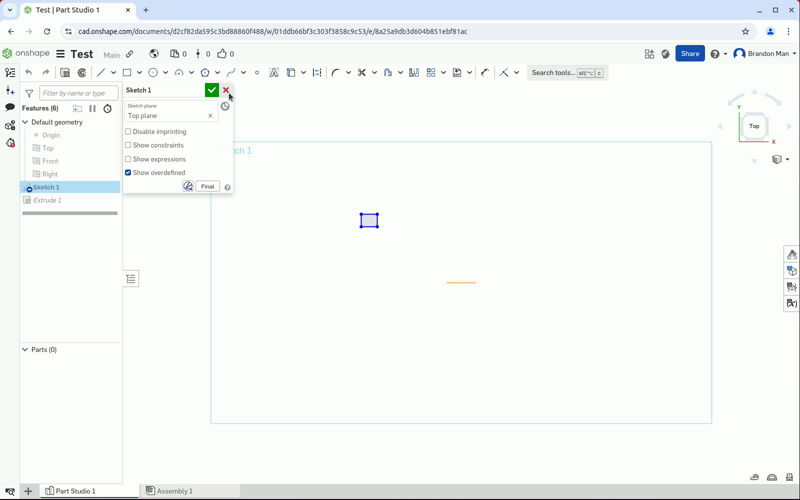
click(229, 92)
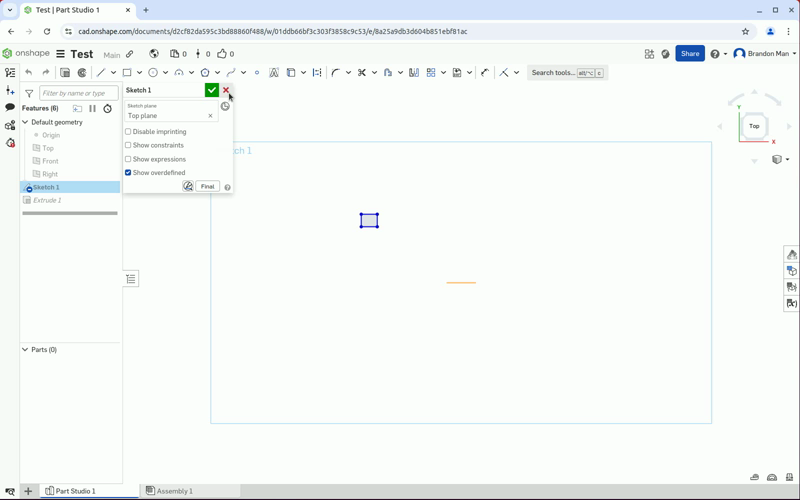
key(shift+s)
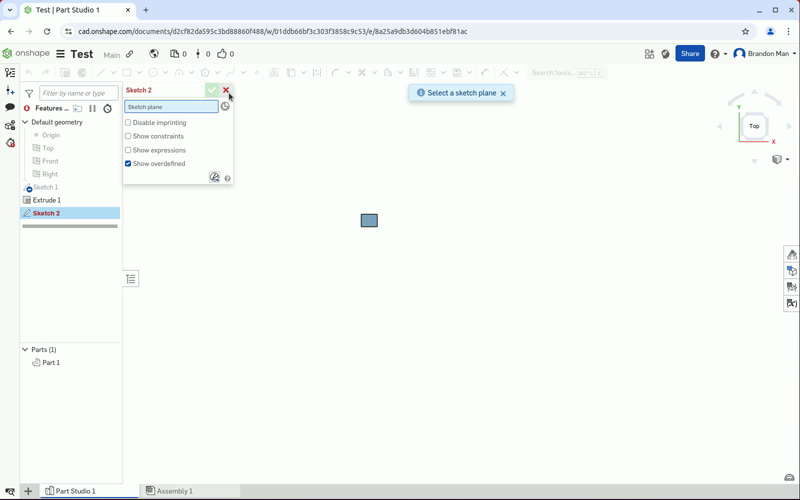
mouse_move(73, 150)
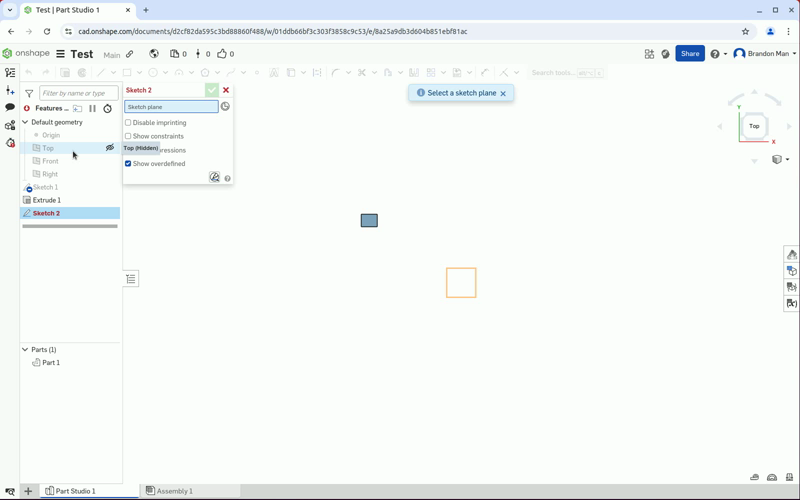
click(73, 150)
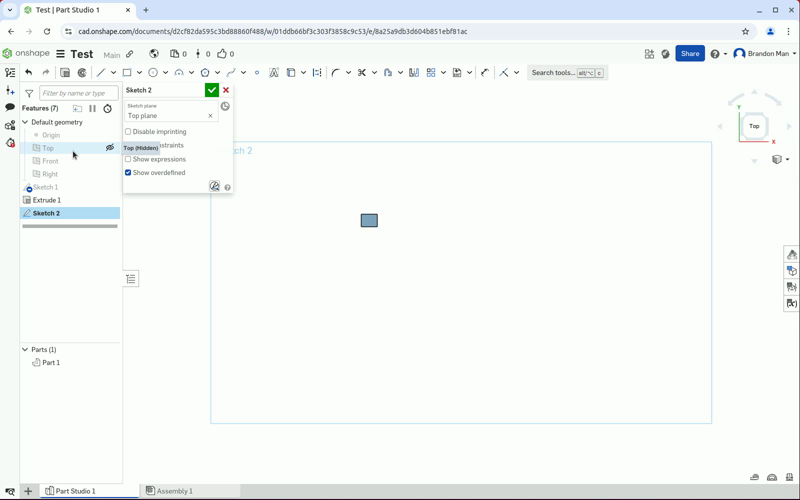
mouse_move(73, 352)
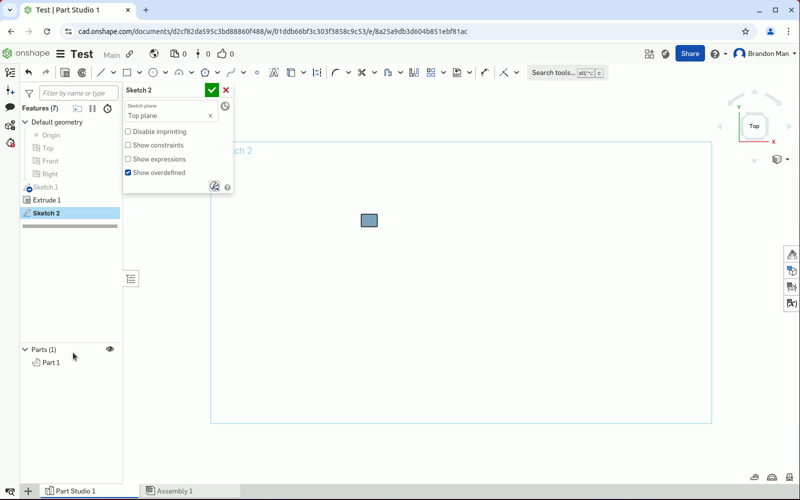
key(y)
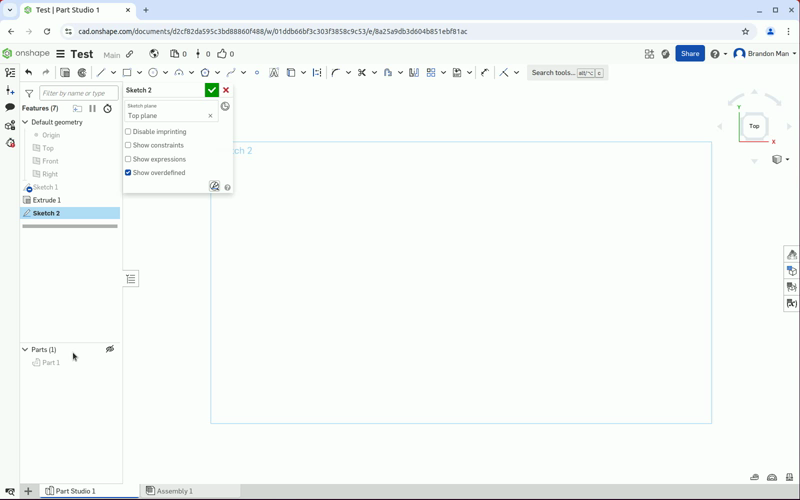
key(l)
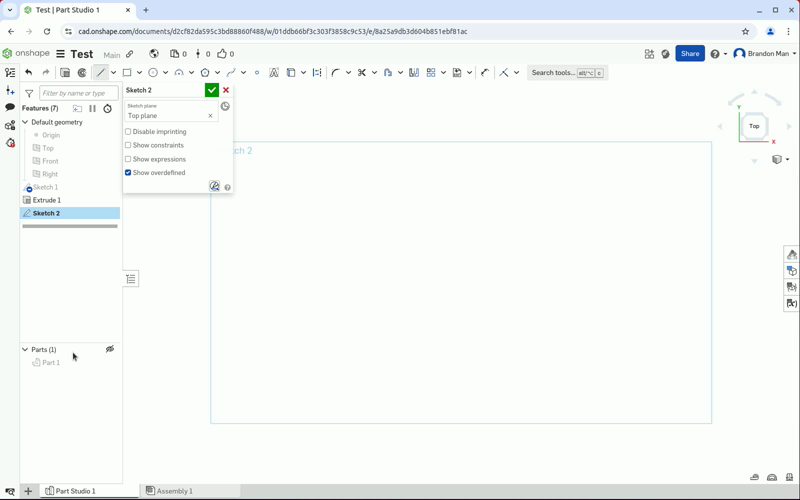
key_down(shift)
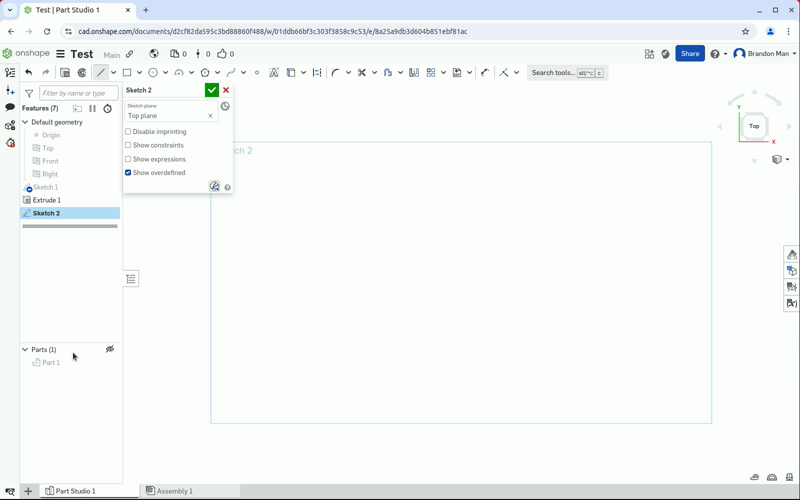
mouse_move(545, 226)
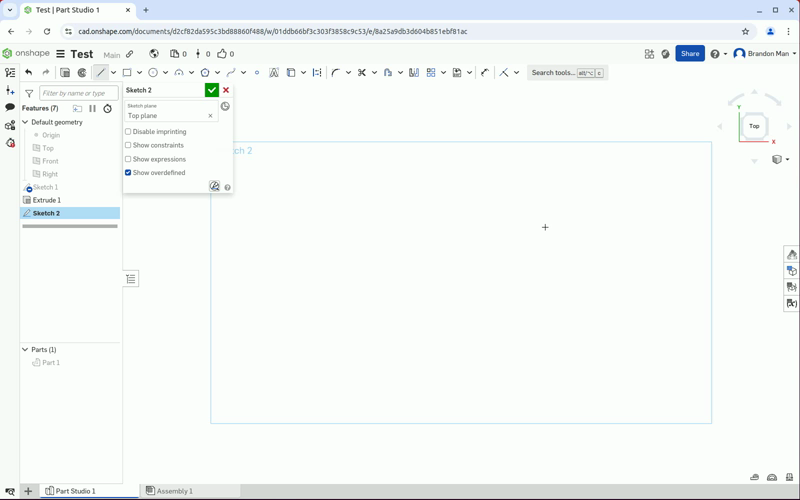
click(545, 226)
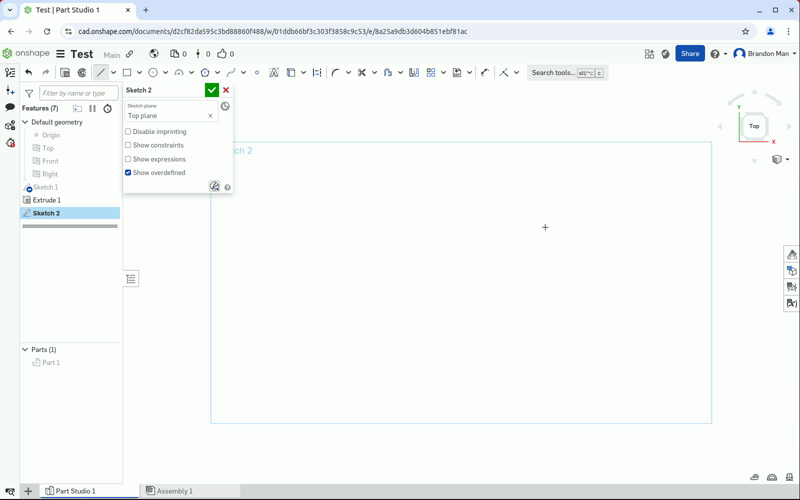
key_up(shift)
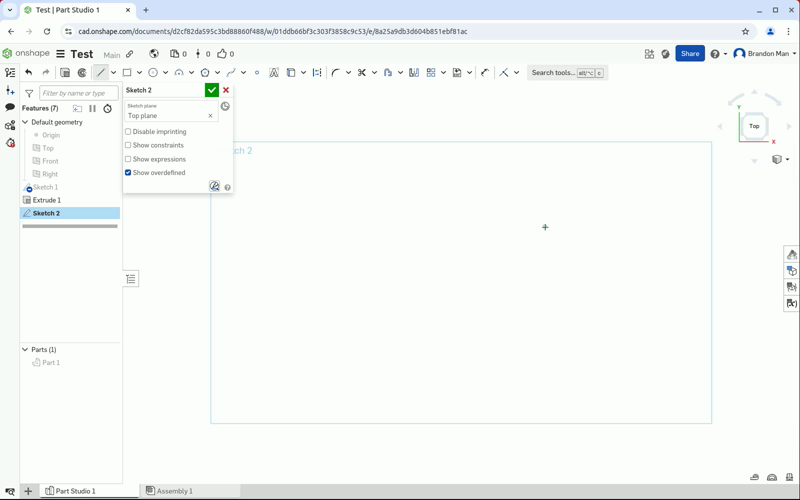
key_down(shift)
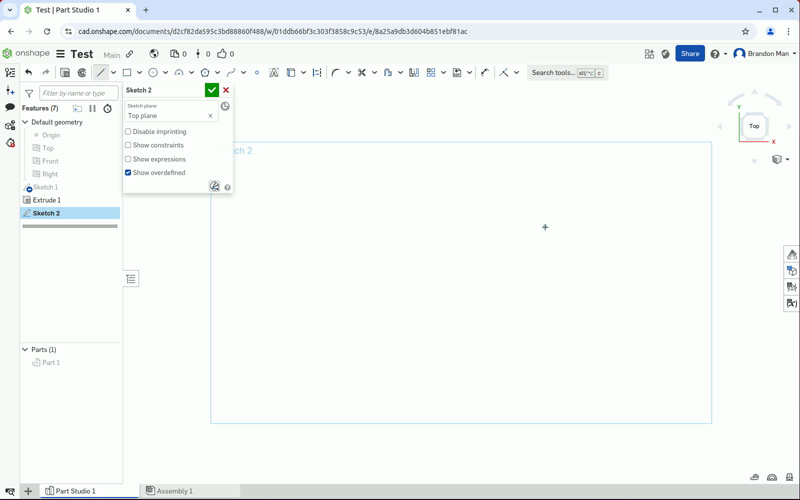
mouse_move(575, 226)
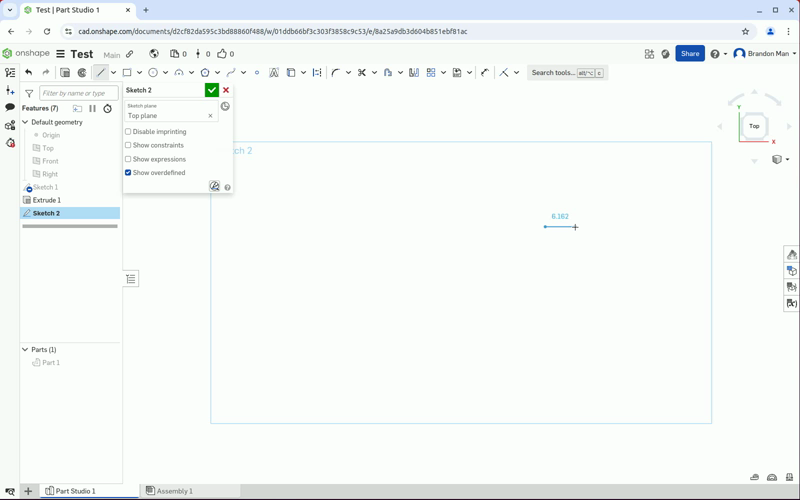
mouse_move(561, 226)
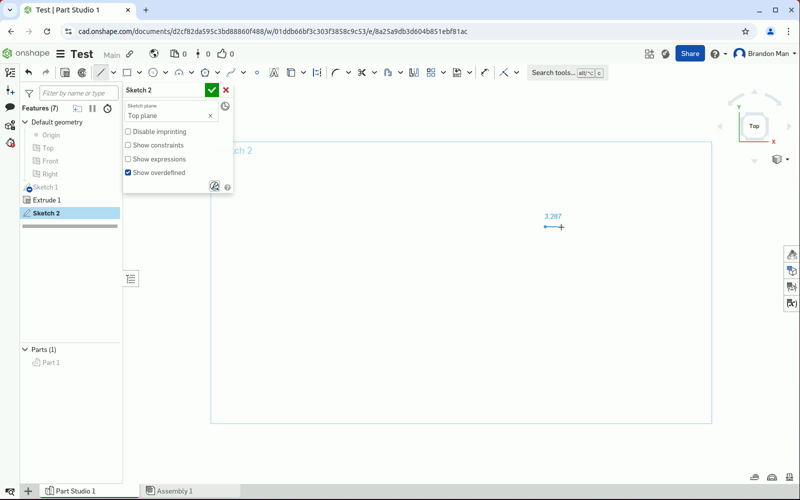
click(561, 226)
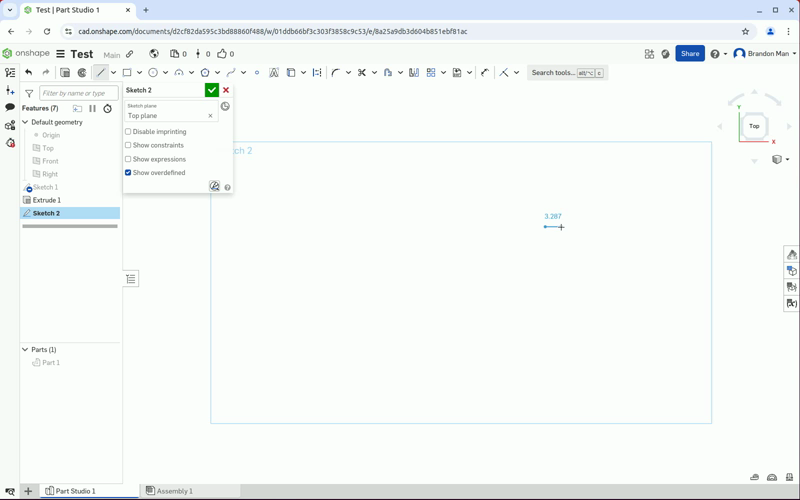
key_up(shift)
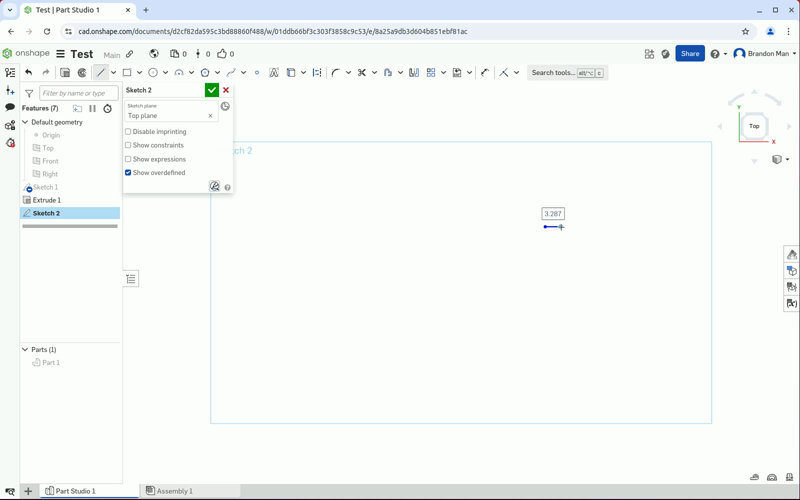
key_down(shift)
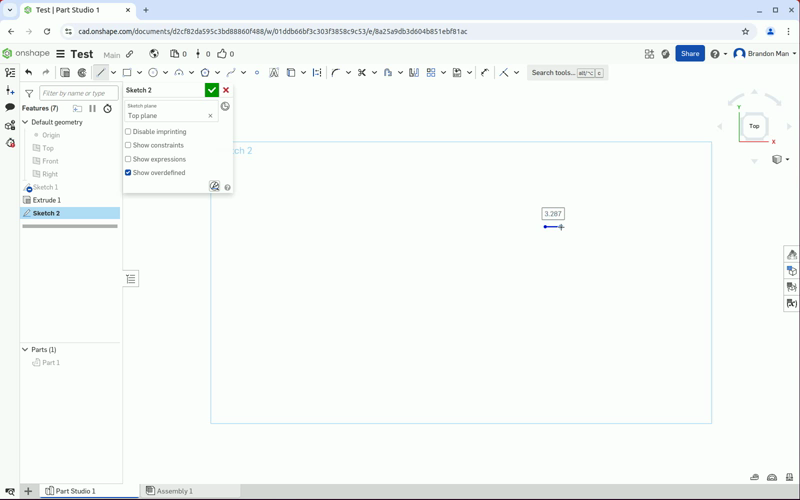
mouse_move(589, 226)
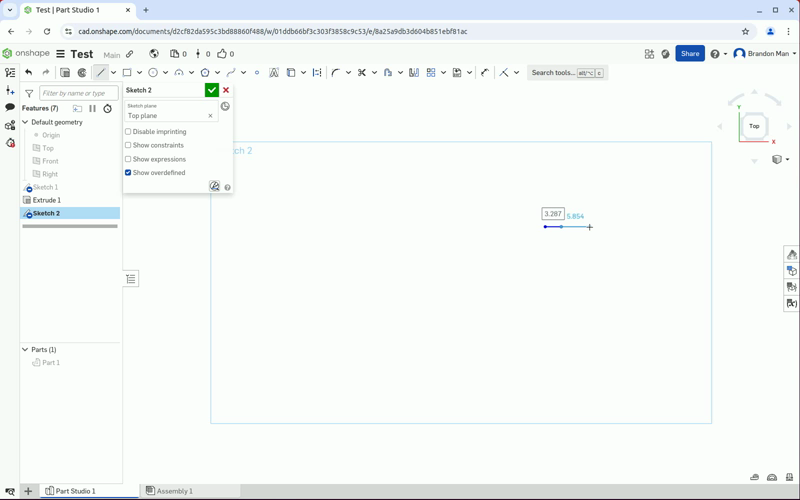
mouse_move(561, 214)
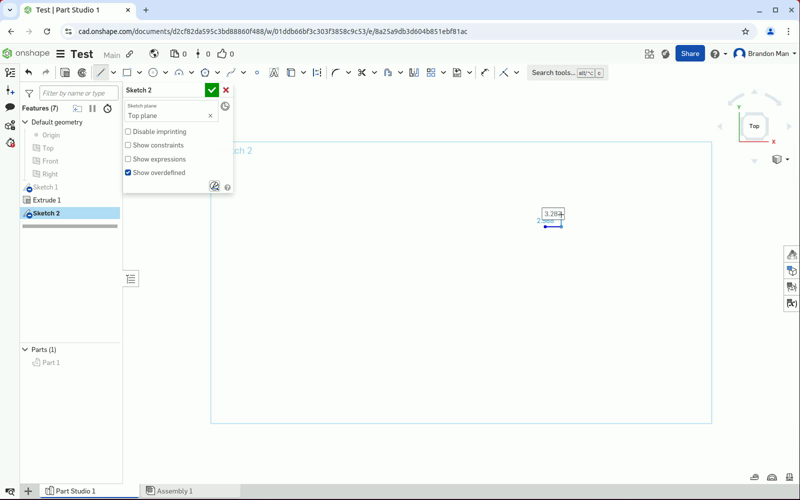
click(561, 214)
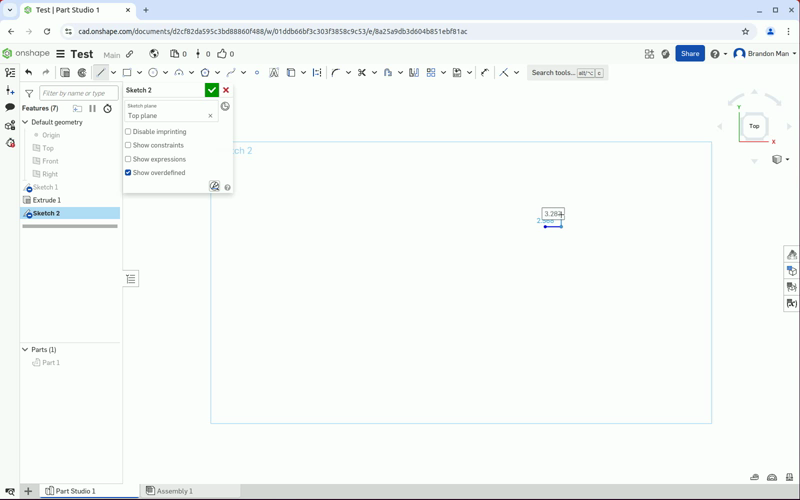
key_up(shift)
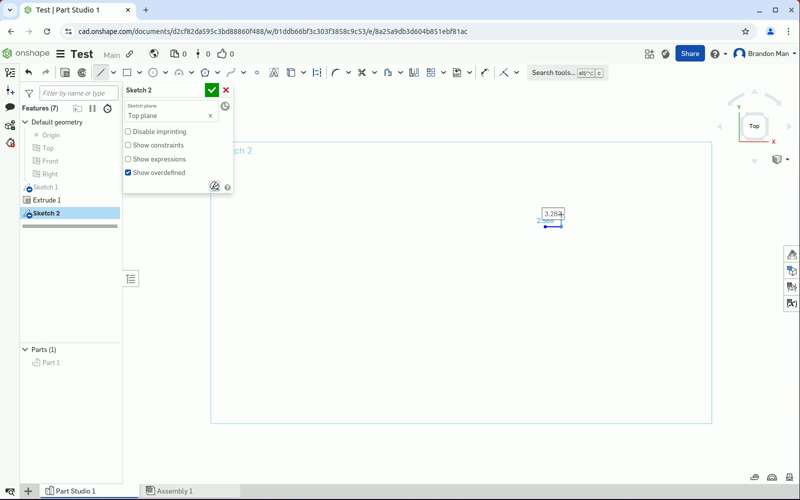
key_down(shift)
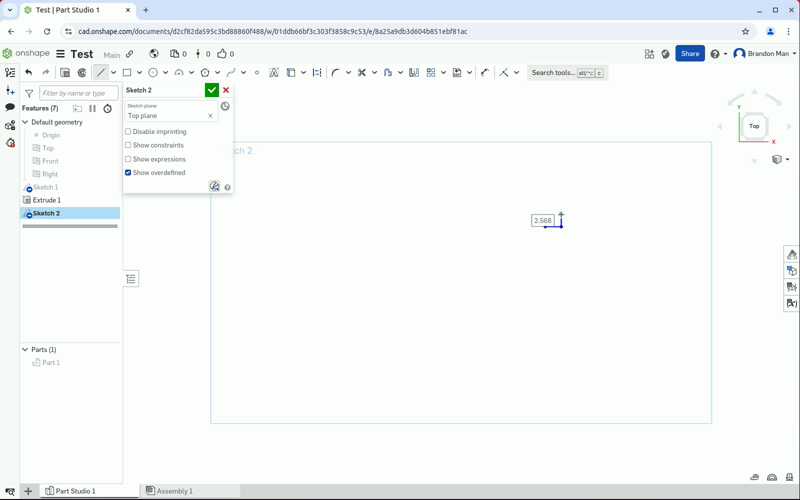
mouse_move(589, 214)
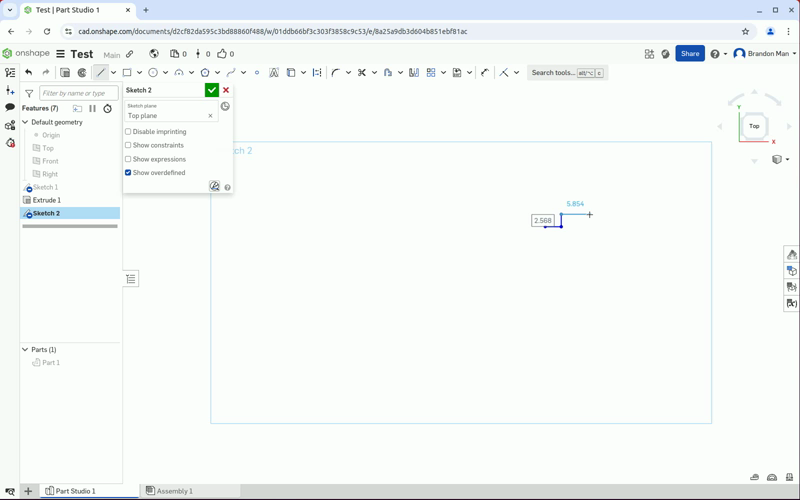
mouse_move(545, 214)
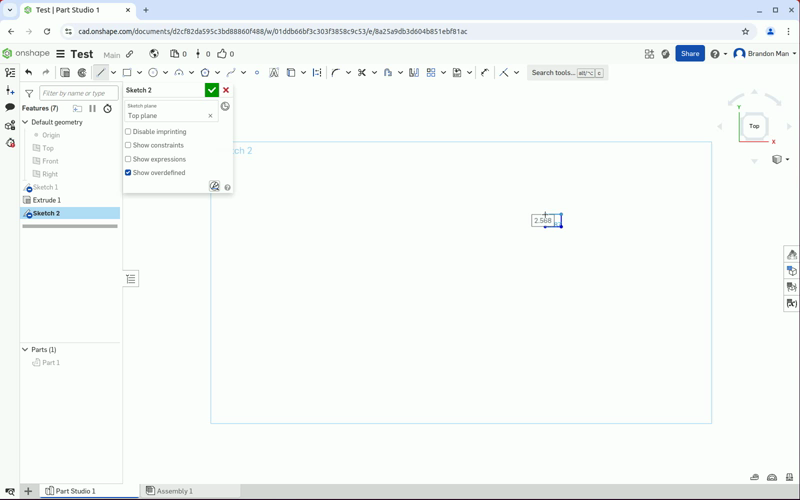
click(545, 214)
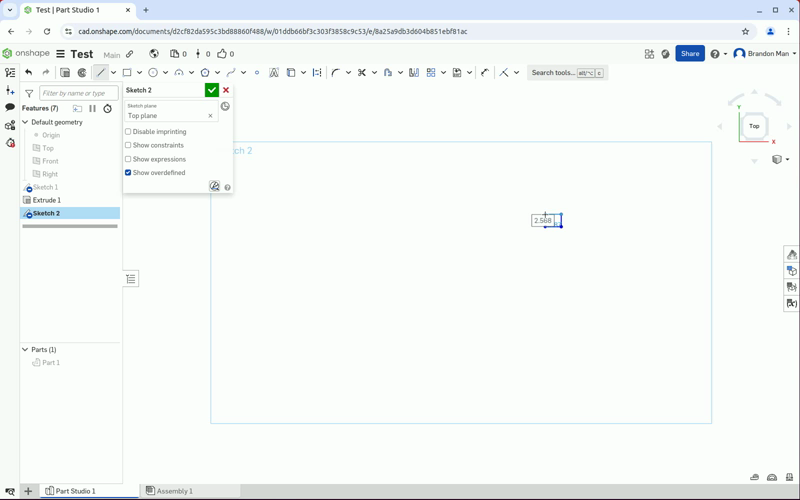
key_up(shift)
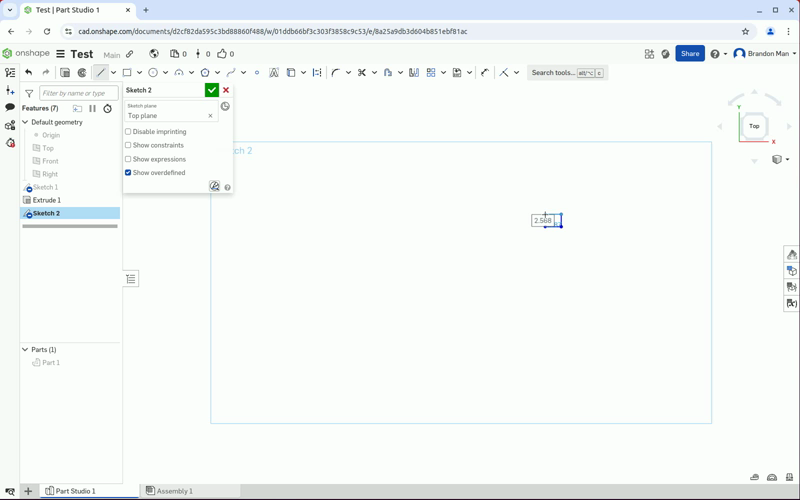
mouse_move(575, 214)
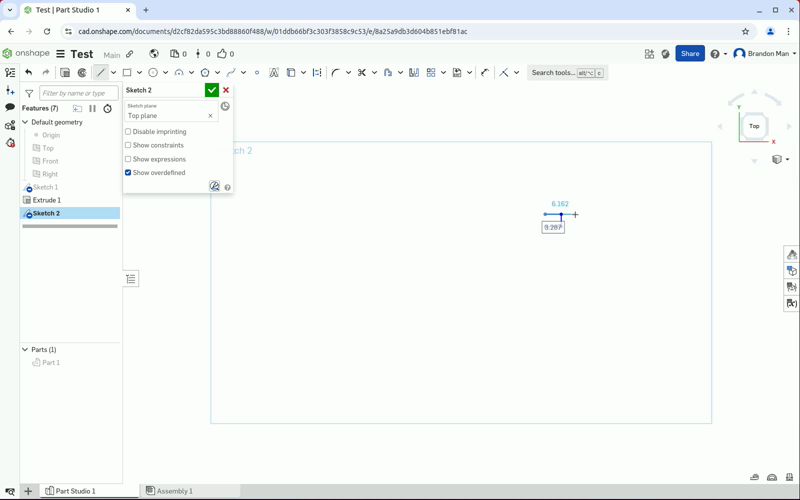
key_down(shift)
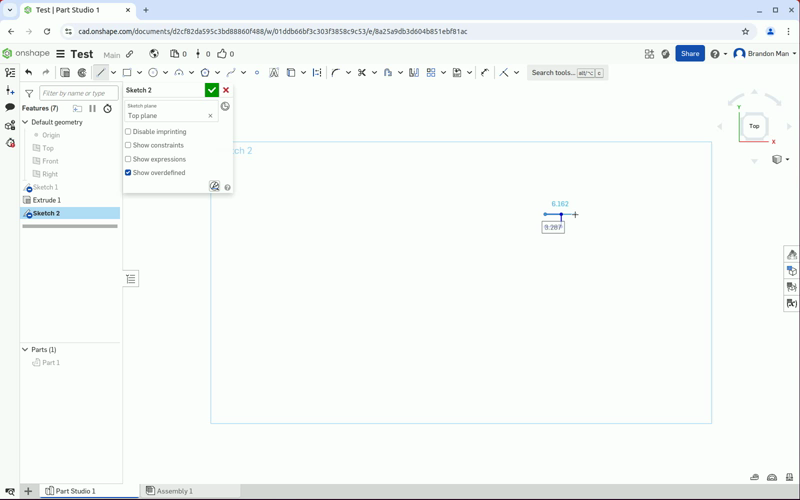
mouse_move(545, 226)
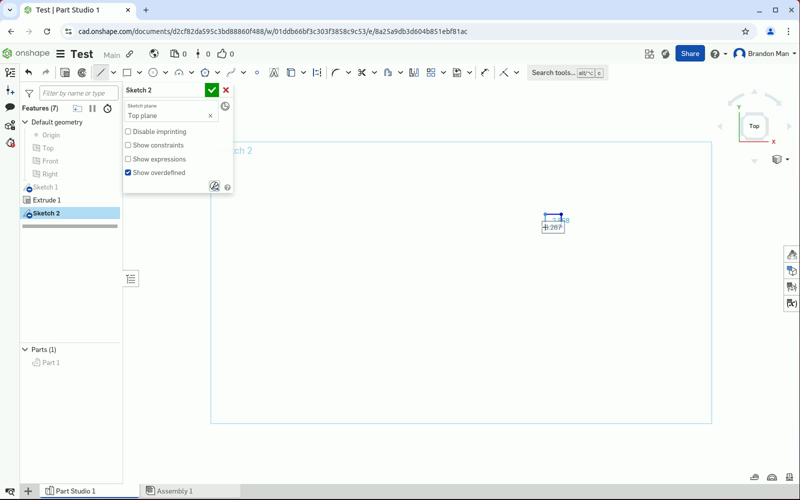
key_up(shift)
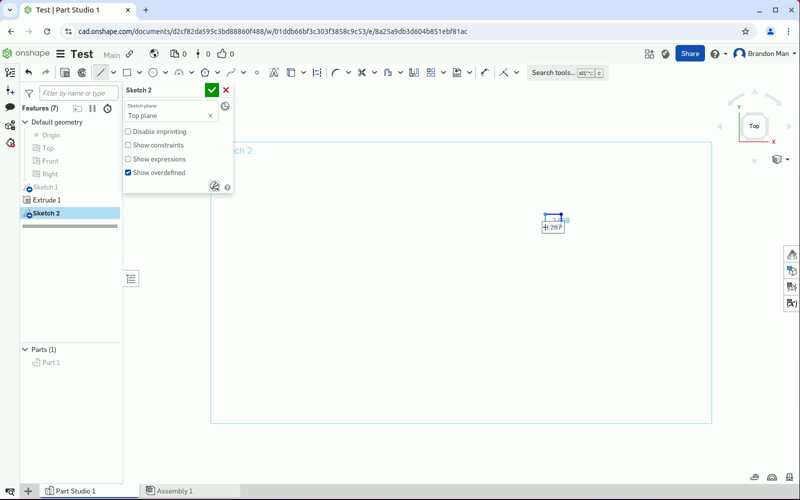
click(545, 226)
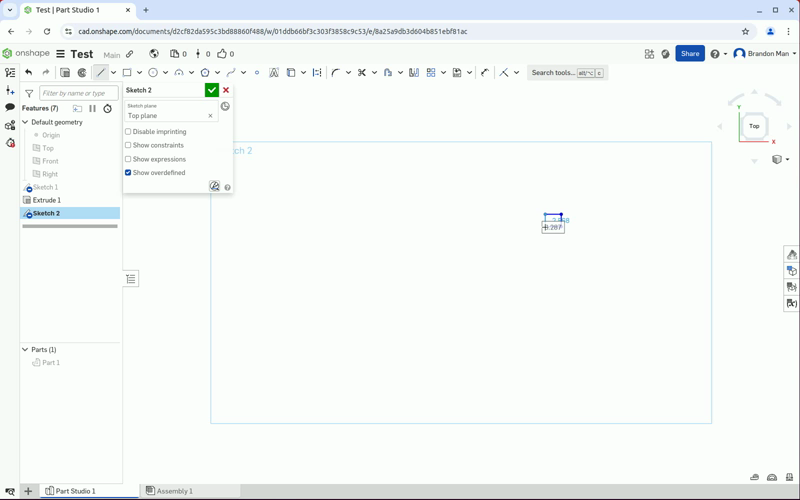
key(esc)
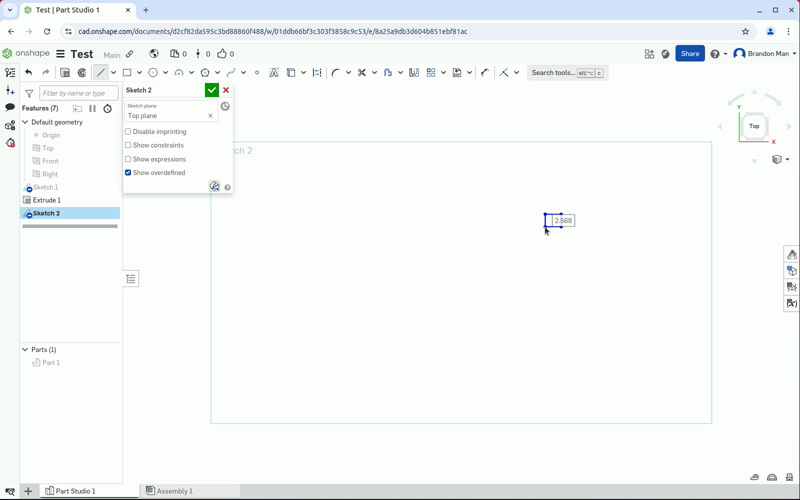
mouse_move(554, 216)
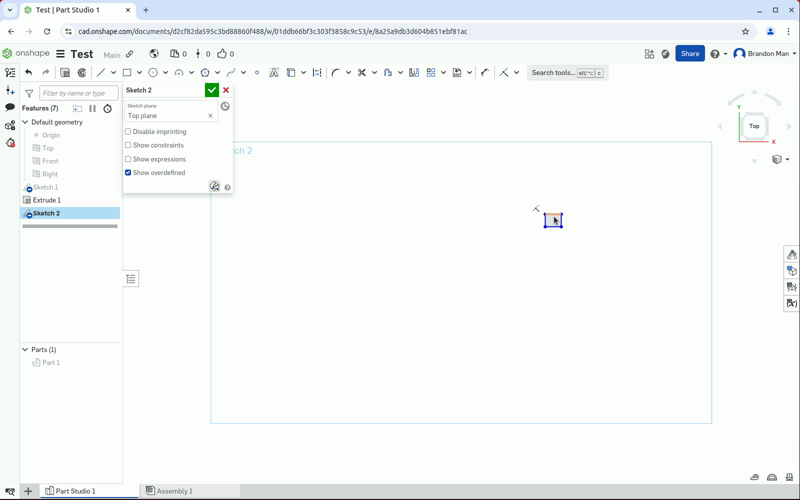
scroll(6)
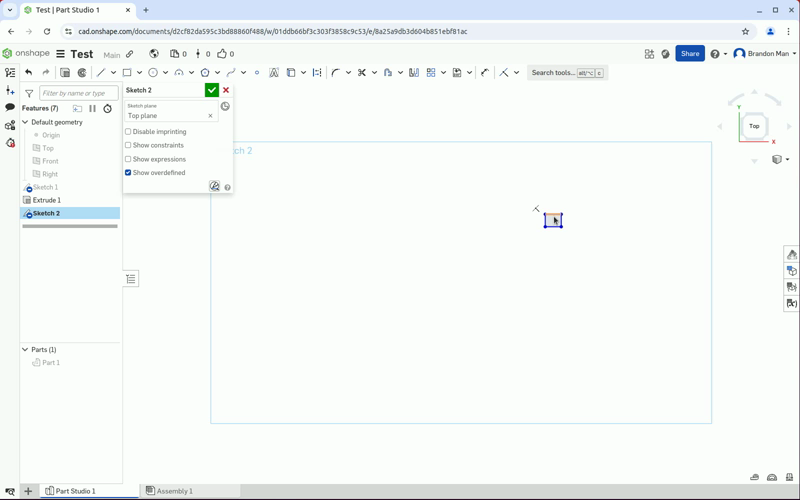
scroll(6)
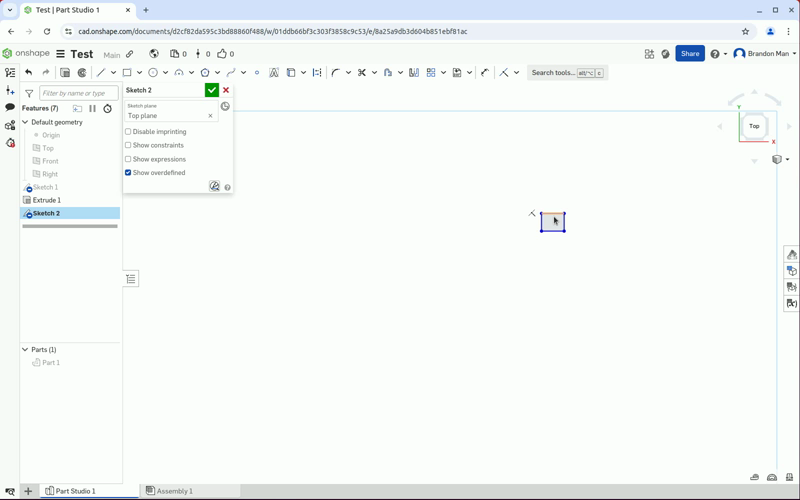
scroll(6)
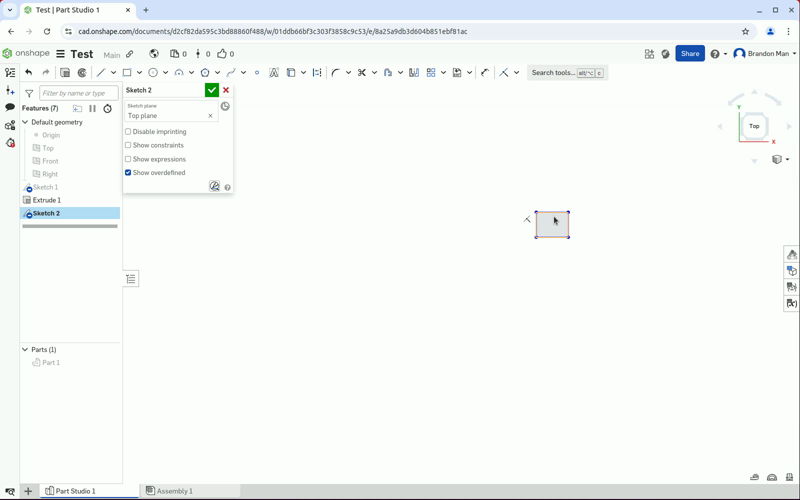
scroll(6)
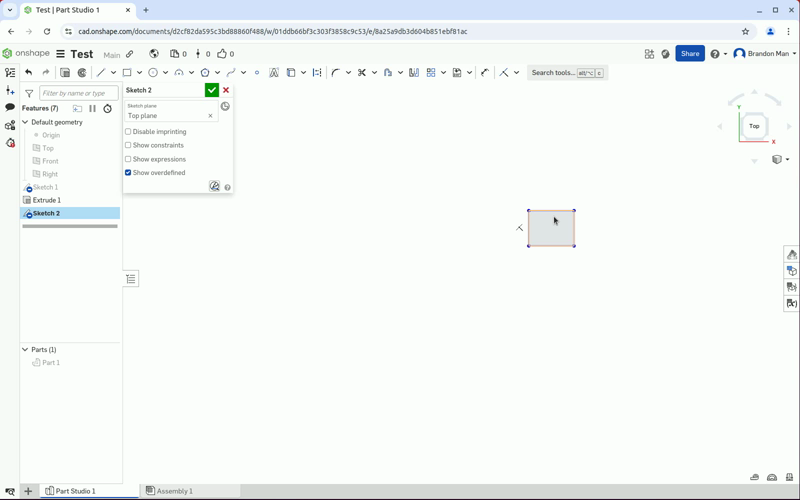
scroll(6)
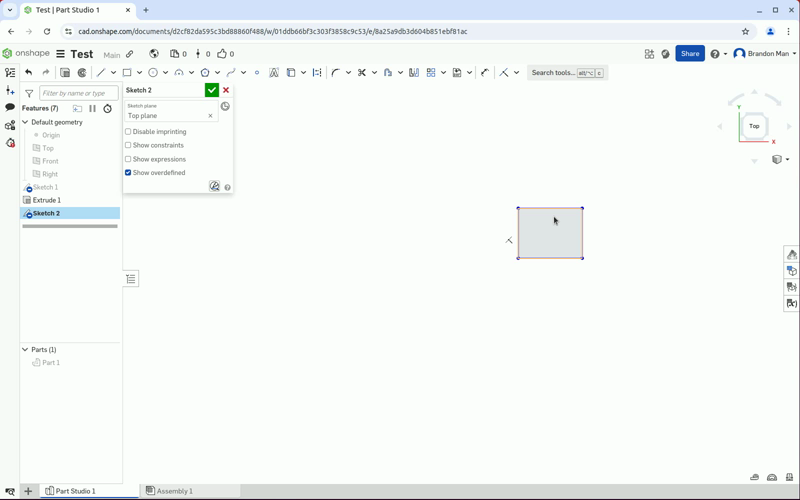
scroll(6)
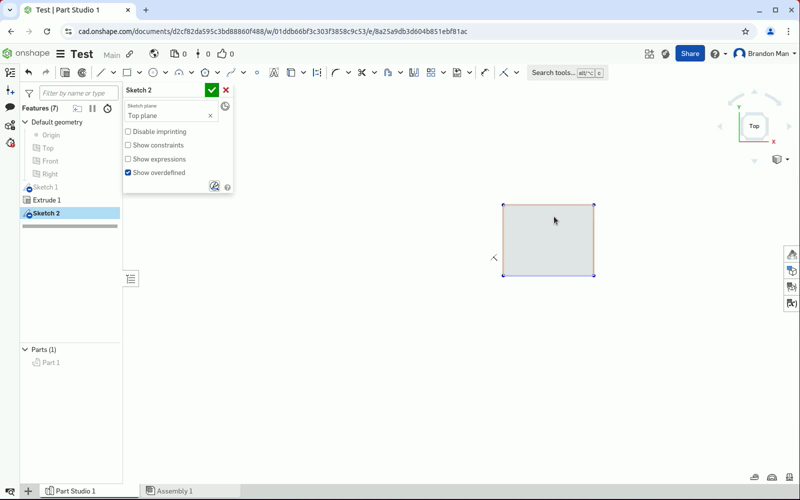
scroll(6)
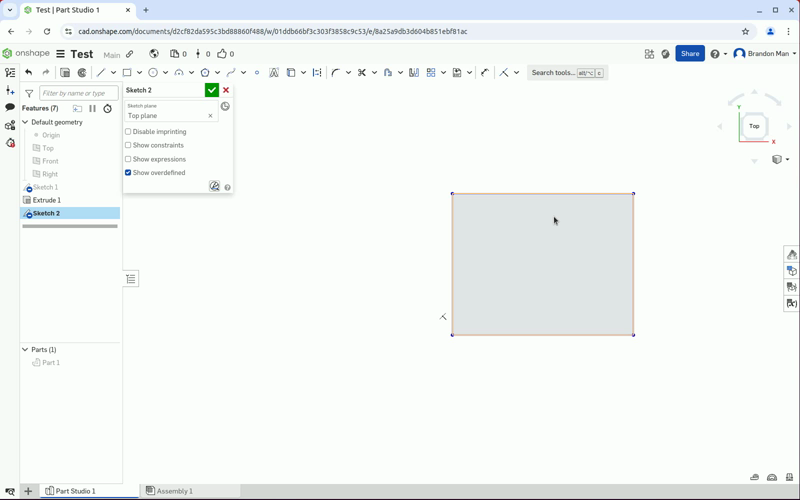
click(554, 216)
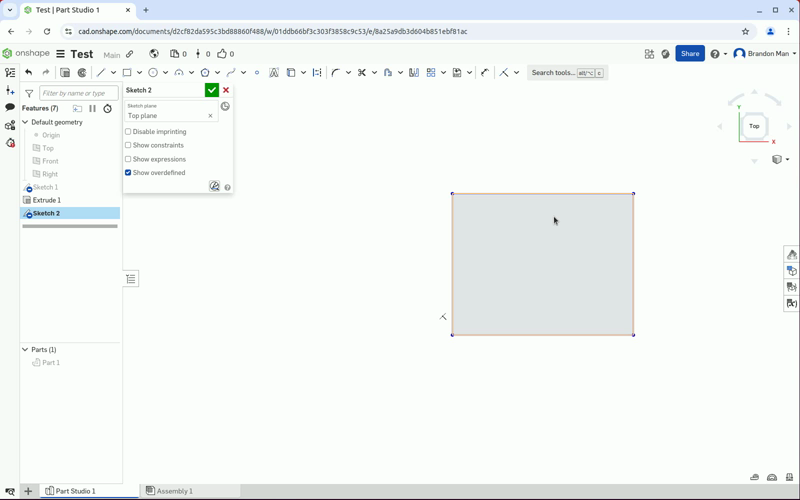
scroll(-6)
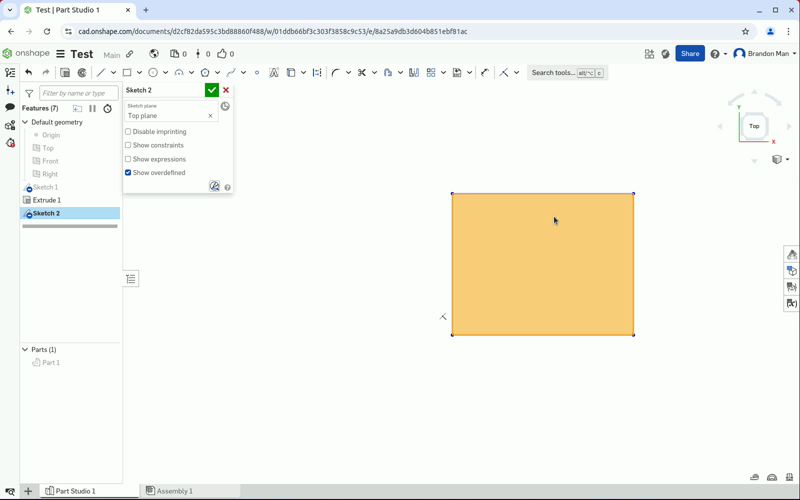
scroll(-6)
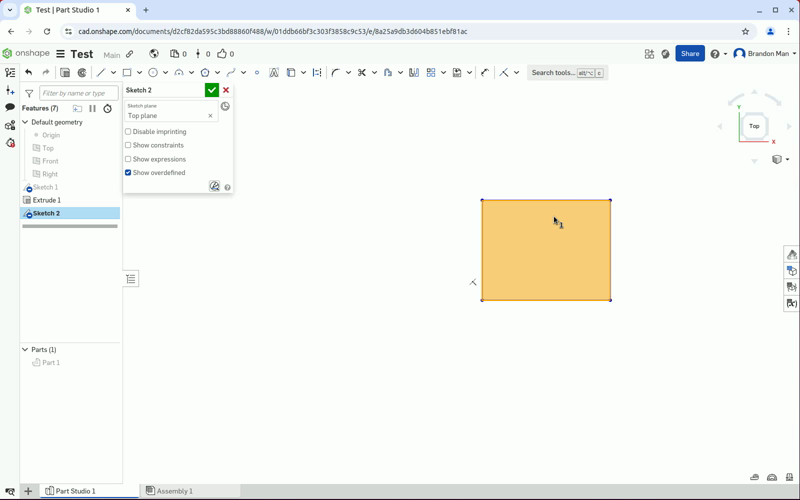
scroll(-6)
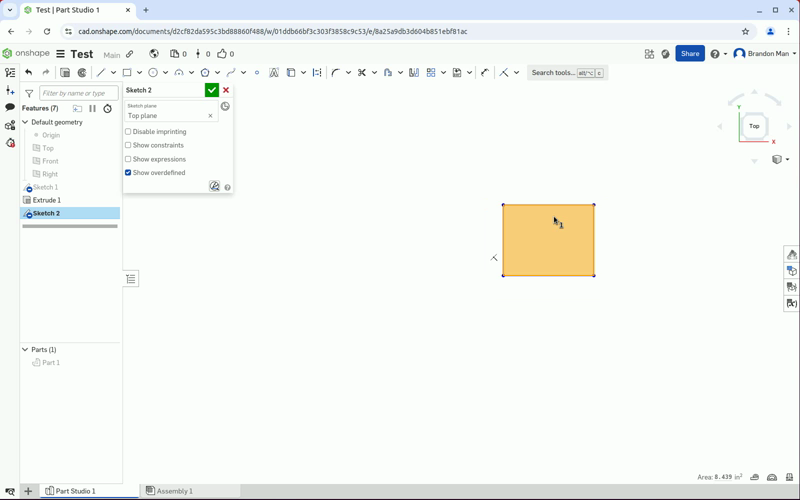
scroll(-6)
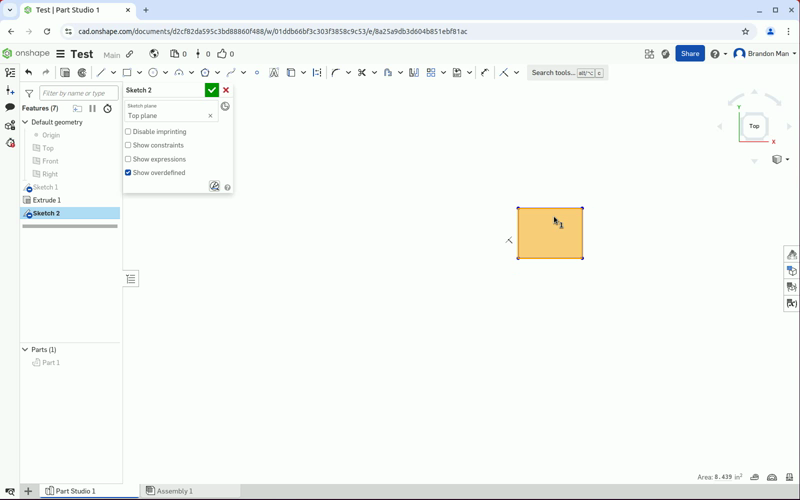
scroll(-6)
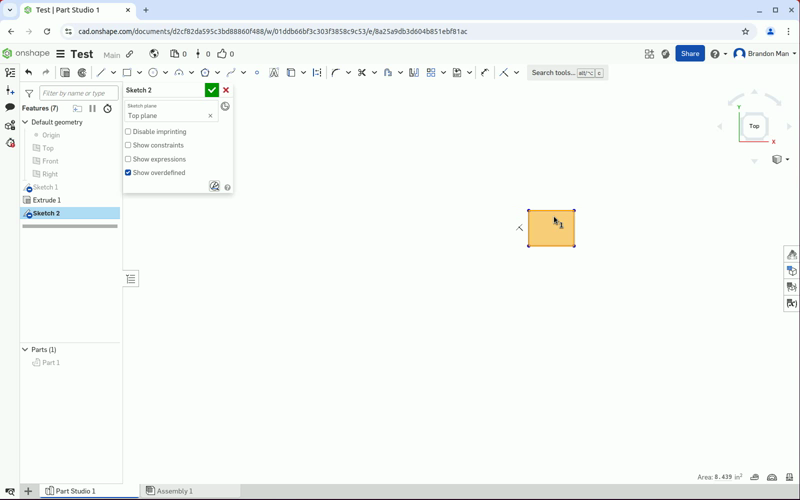
scroll(-6)
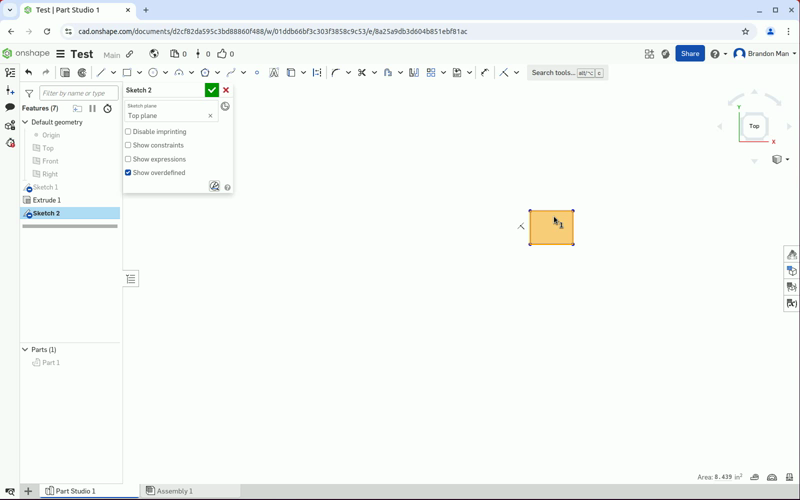
scroll(-6)
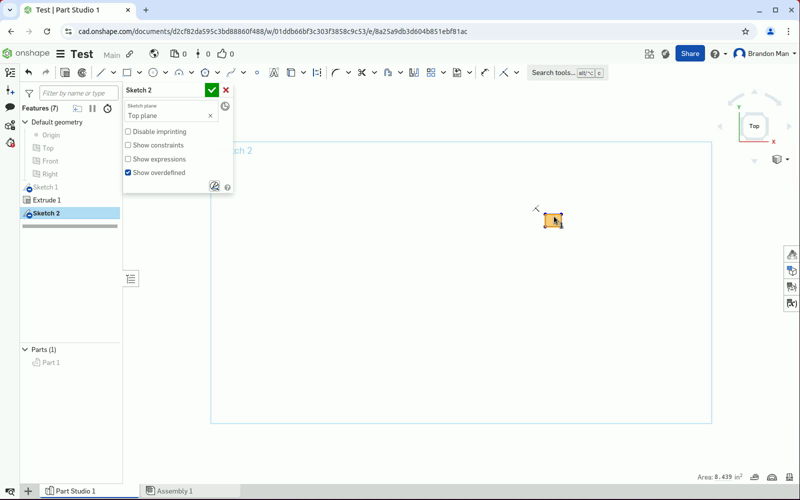
mouse_move(73, 352)
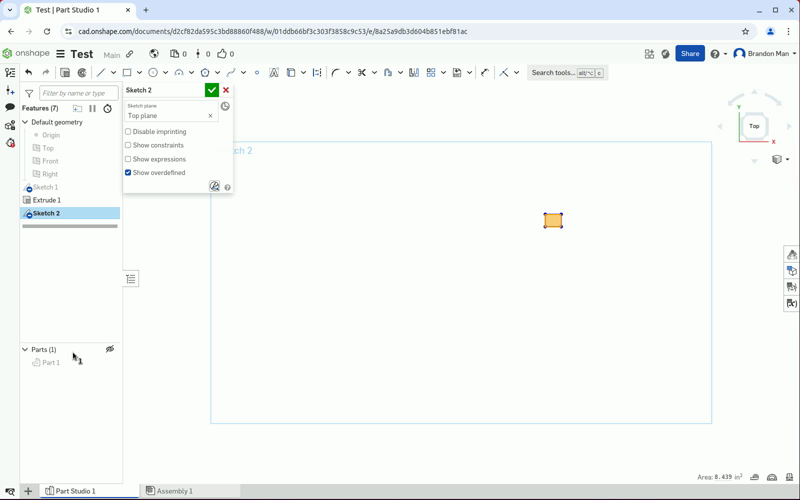
key(shift+y)
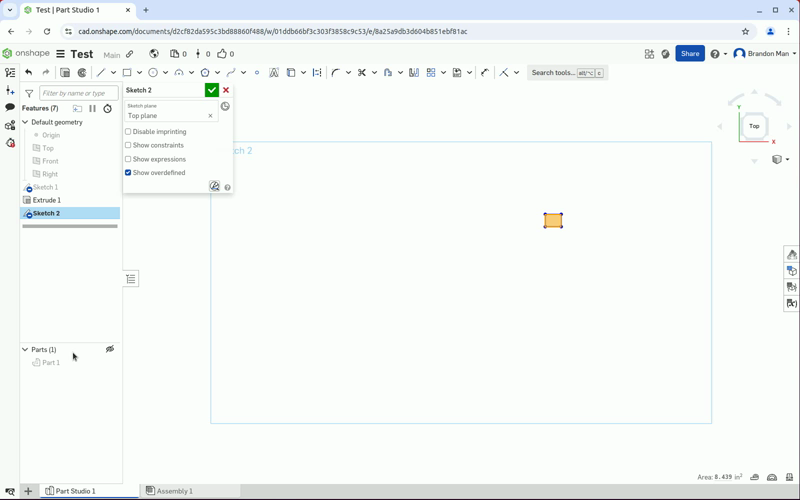
key(shift+e)
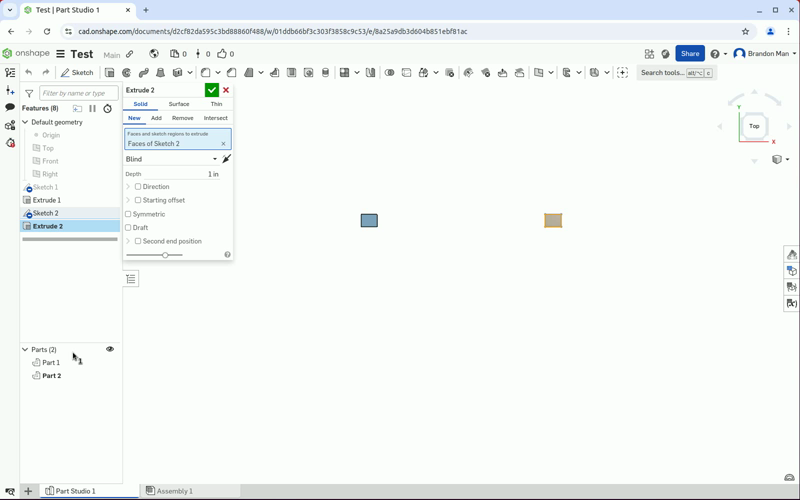
mouse_move(143, 106)
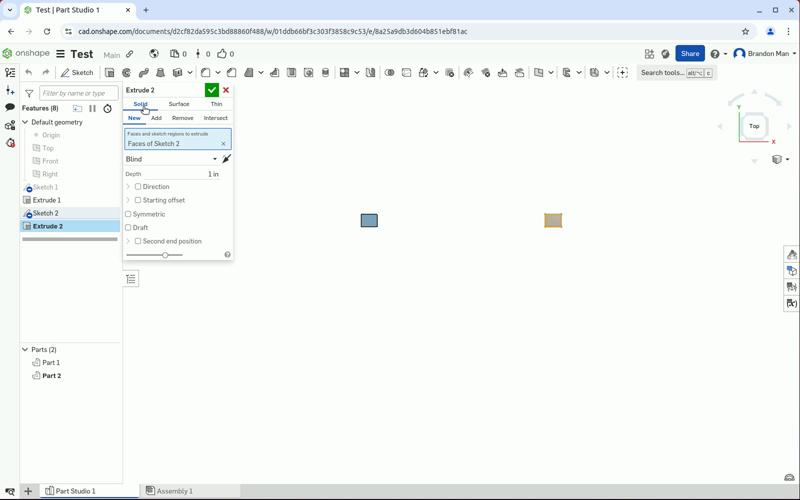
click(143, 106)
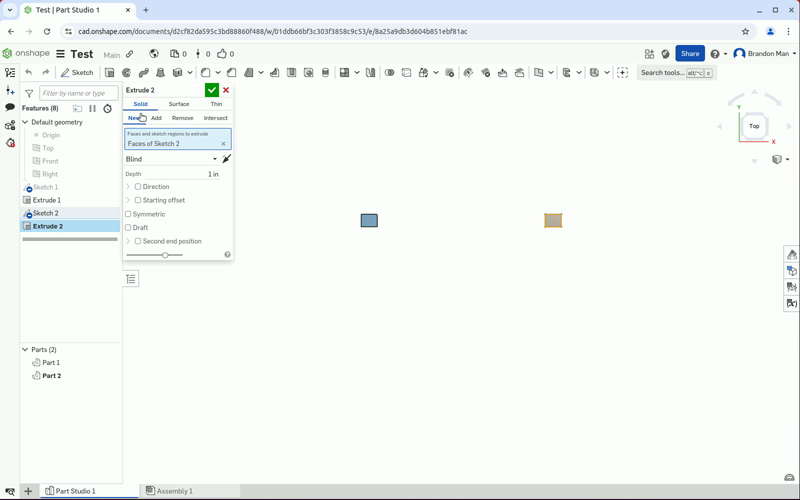
mouse_move(137, 120)
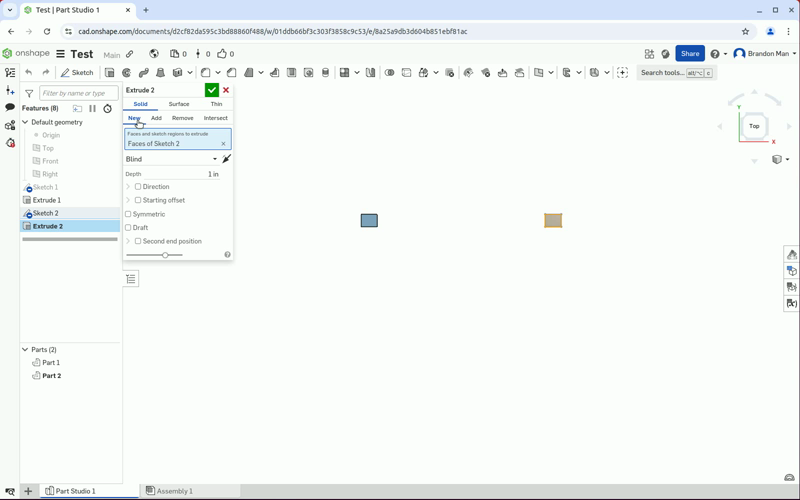
click(137, 120)
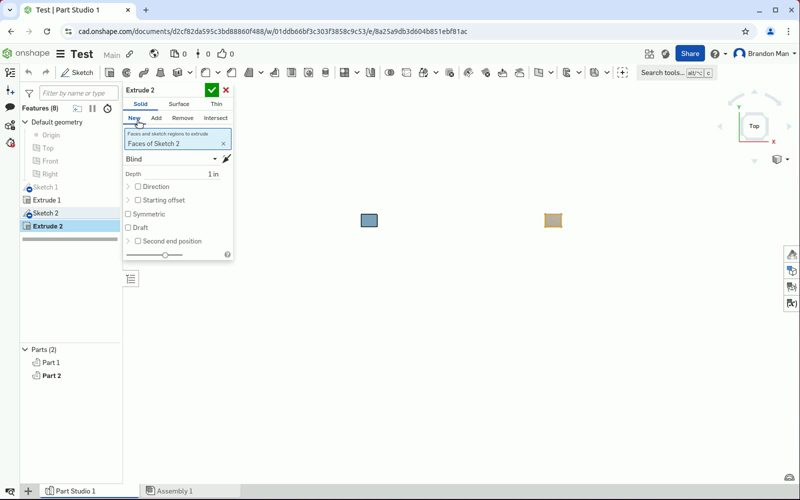
key(tab, 4)
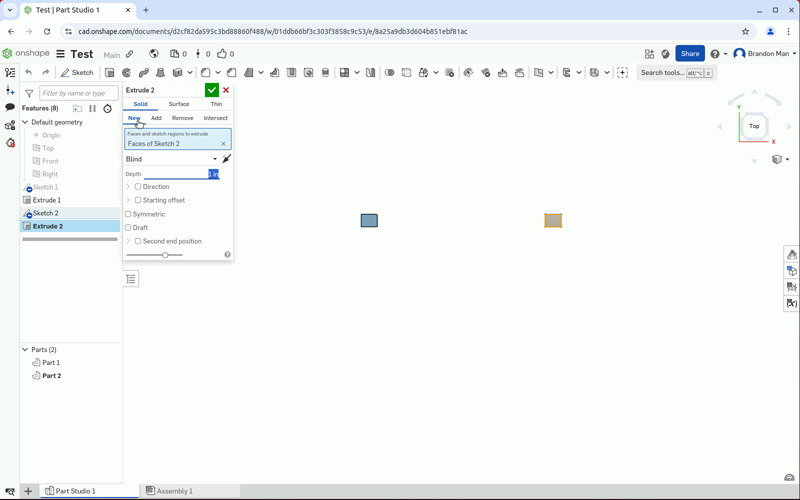
text(23.108)
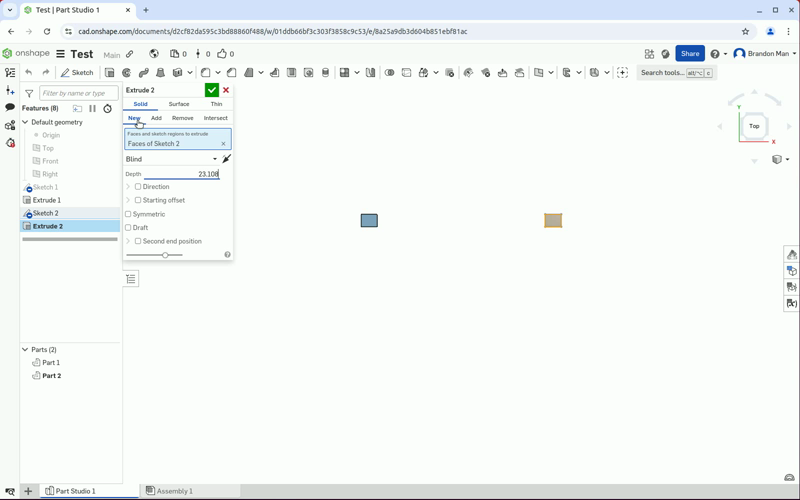
key(enter)
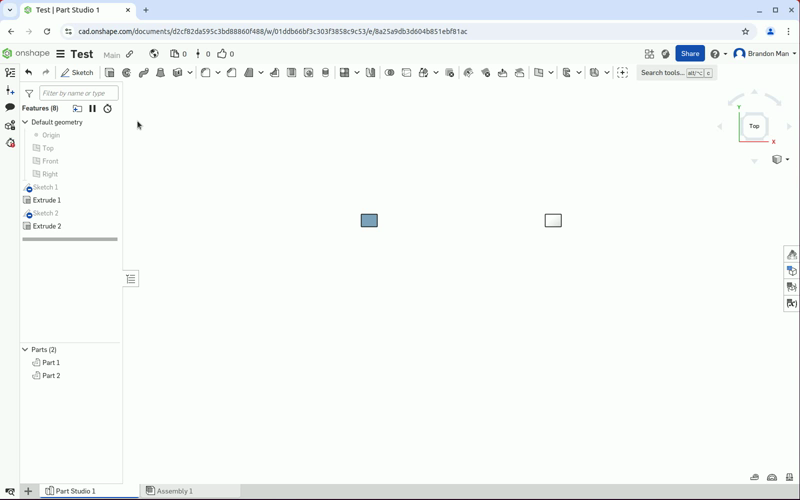
key(shift+h)
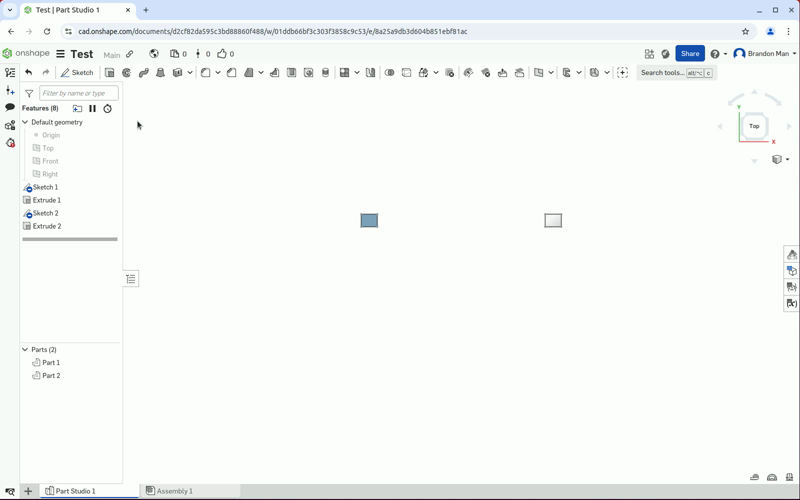
key(shift+h)
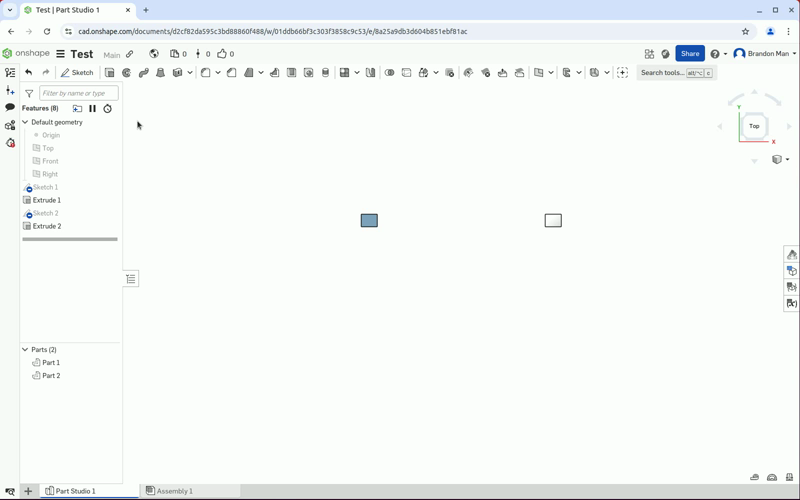
mouse_move(73, 189)
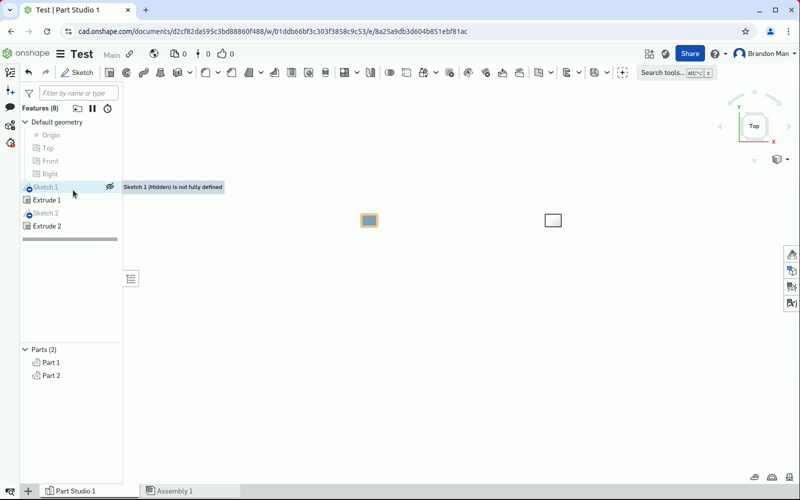
click(73, 189)
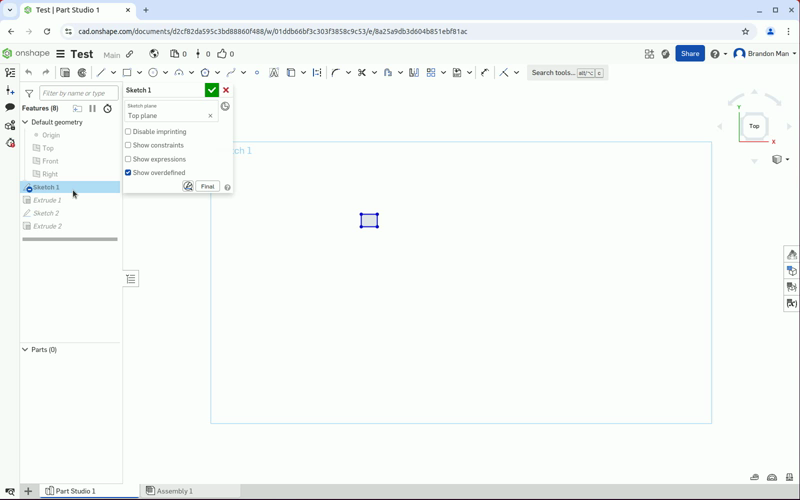
mouse_move(229, 92)
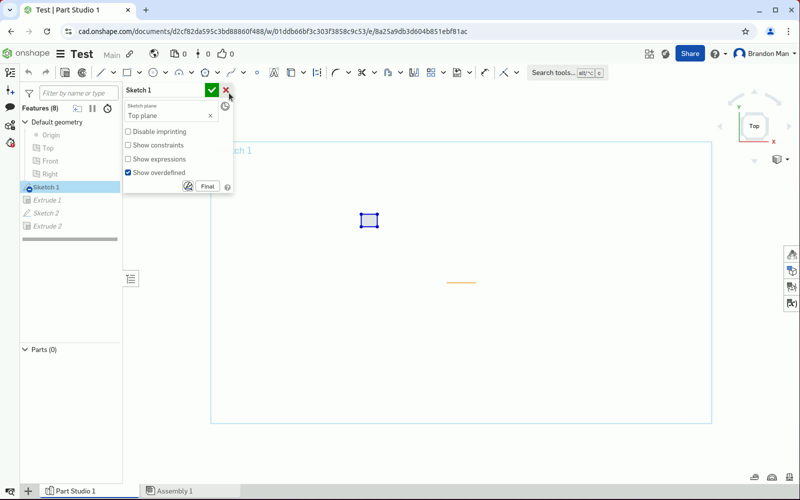
click(229, 92)
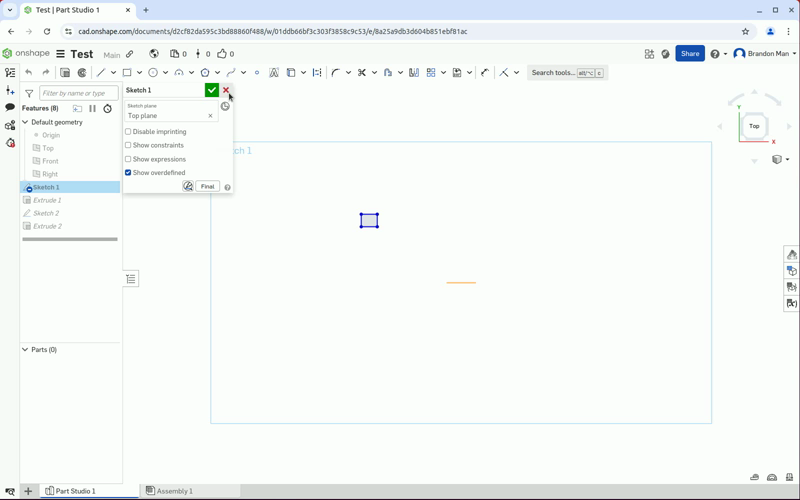
key(shift+s)
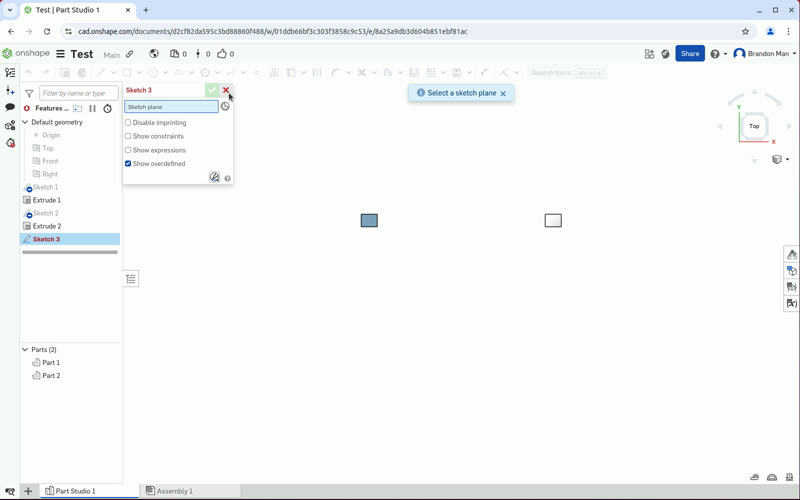
mouse_move(73, 150)
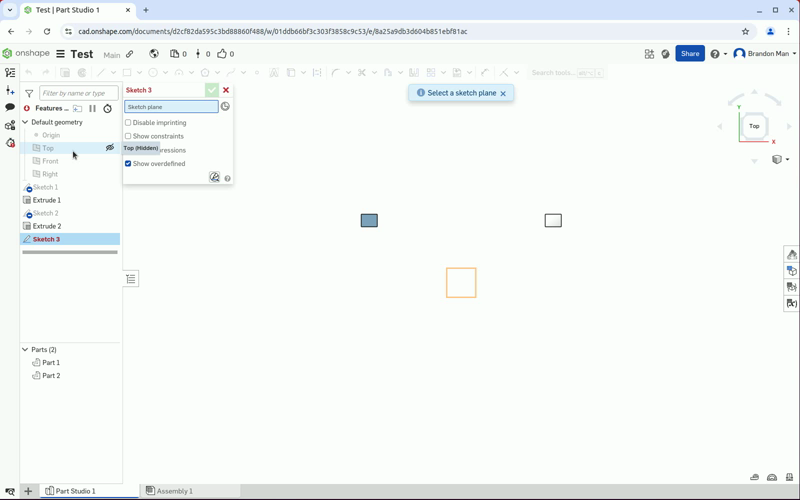
click(73, 150)
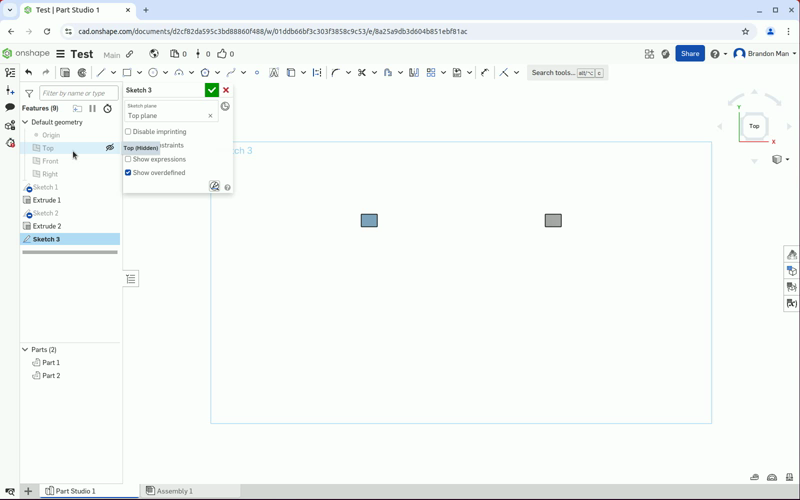
mouse_move(73, 352)
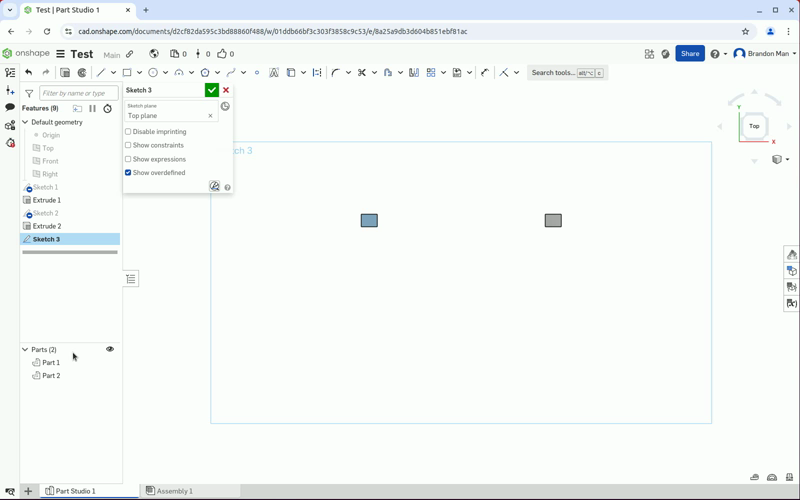
key(y)
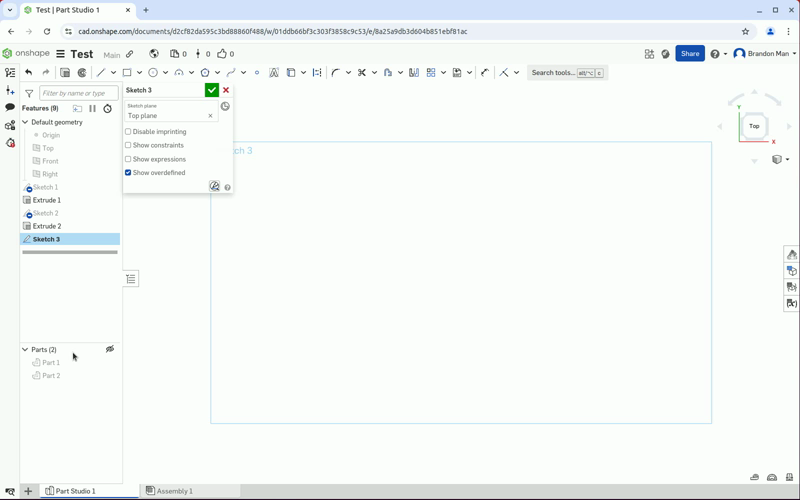
key(l)
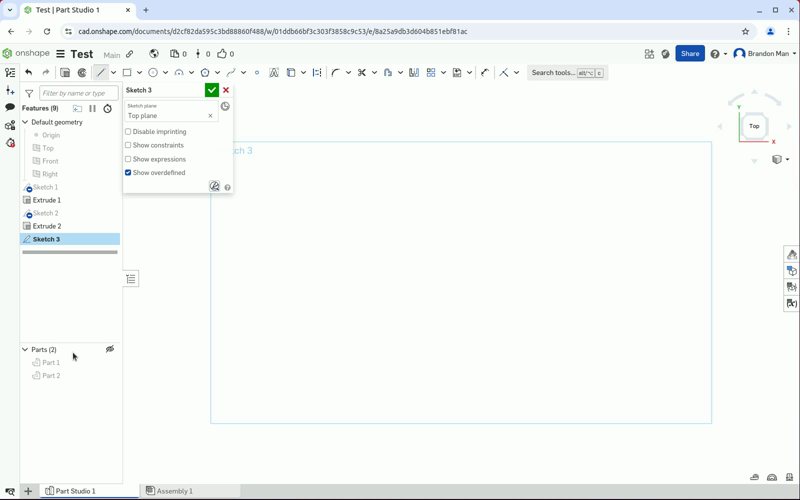
key_down(shift)
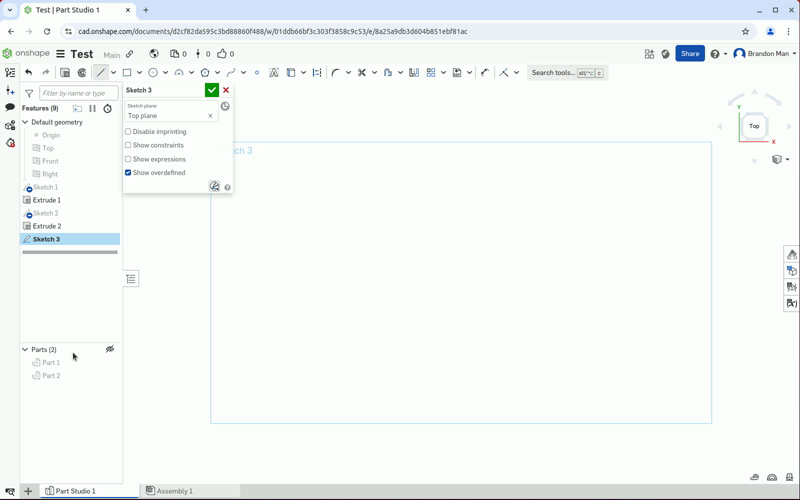
mouse_move(545, 351)
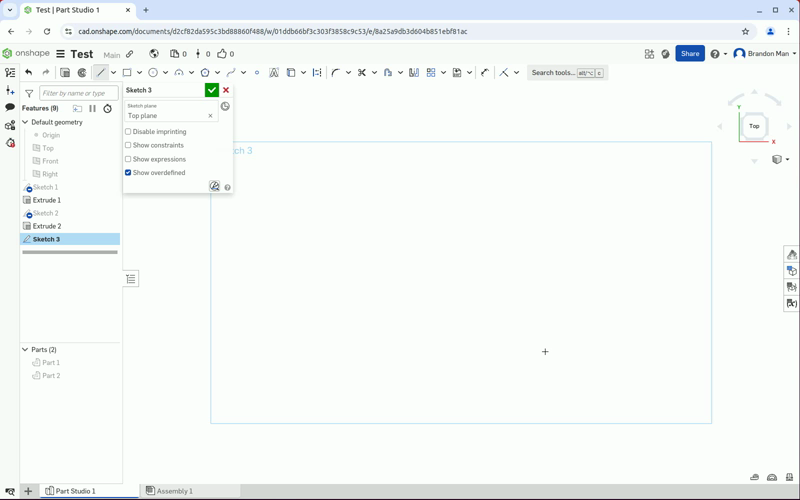
click(545, 351)
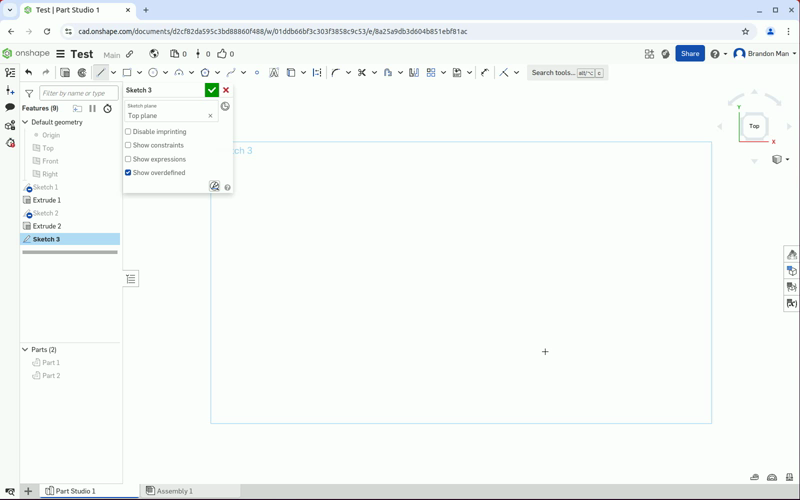
key_up(shift)
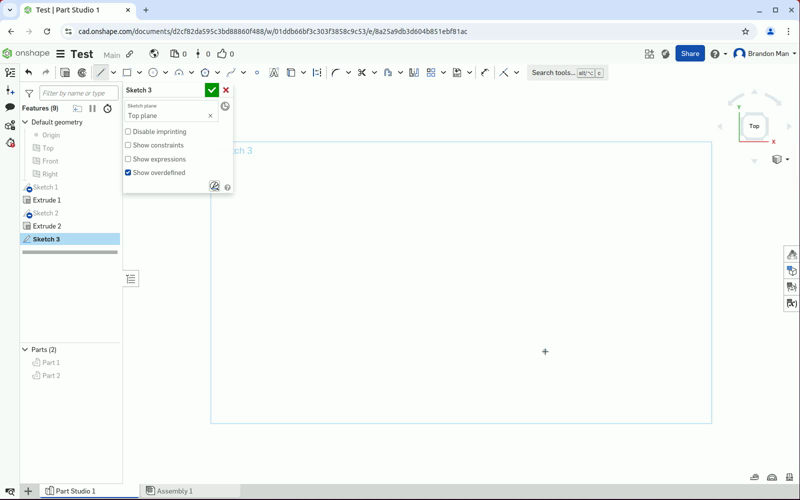
key_down(shift)
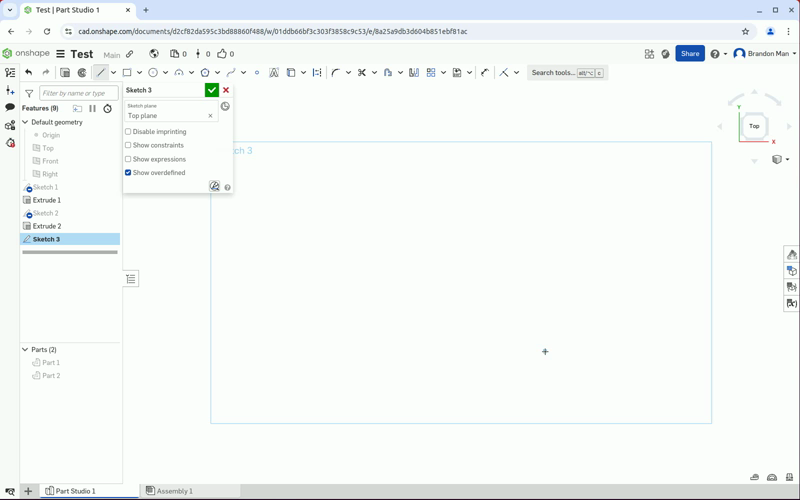
mouse_move(575, 351)
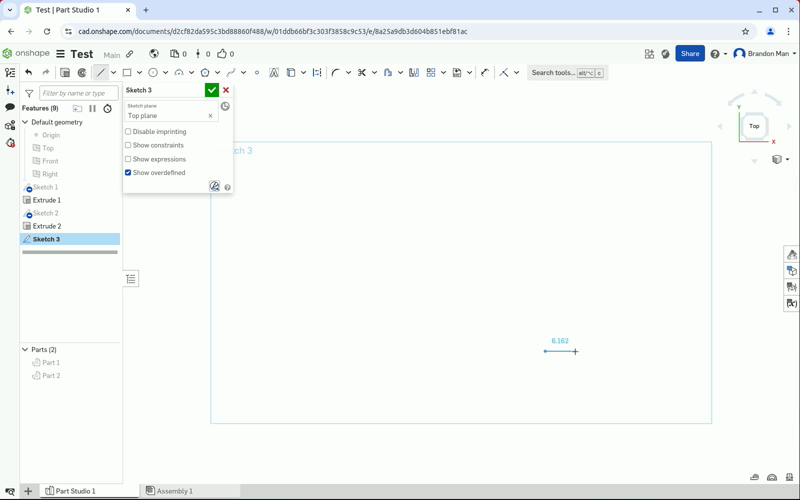
mouse_move(561, 351)
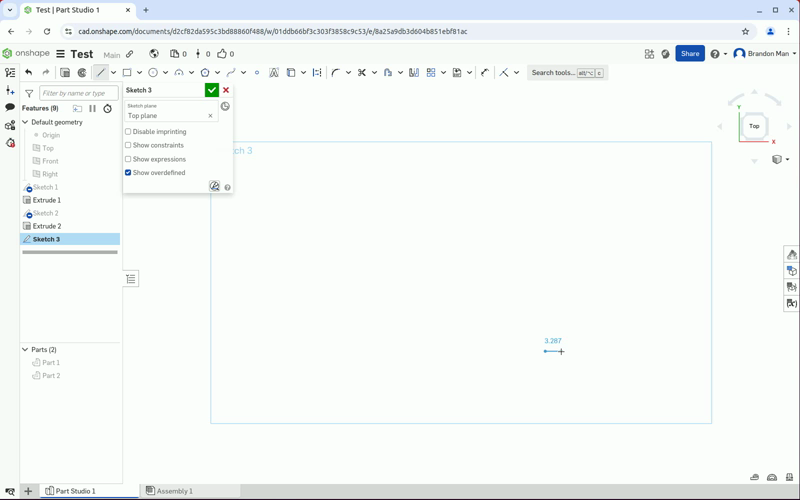
click(561, 351)
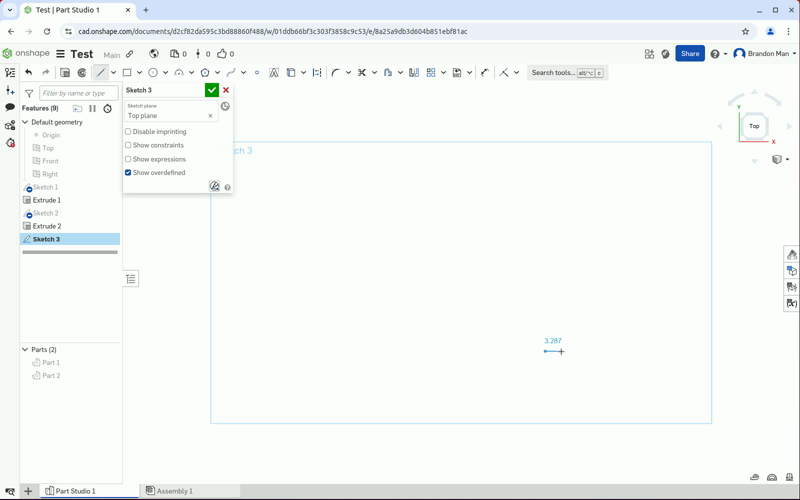
key_up(shift)
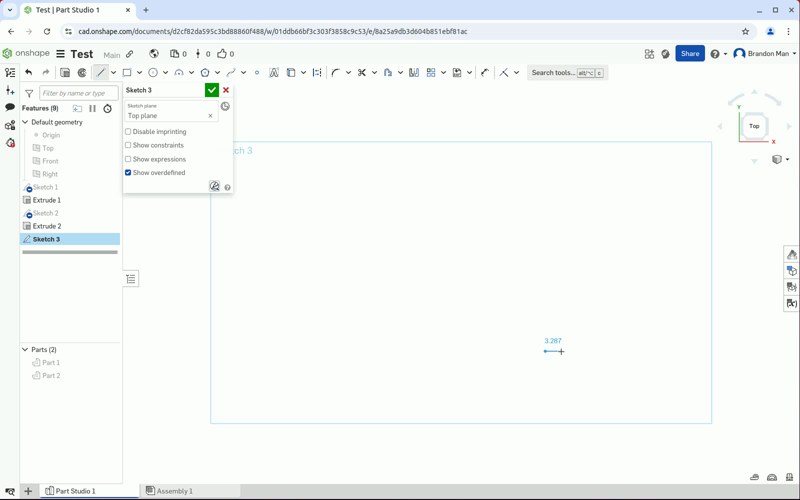
key_down(shift)
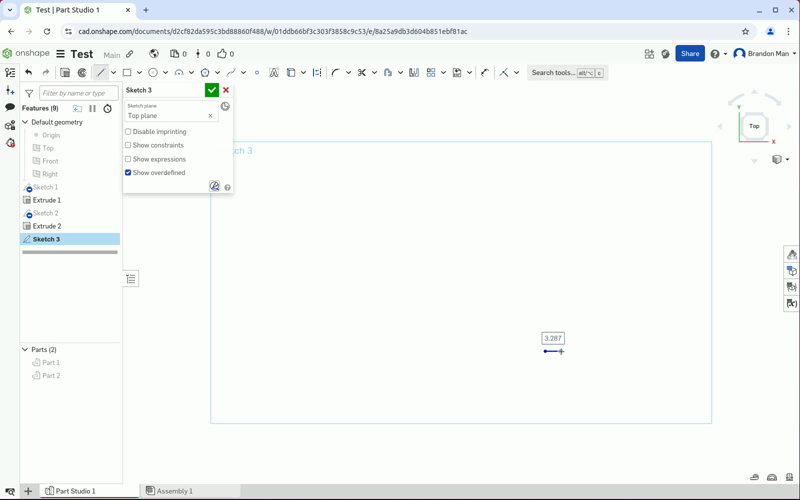
mouse_move(589, 351)
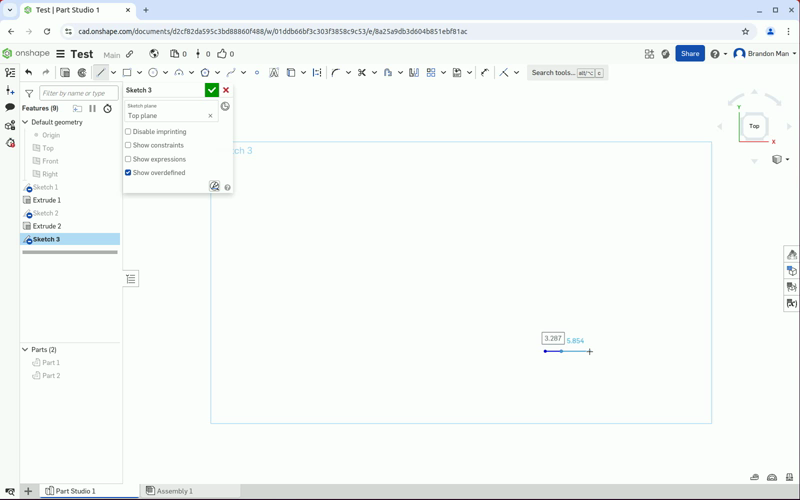
mouse_move(561, 338)
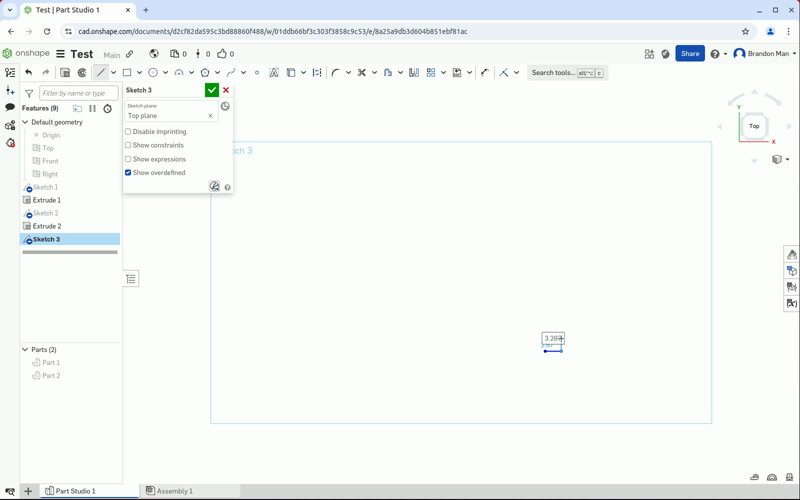
click(561, 338)
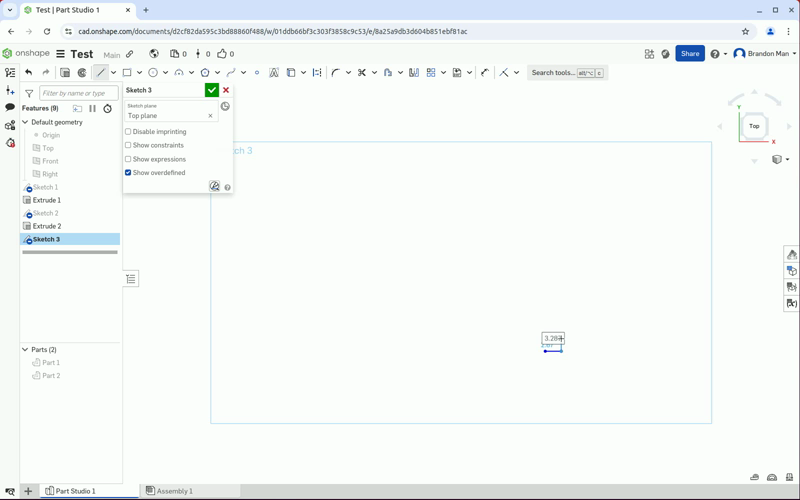
key_up(shift)
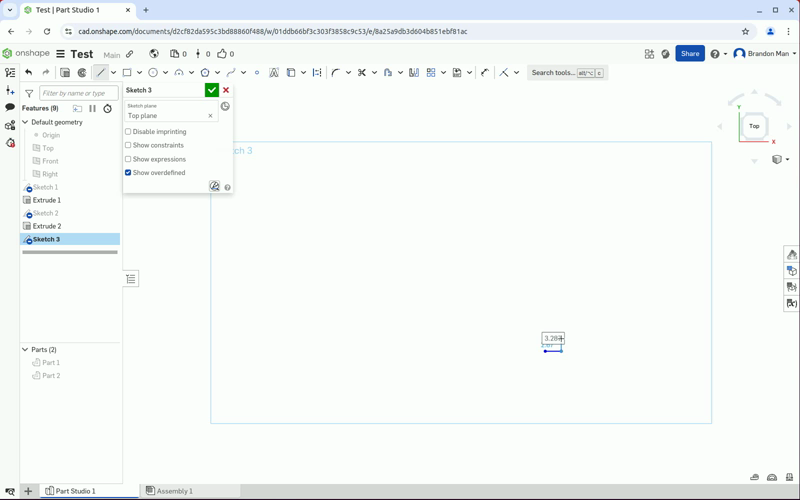
key_down(shift)
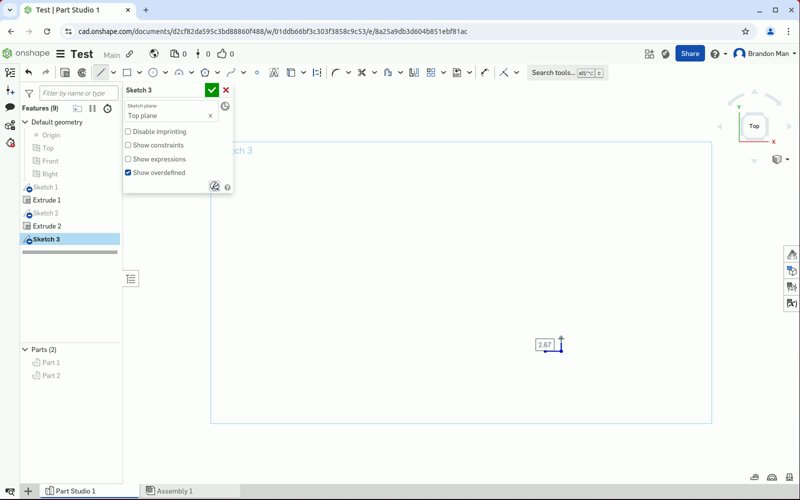
mouse_move(589, 338)
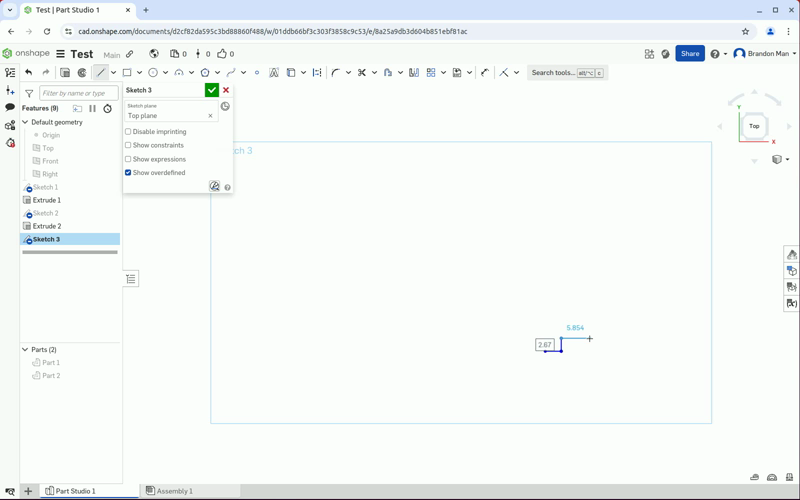
mouse_move(545, 338)
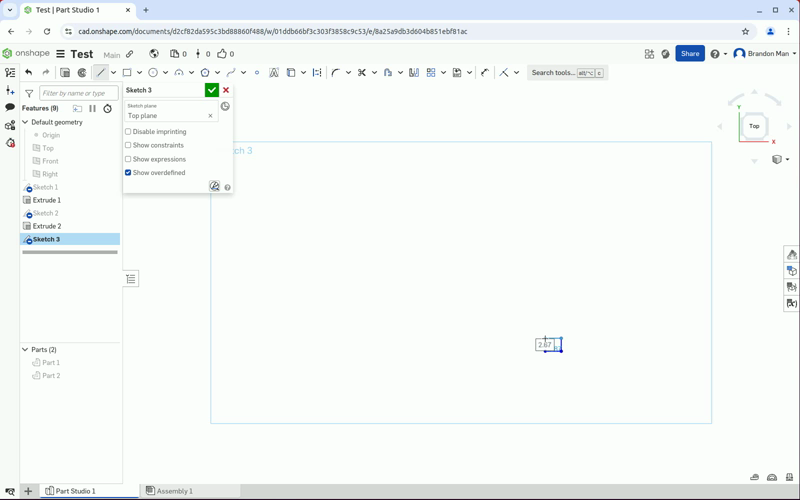
click(545, 338)
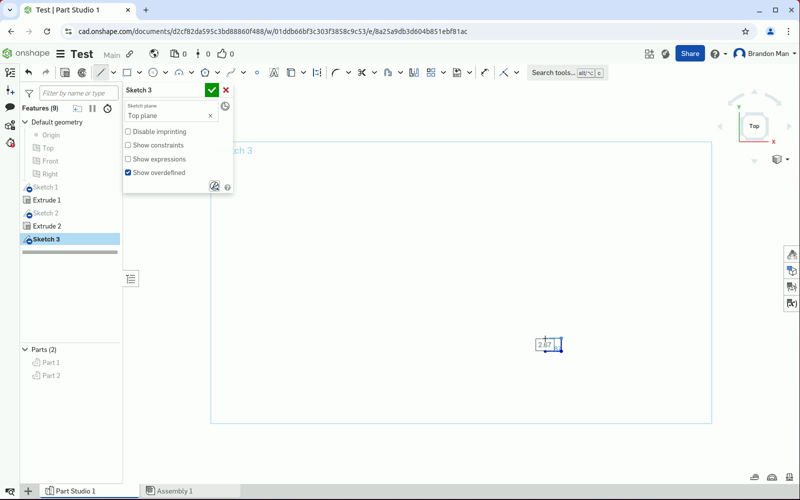
key_up(shift)
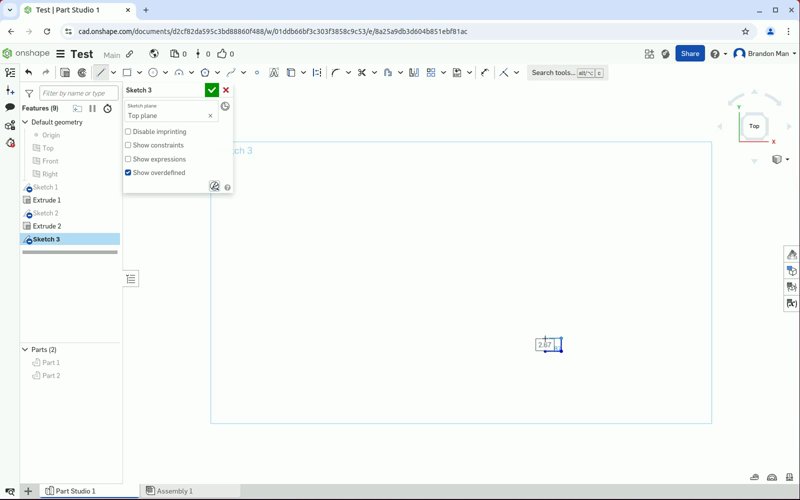
mouse_move(575, 338)
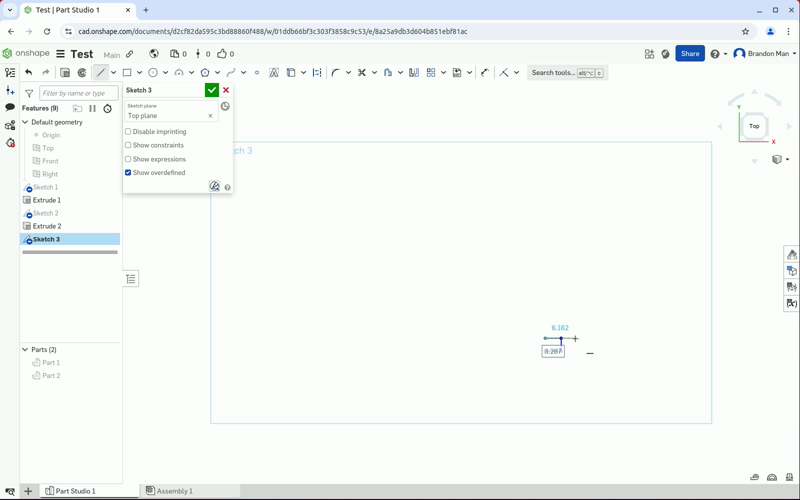
key_down(shift)
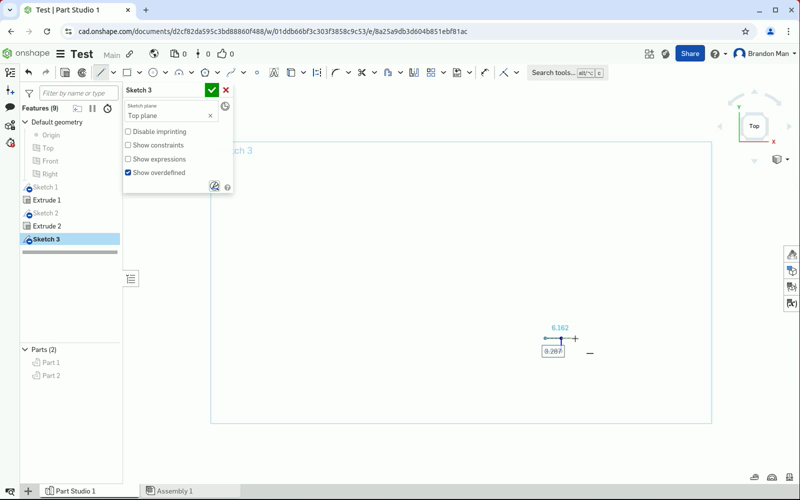
mouse_move(545, 351)
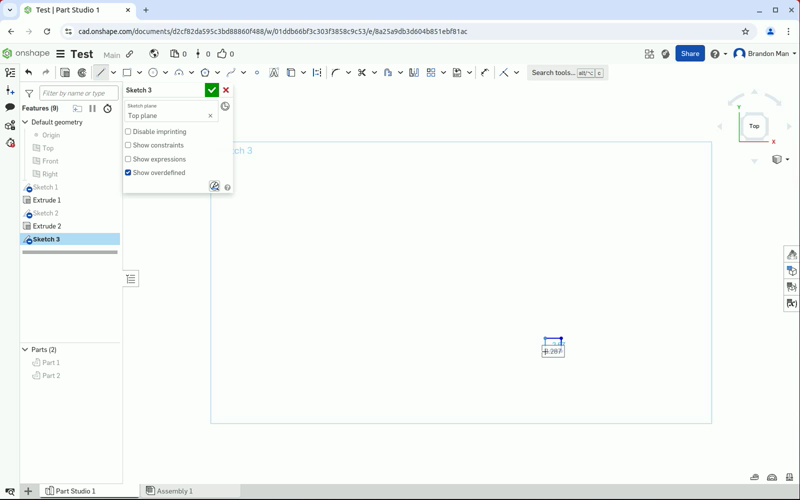
key_up(shift)
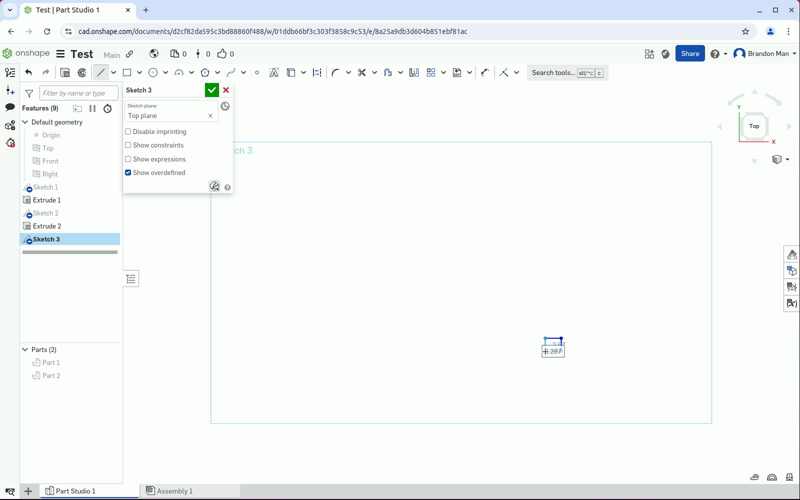
click(545, 351)
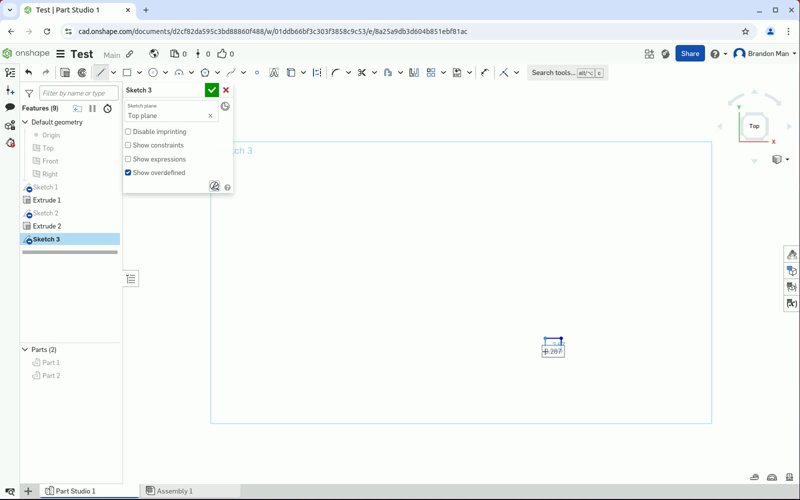
key(esc)
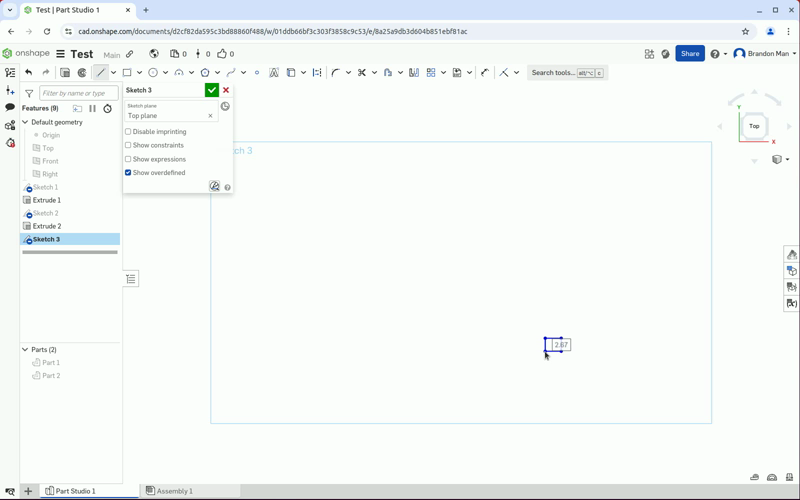
mouse_move(549, 347)
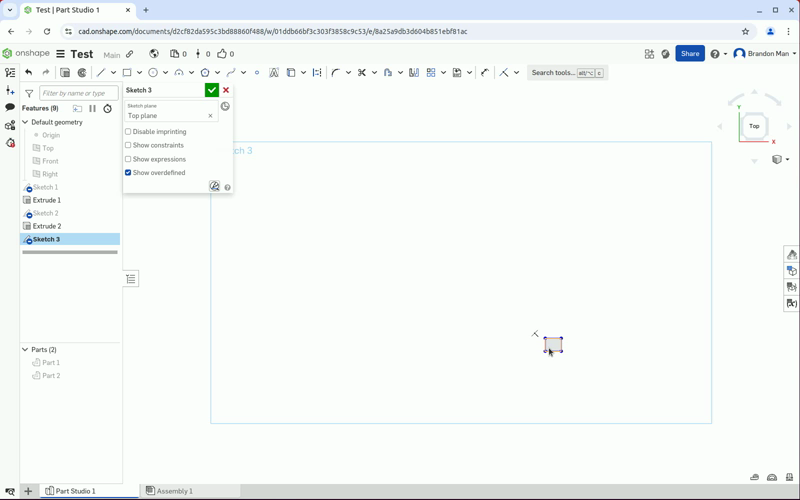
scroll(6)
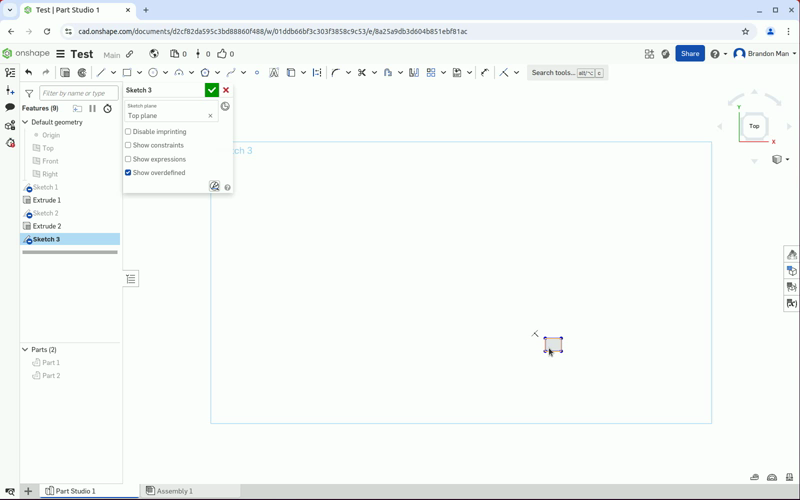
scroll(6)
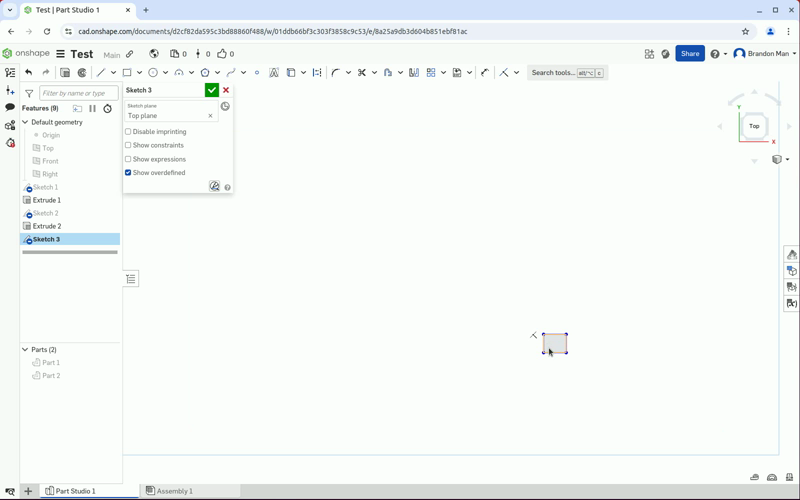
scroll(6)
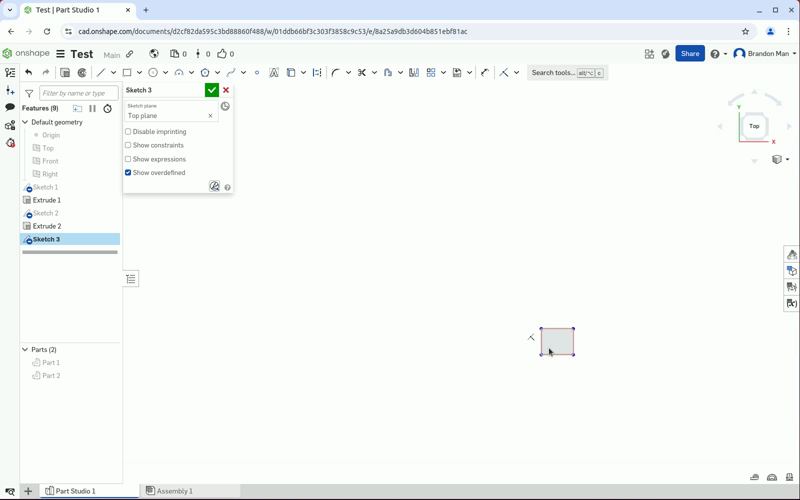
scroll(6)
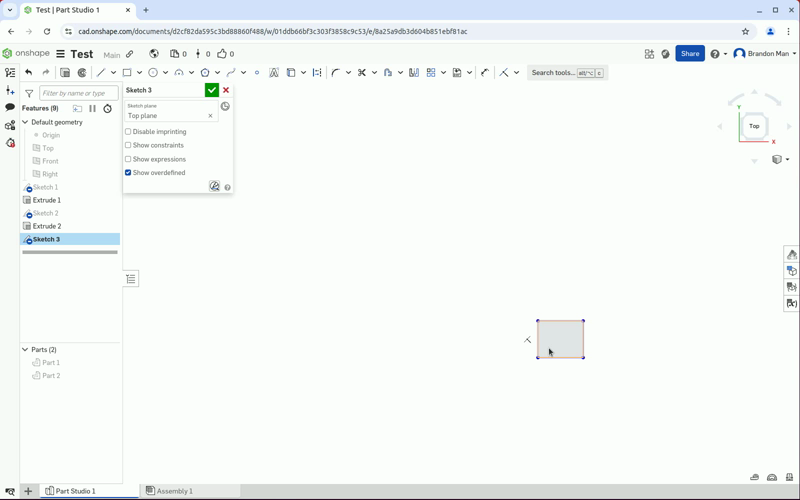
scroll(6)
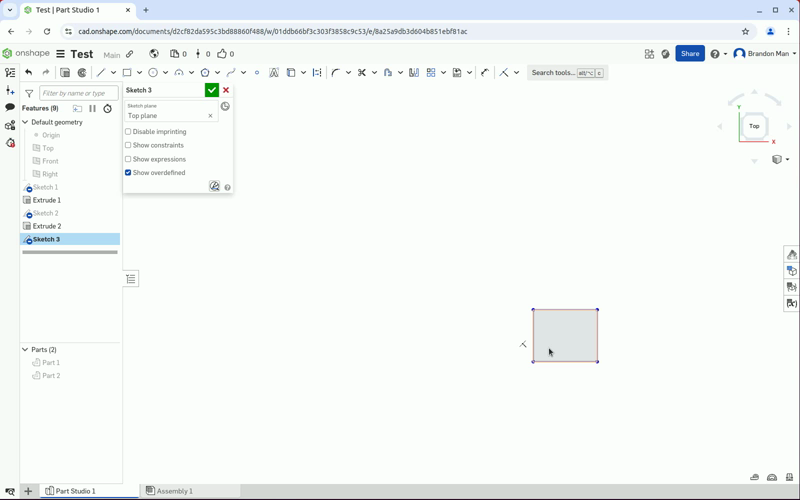
scroll(6)
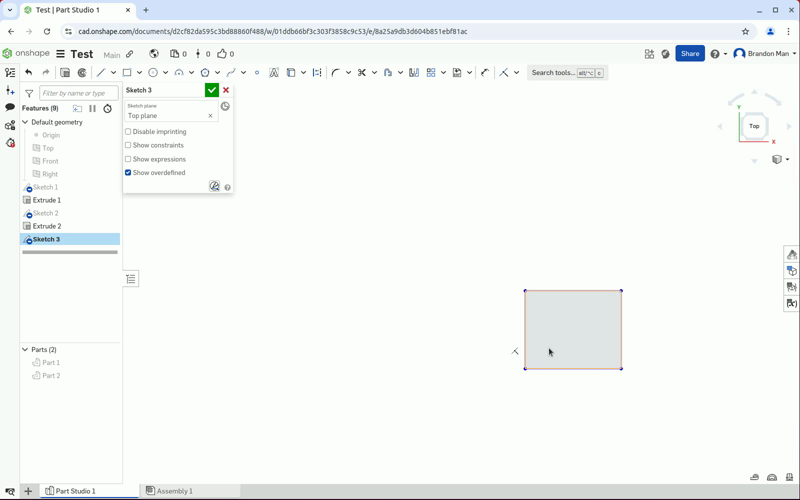
scroll(6)
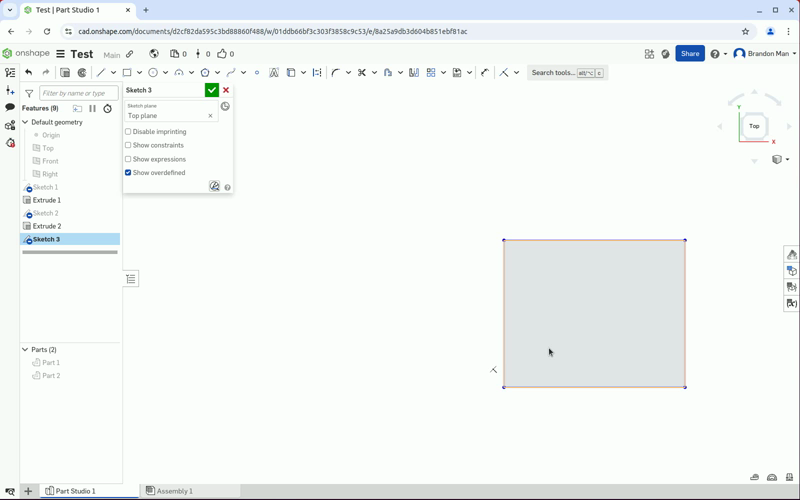
click(549, 347)
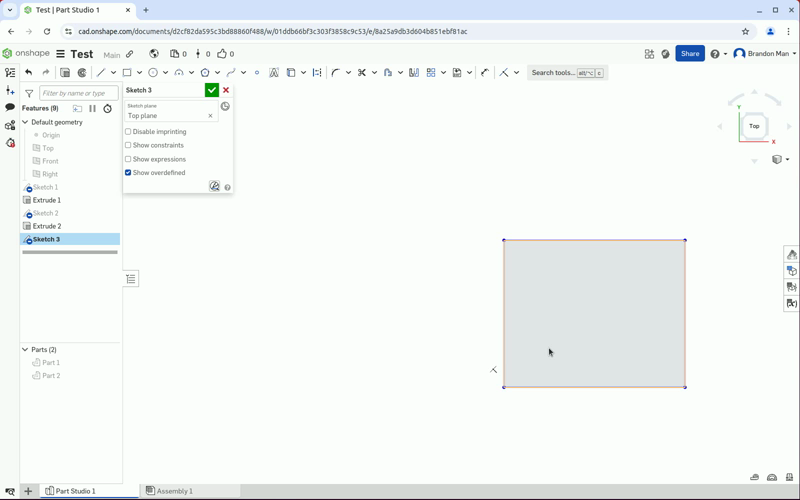
scroll(-6)
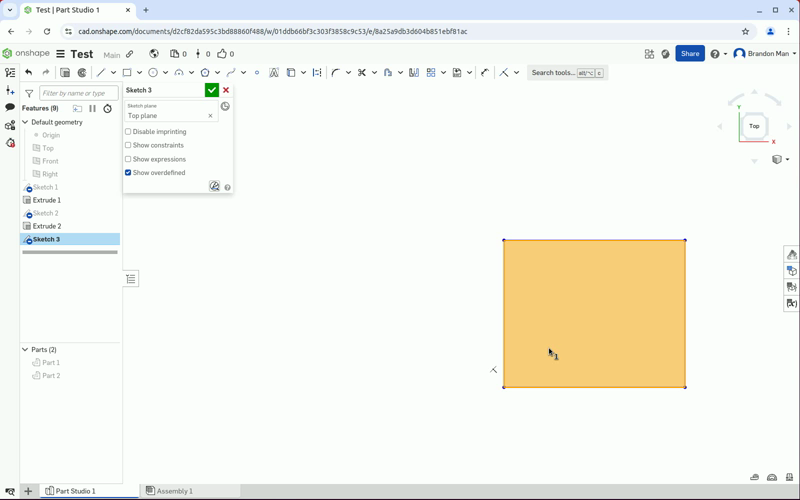
scroll(-6)
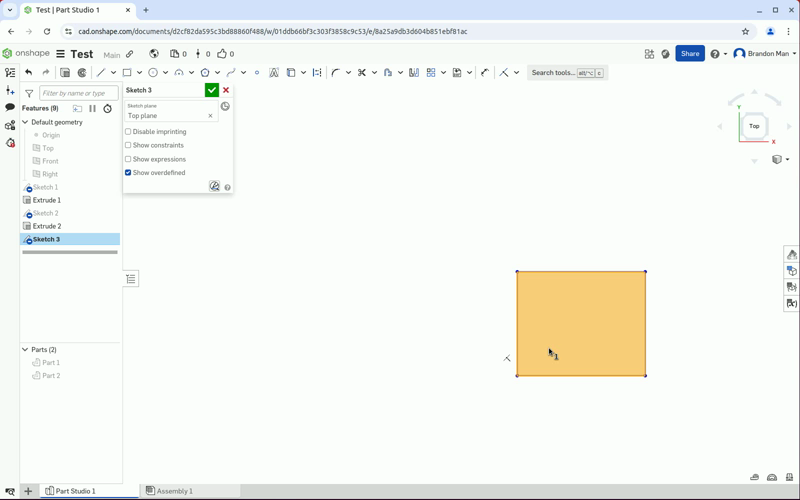
scroll(-6)
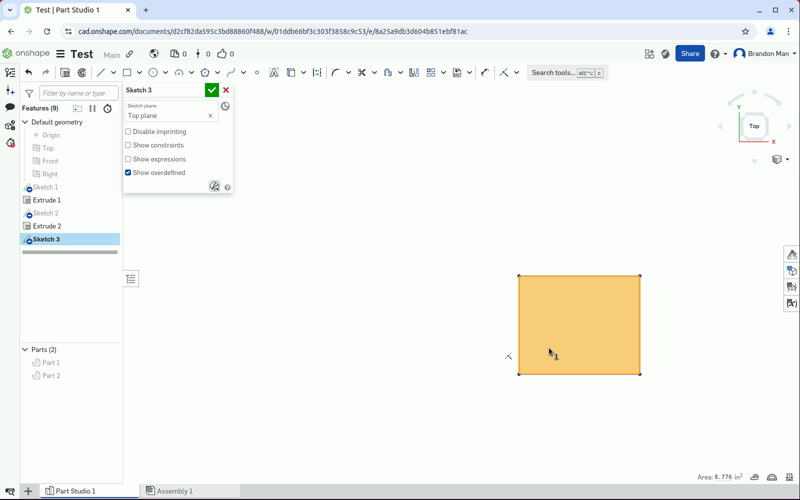
scroll(-6)
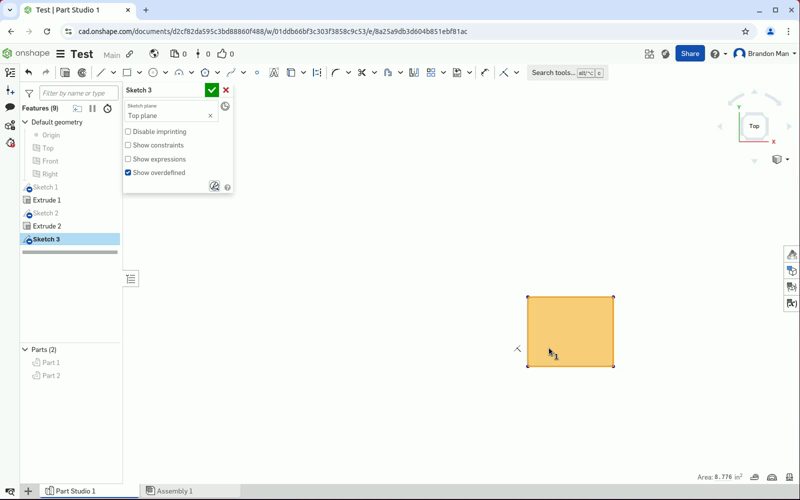
scroll(-6)
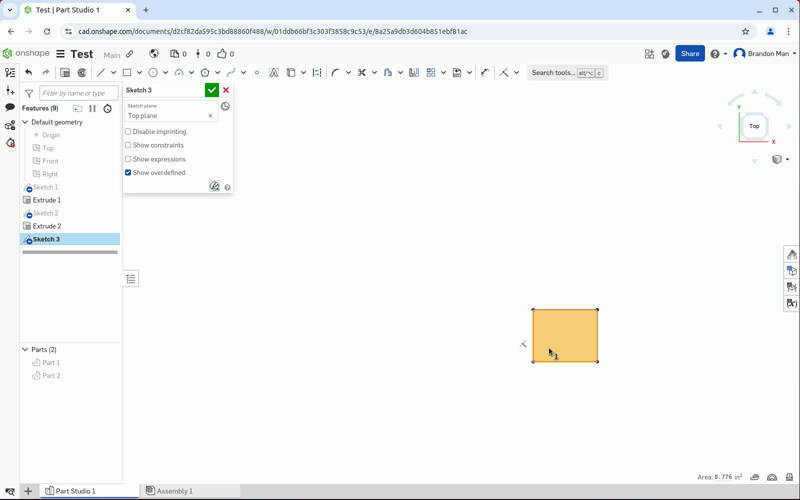
scroll(-6)
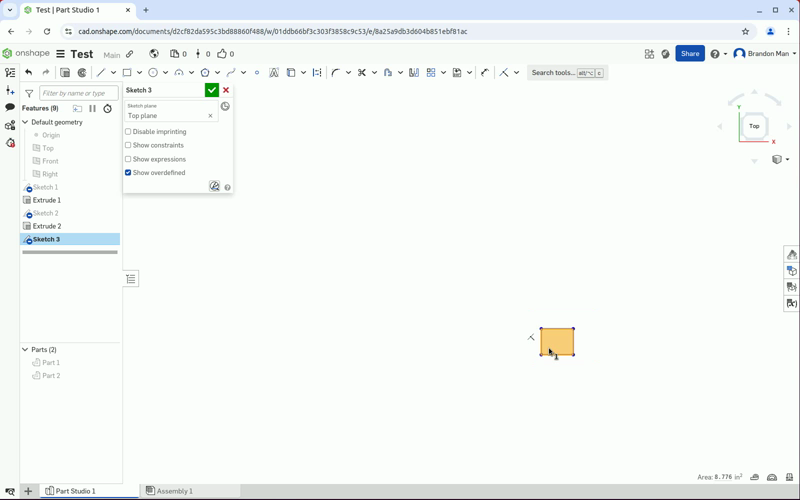
scroll(-6)
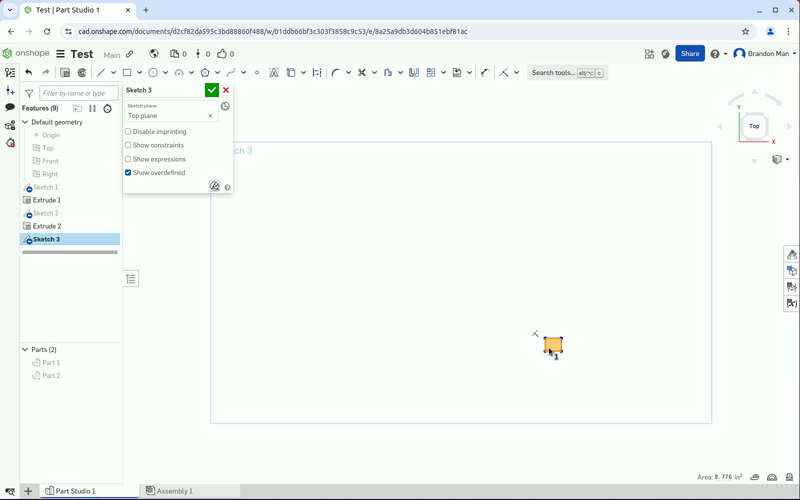
mouse_move(73, 352)
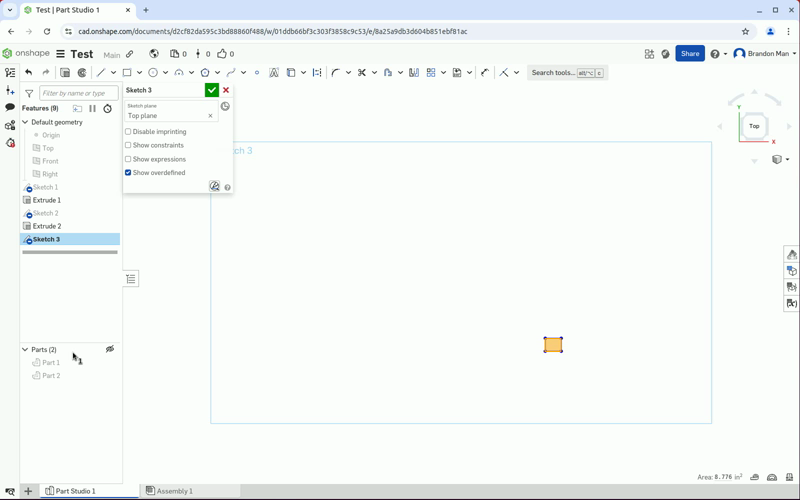
key(shift+y)
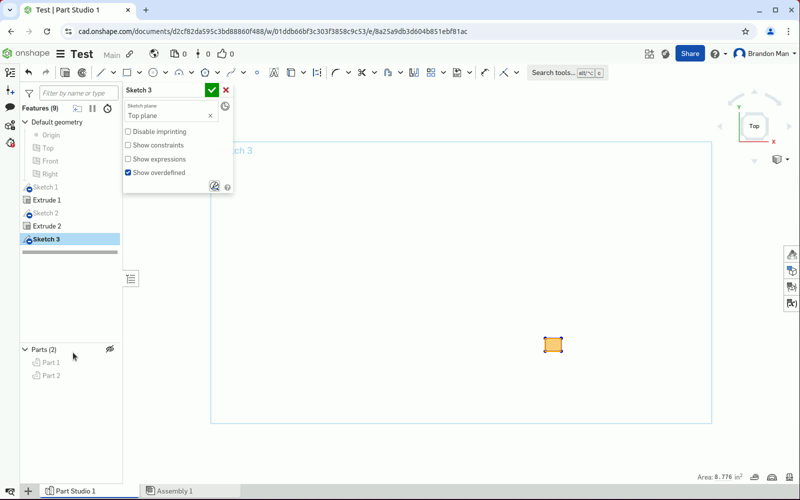
key(shift+e)
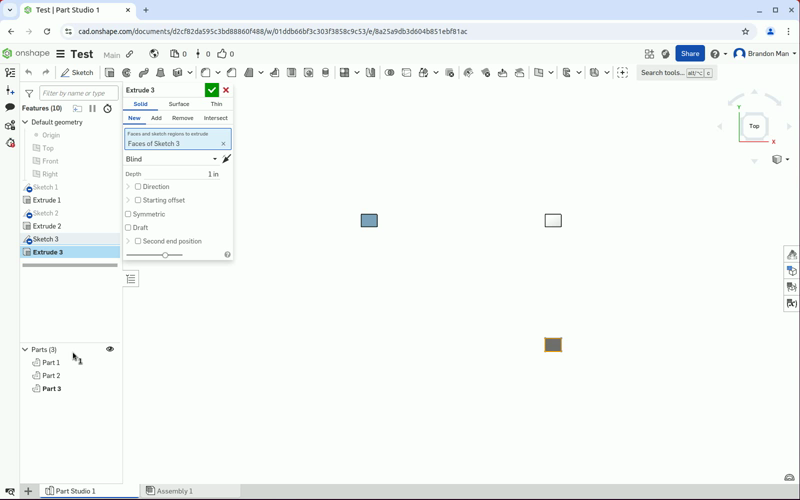
mouse_move(143, 106)
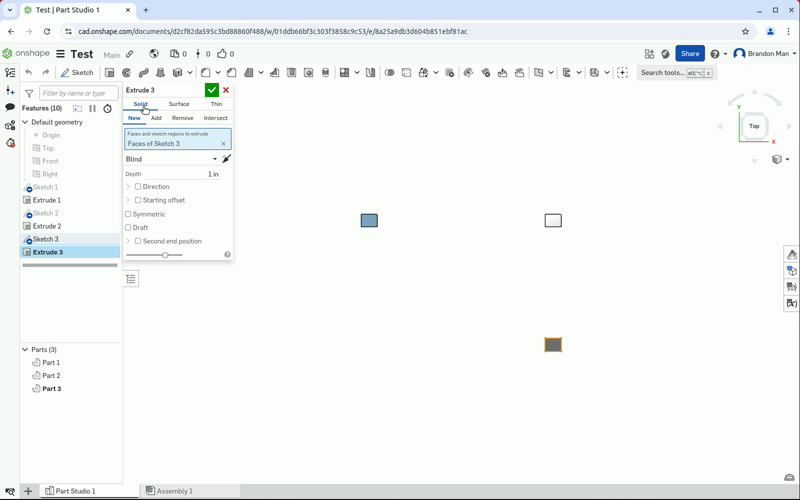
click(143, 106)
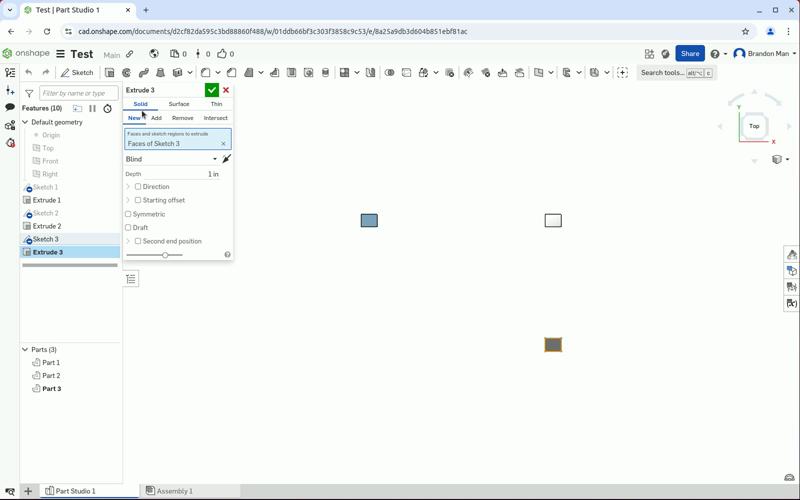
mouse_move(137, 120)
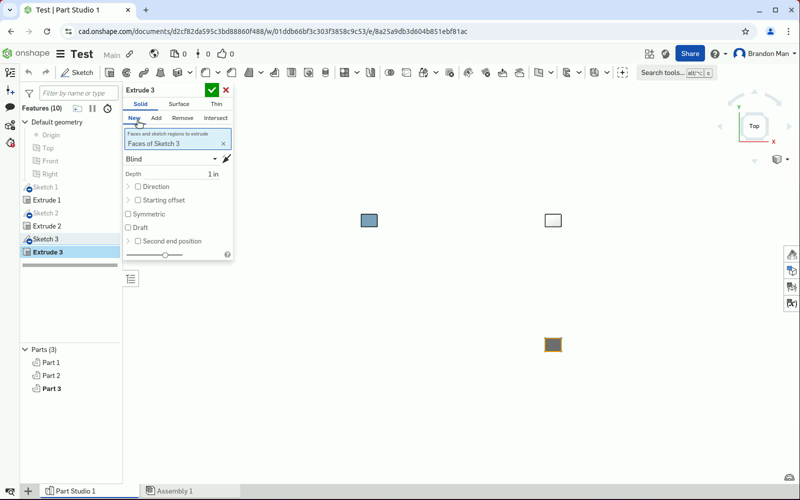
click(137, 120)
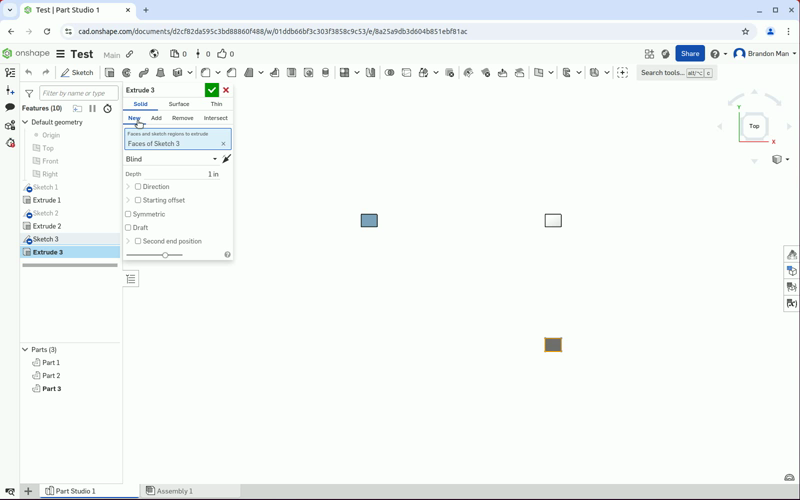
key(tab, 4)
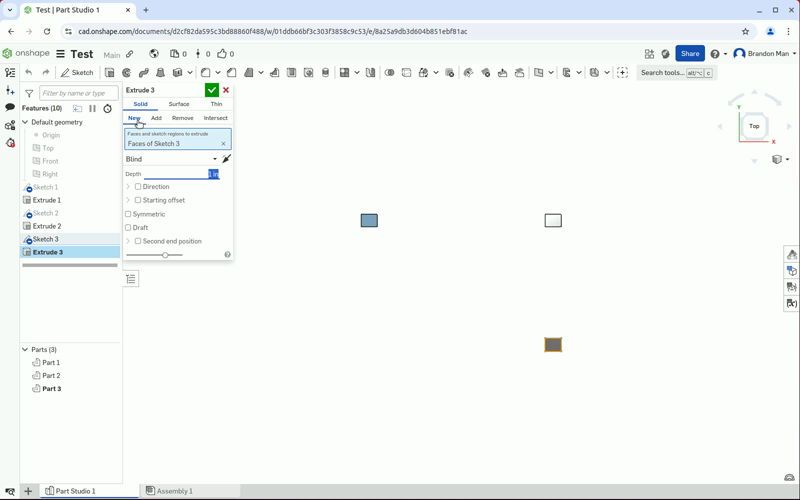
text(23.108)
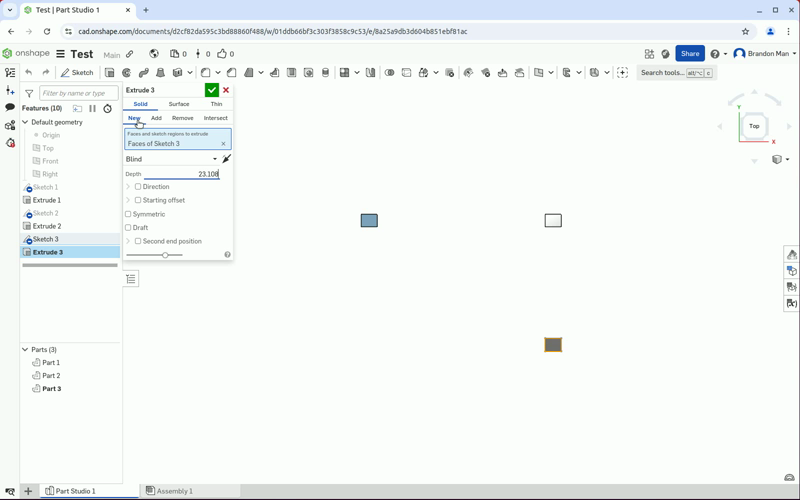
key(enter)
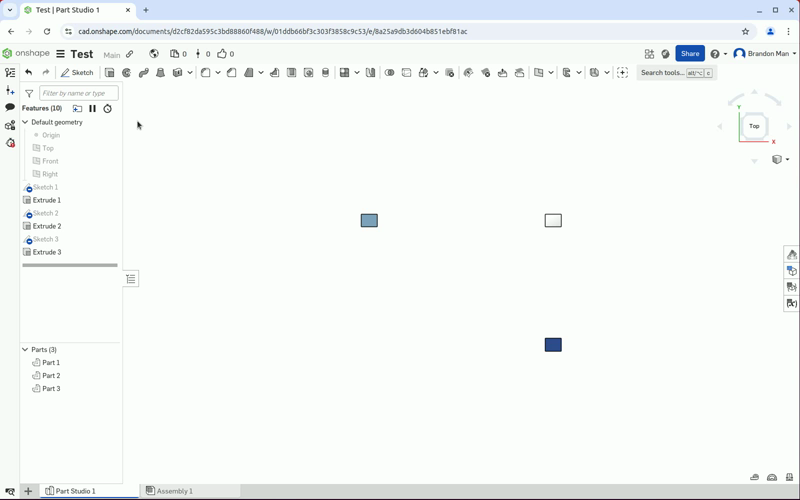
key(shift+h)
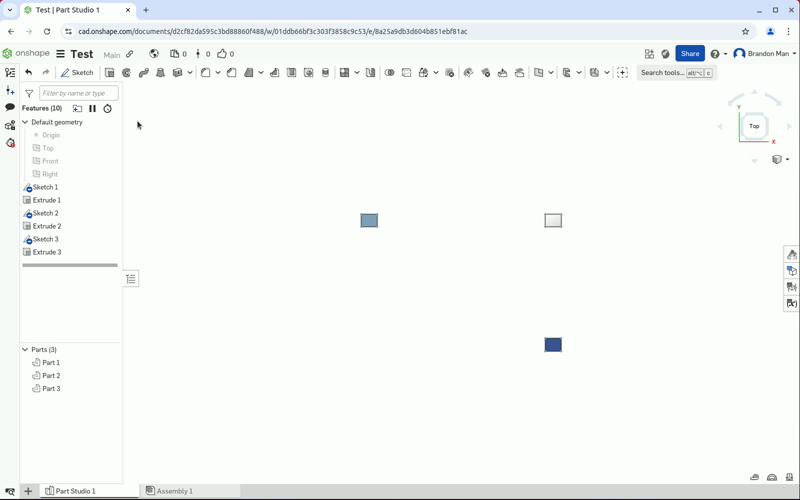
key(shift+h)
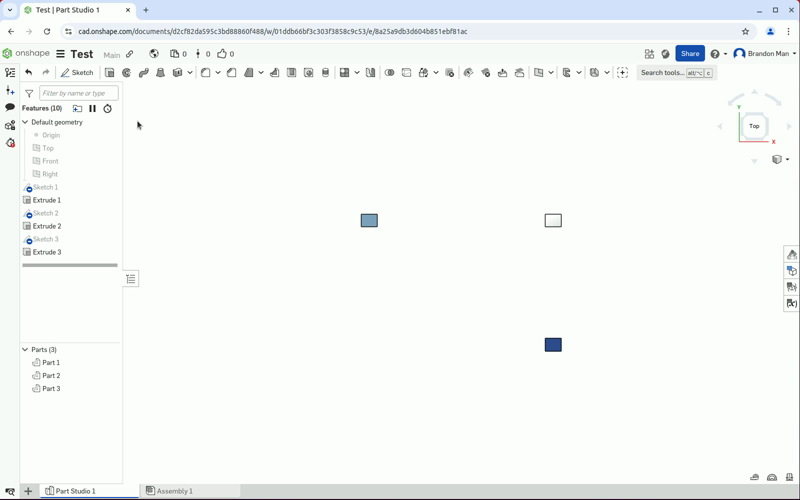
mouse_move(73, 189)
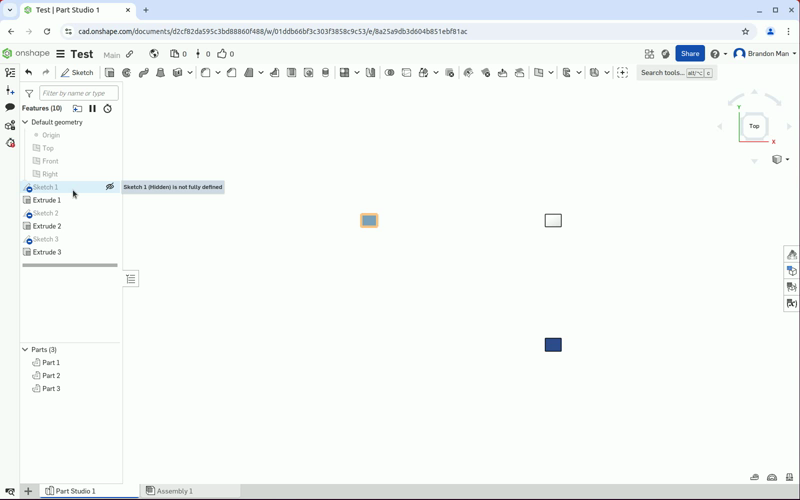
click(73, 189)
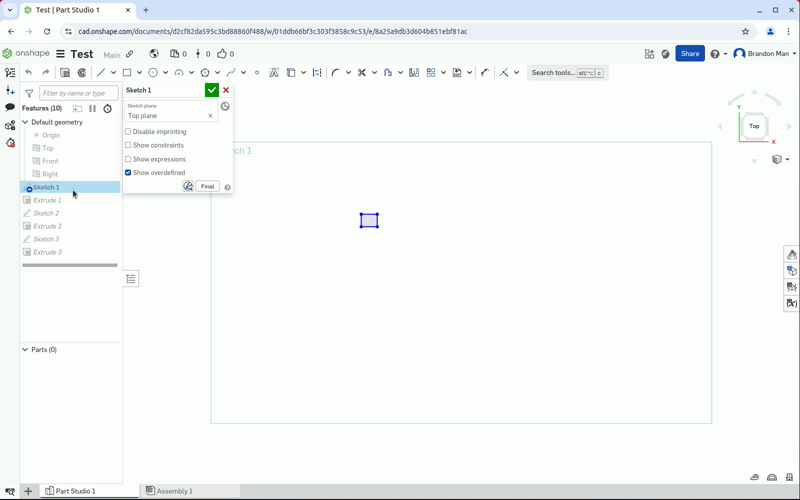
mouse_move(229, 92)
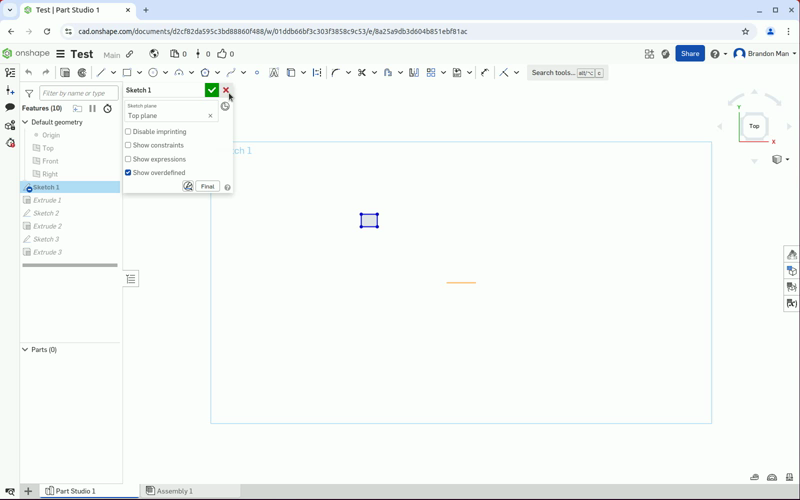
click(229, 92)
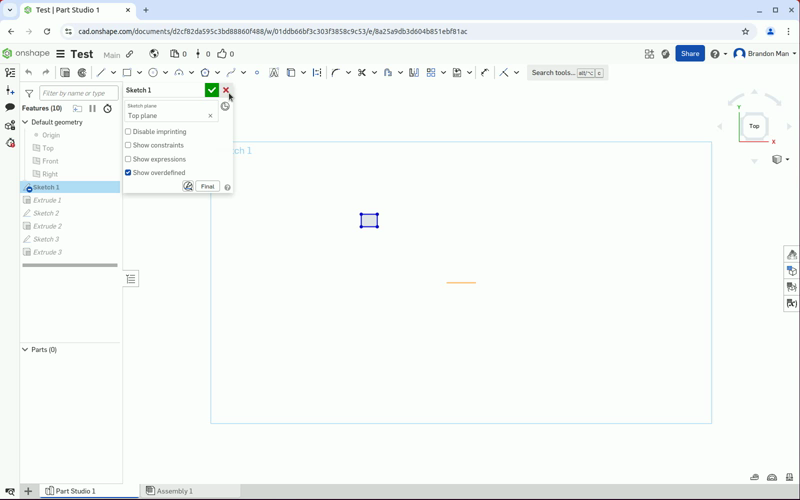
key(shift+s)
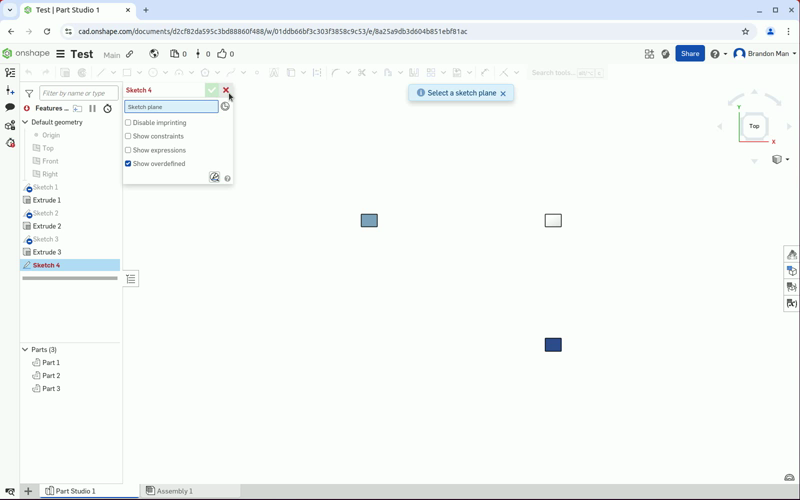
mouse_move(73, 150)
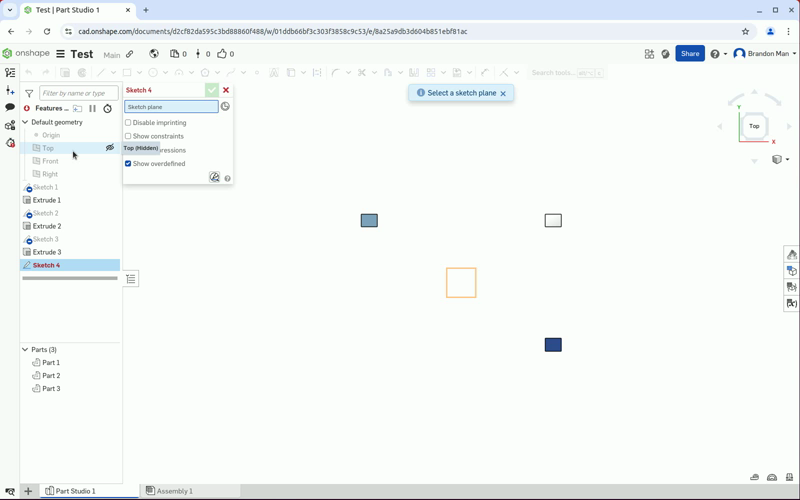
click(73, 150)
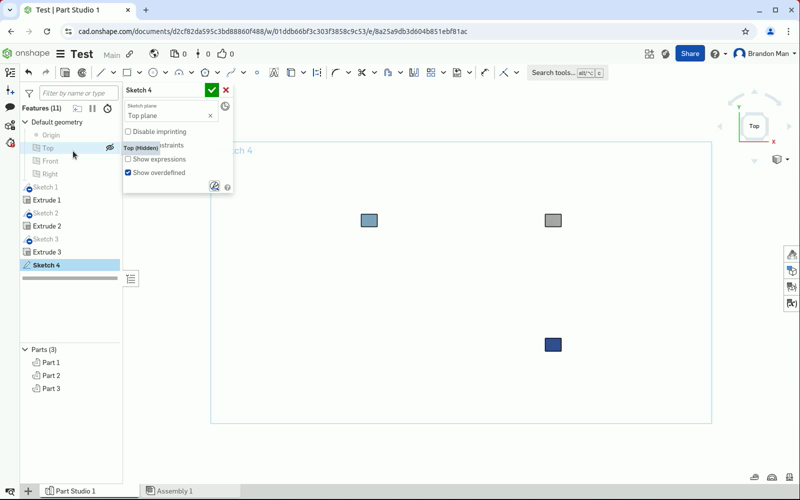
mouse_move(73, 352)
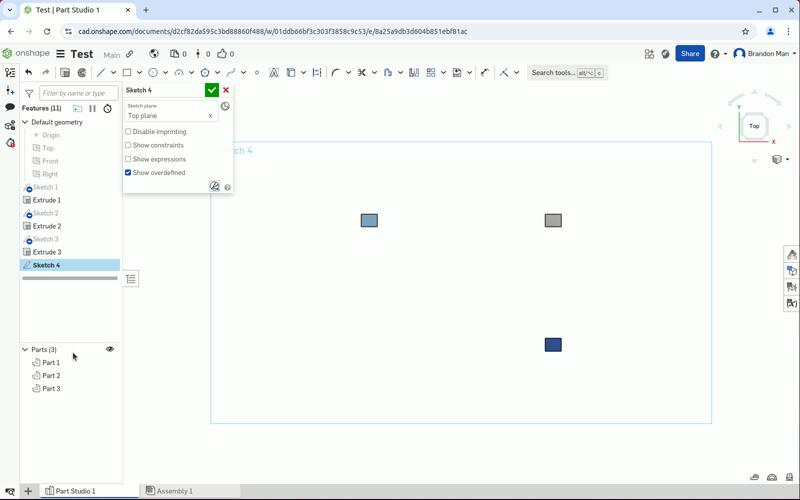
key(y)
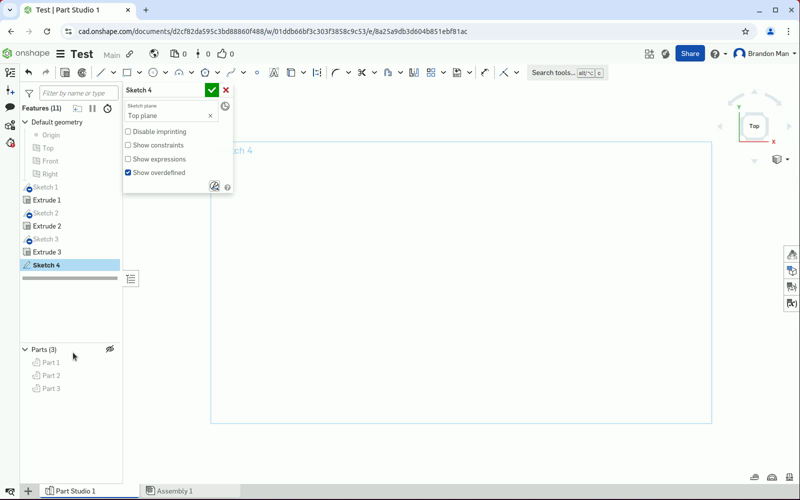
key(l)
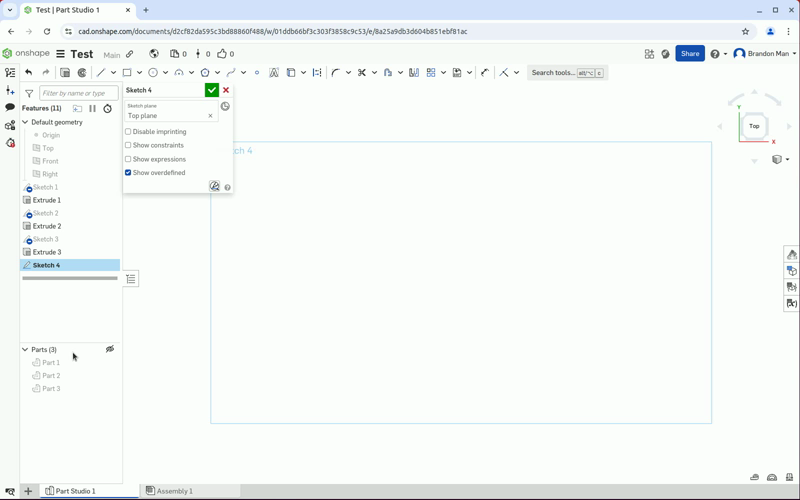
key_down(shift)
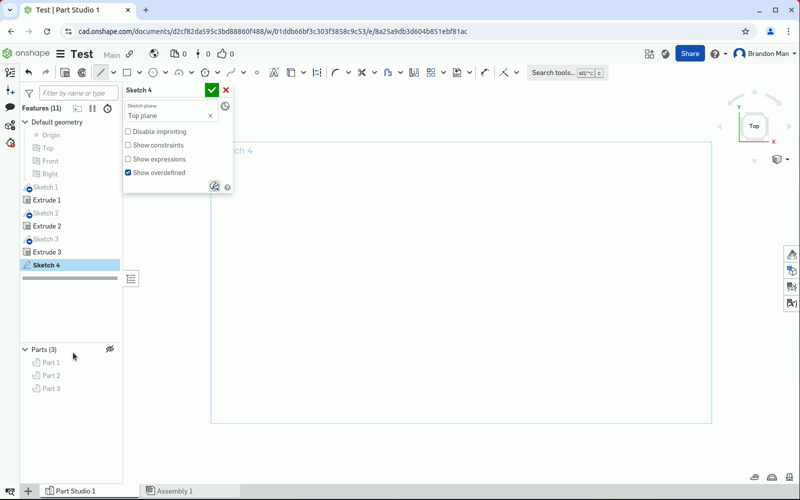
mouse_move(361, 351)
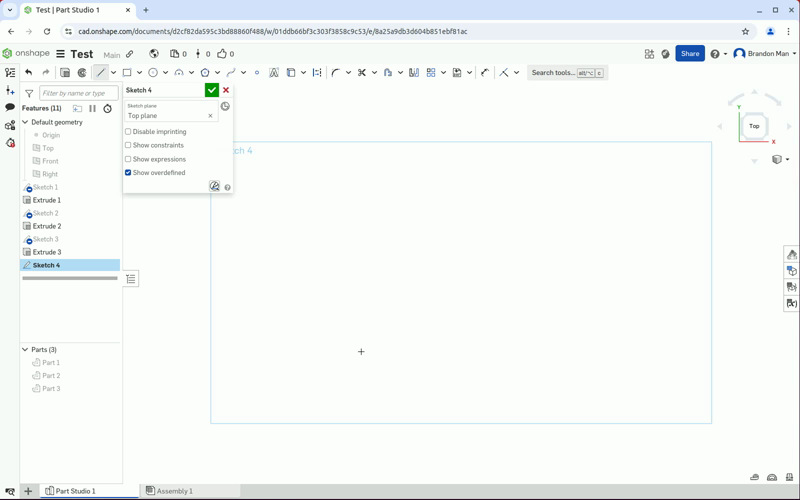
click(361, 351)
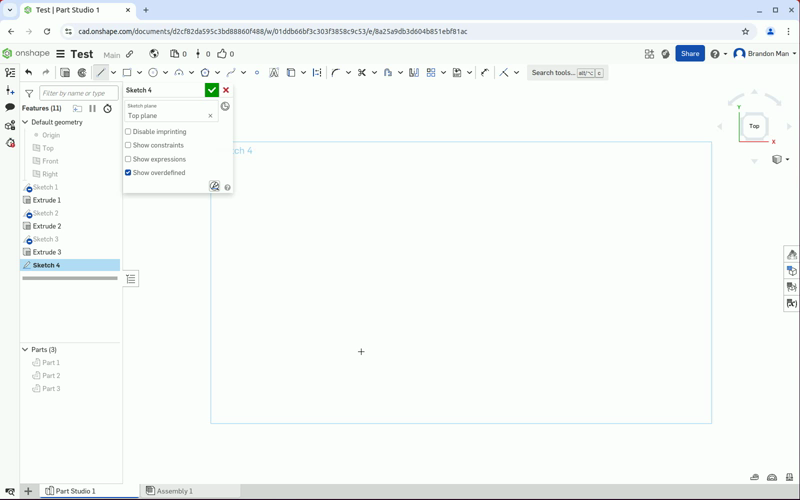
key_up(shift)
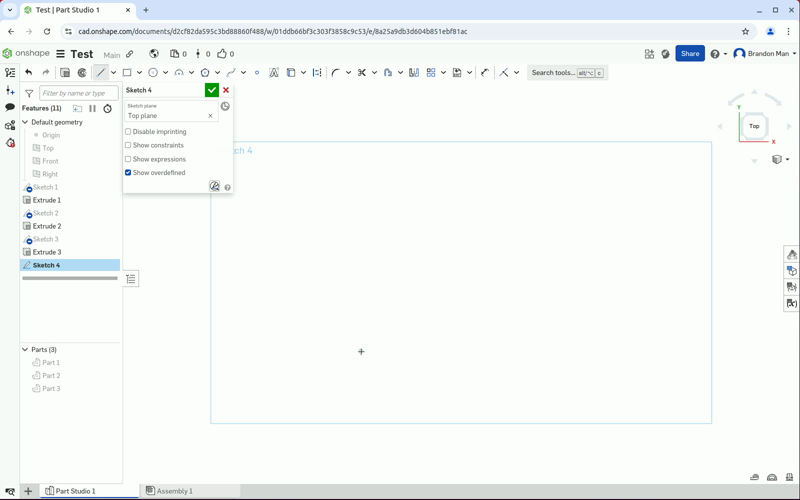
key_down(shift)
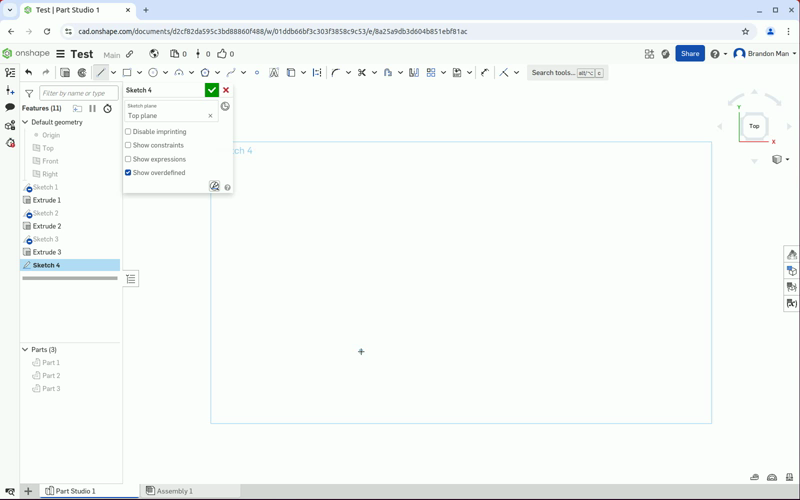
mouse_move(391, 351)
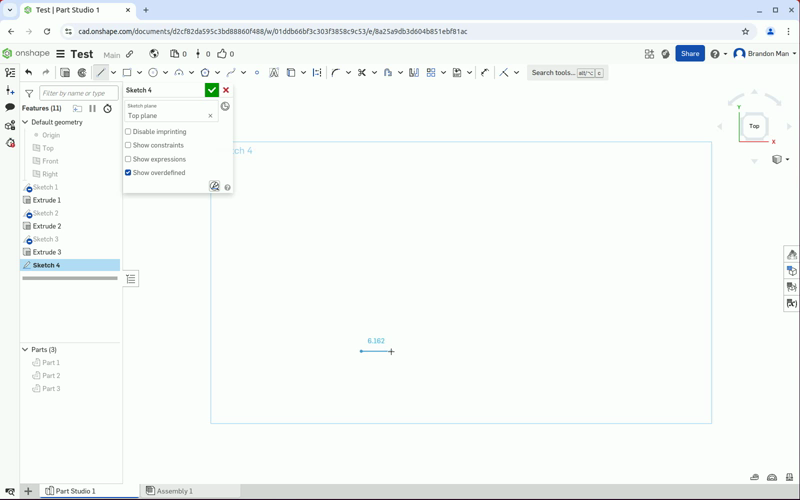
mouse_move(377, 351)
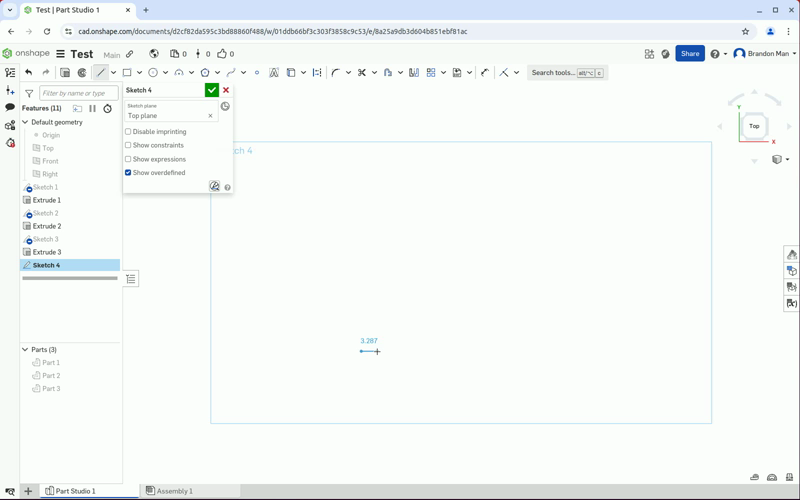
click(377, 351)
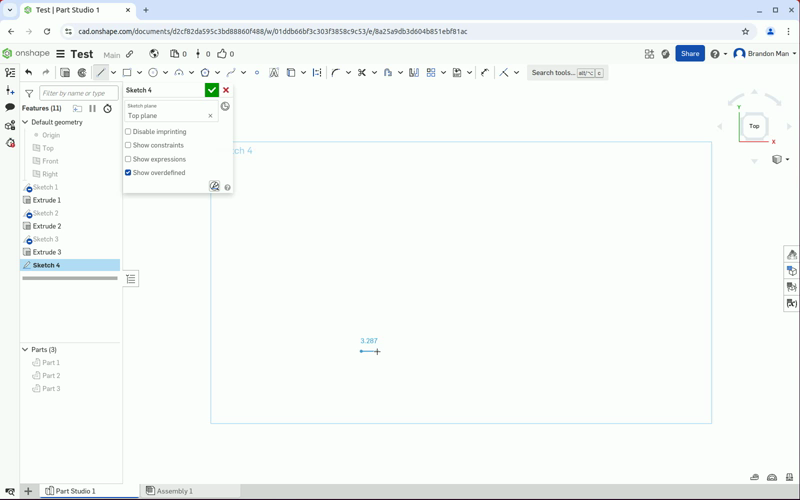
key_up(shift)
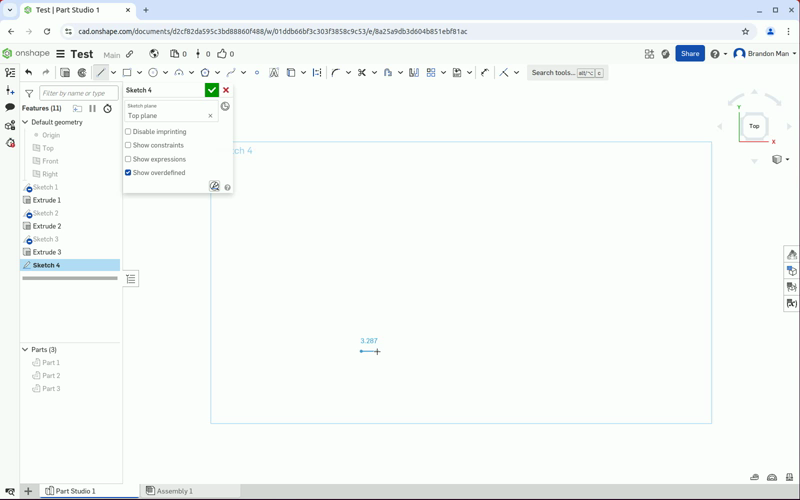
key_down(shift)
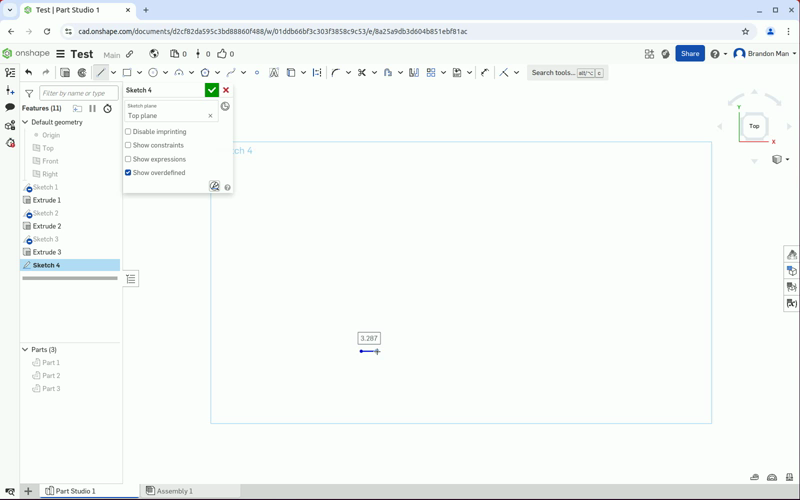
mouse_move(407, 351)
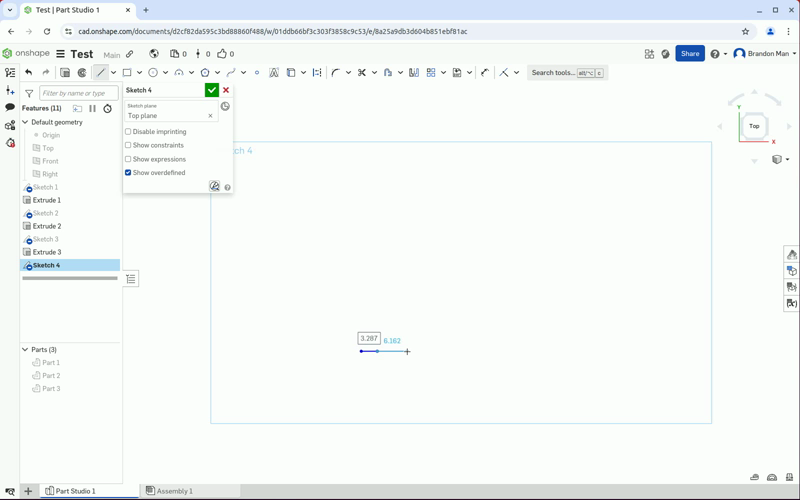
mouse_move(377, 338)
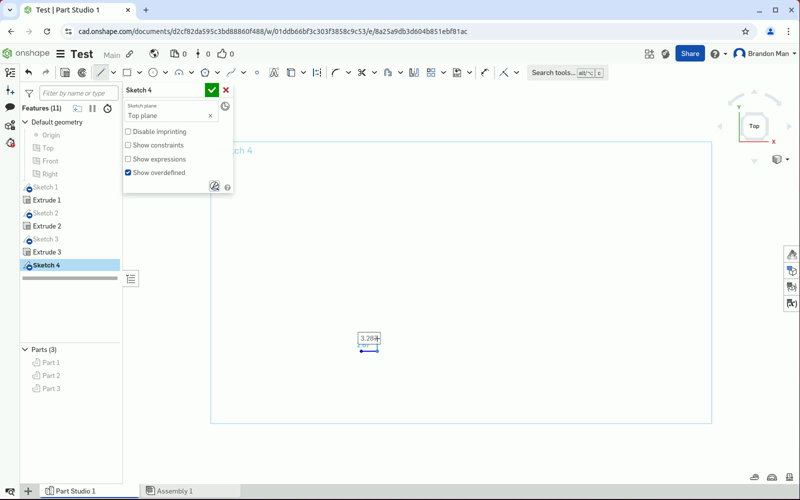
click(377, 338)
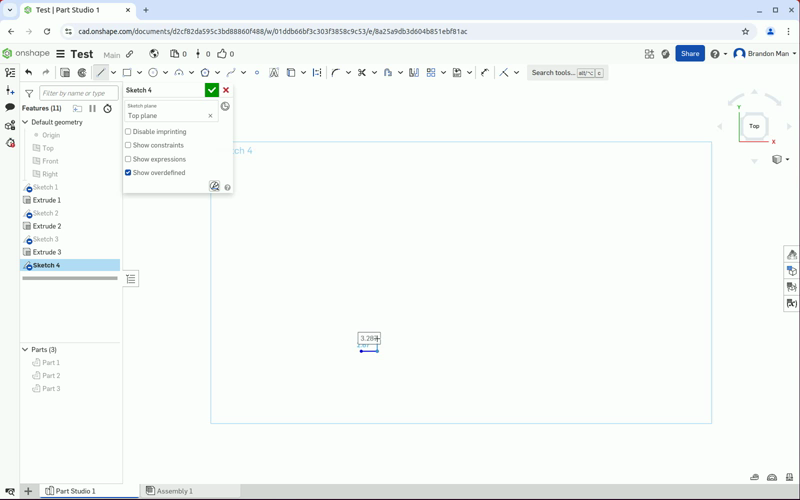
key_up(shift)
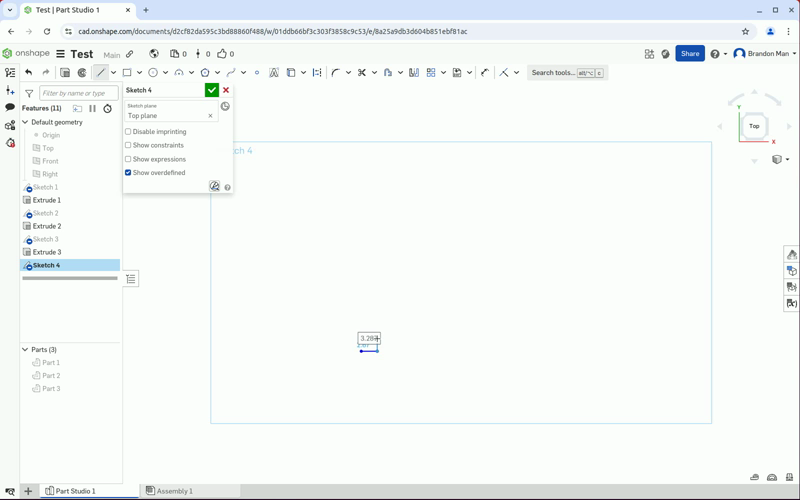
key_down(shift)
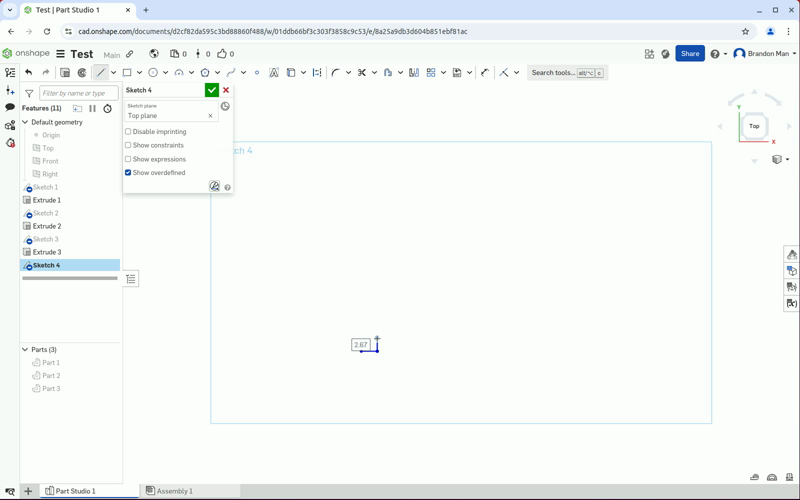
mouse_move(407, 338)
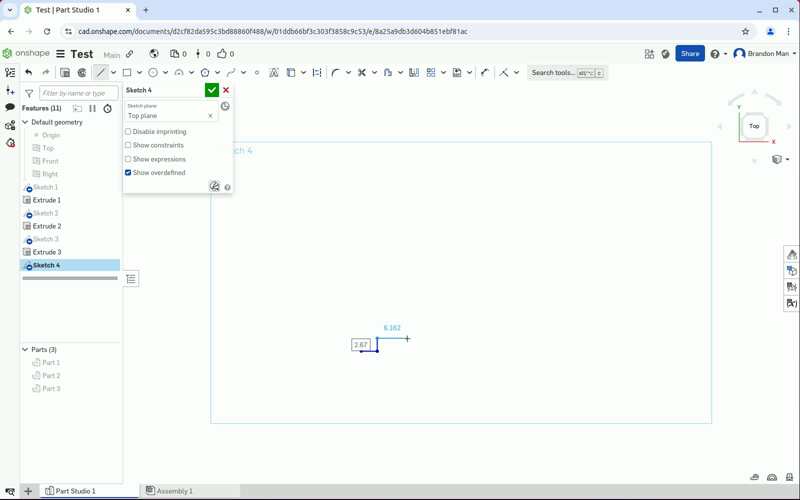
mouse_move(361, 338)
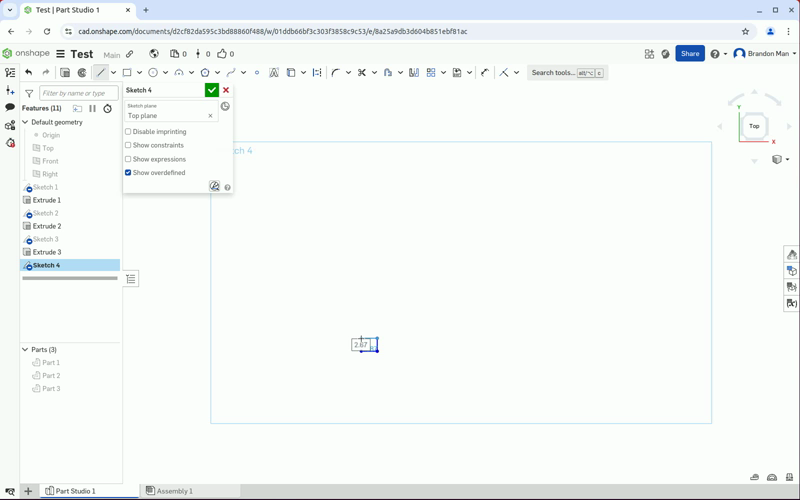
click(361, 338)
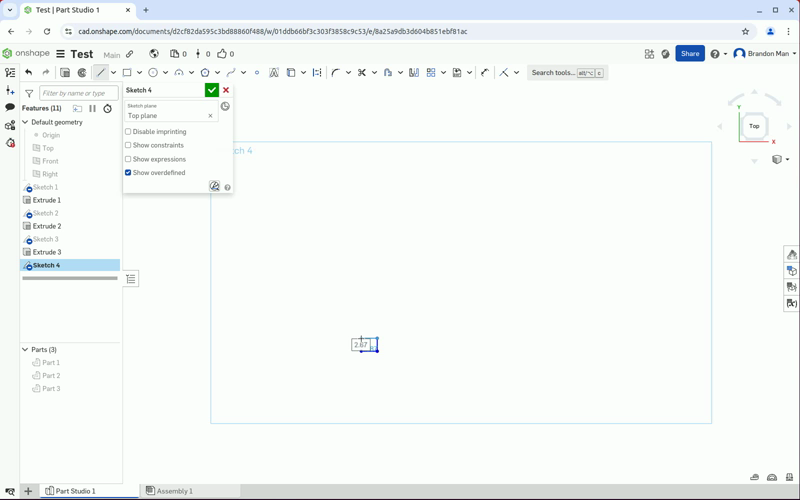
key_up(shift)
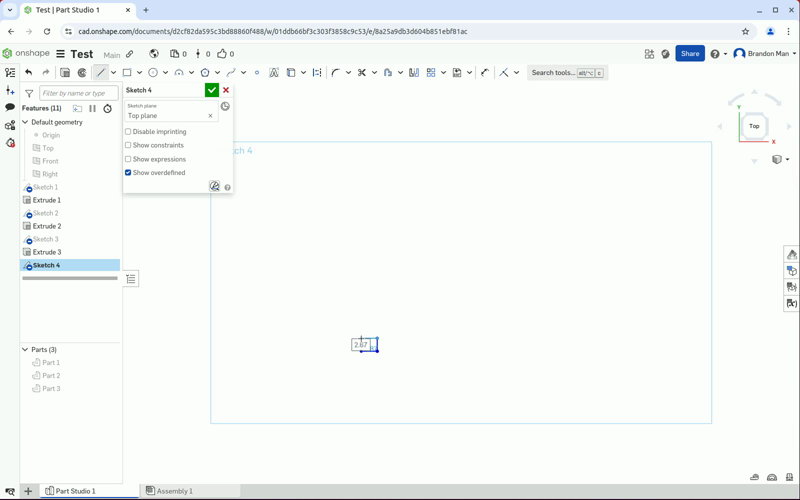
mouse_move(391, 338)
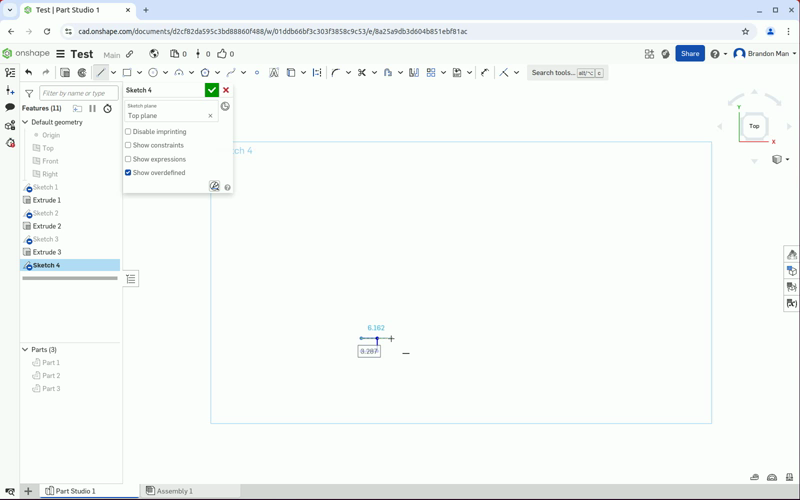
key_down(shift)
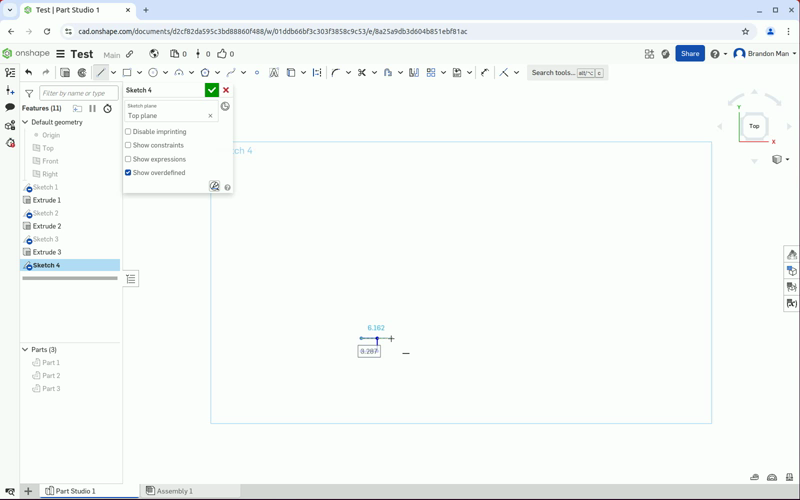
mouse_move(361, 351)
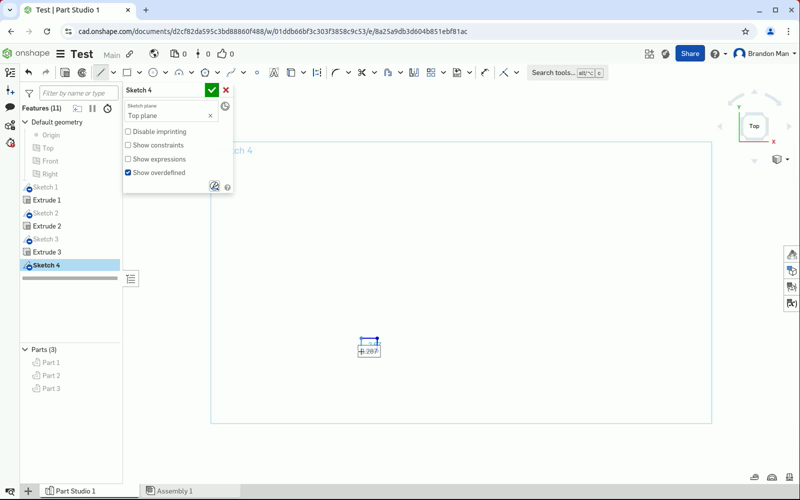
key_up(shift)
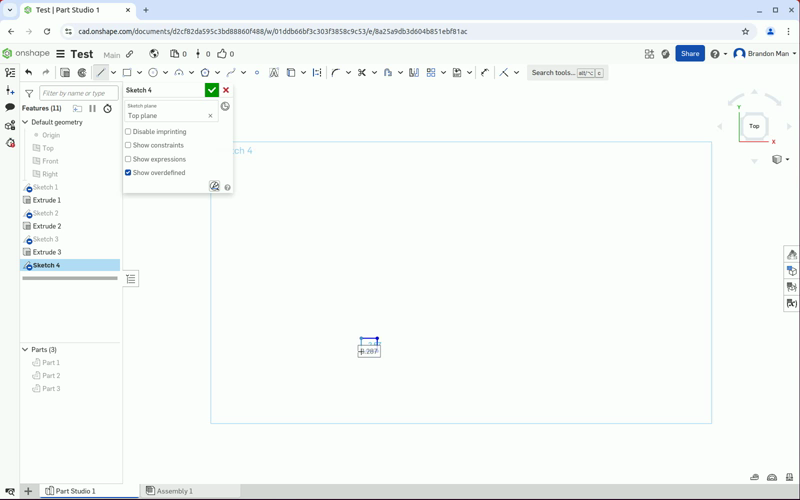
click(361, 351)
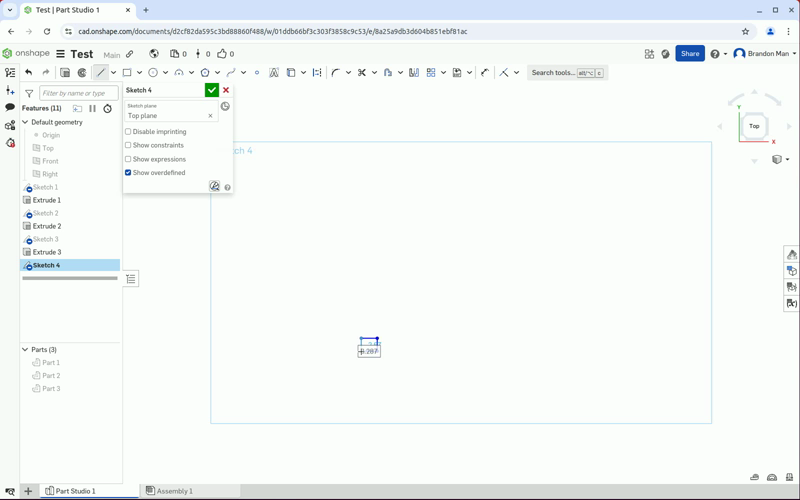
key(esc)
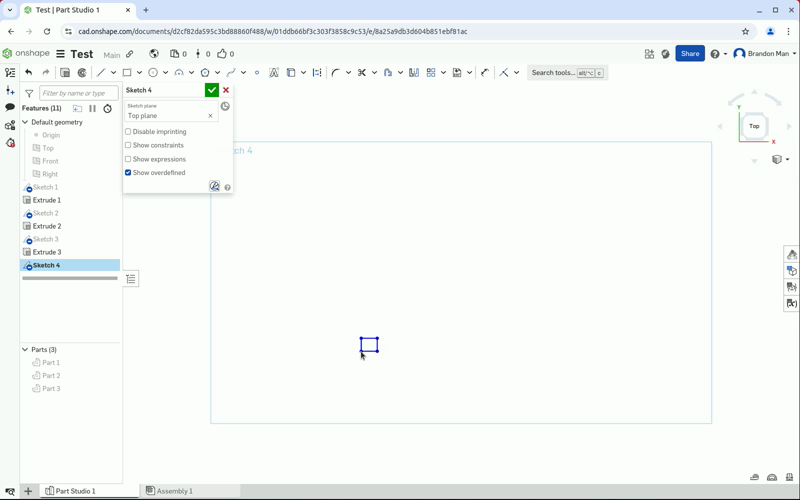
mouse_move(366, 346)
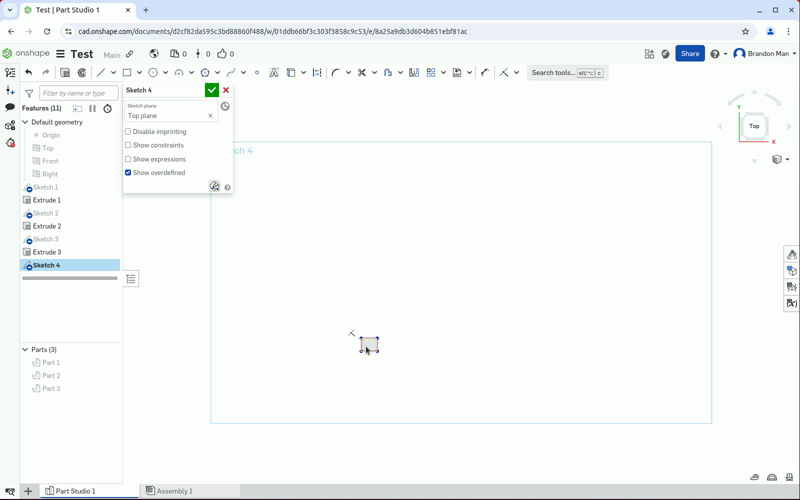
scroll(6)
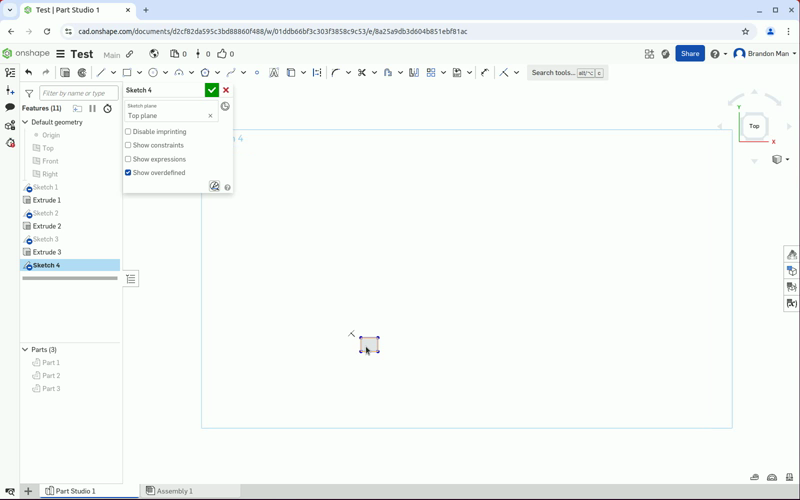
scroll(6)
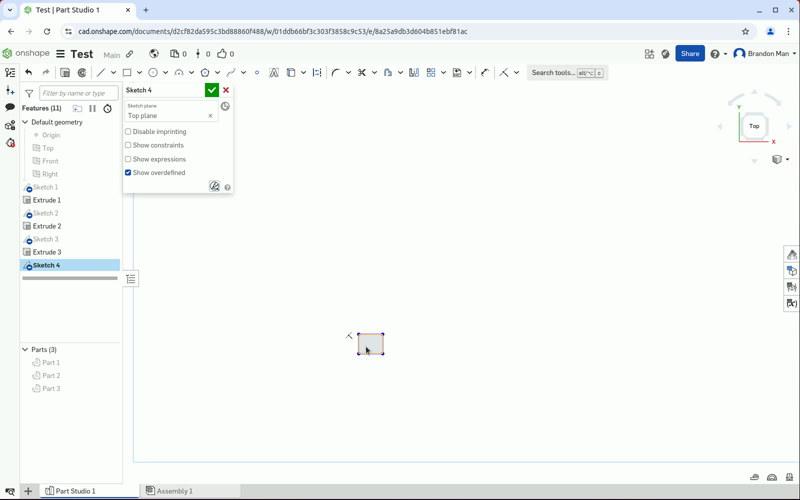
scroll(6)
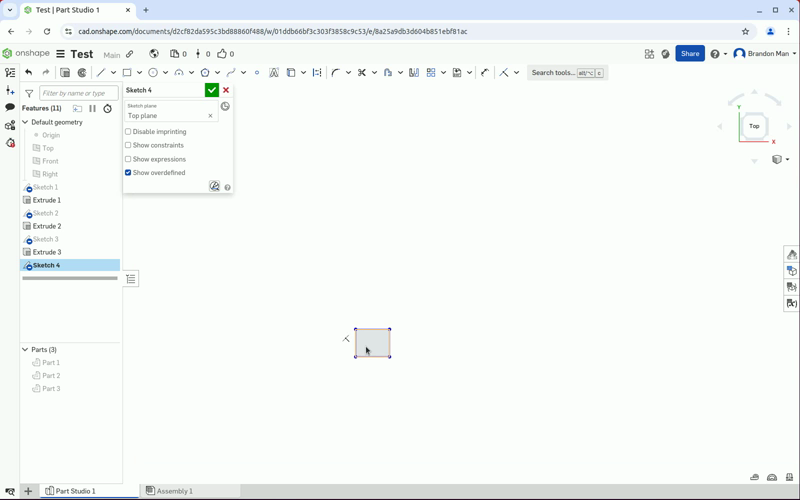
scroll(6)
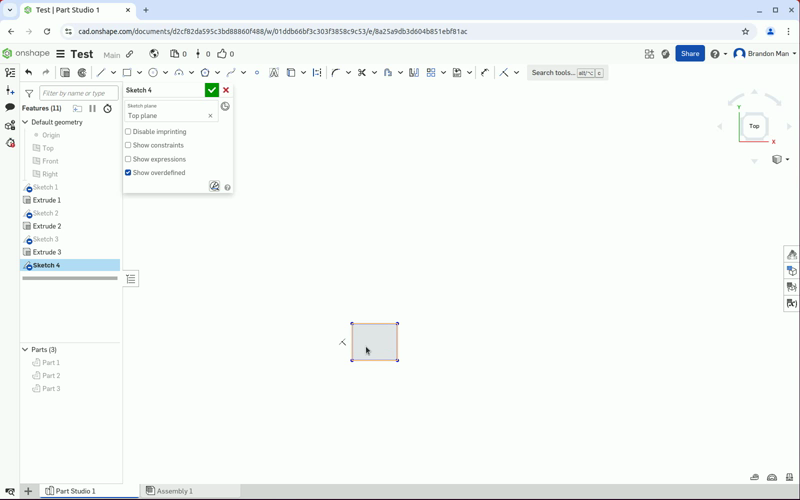
scroll(6)
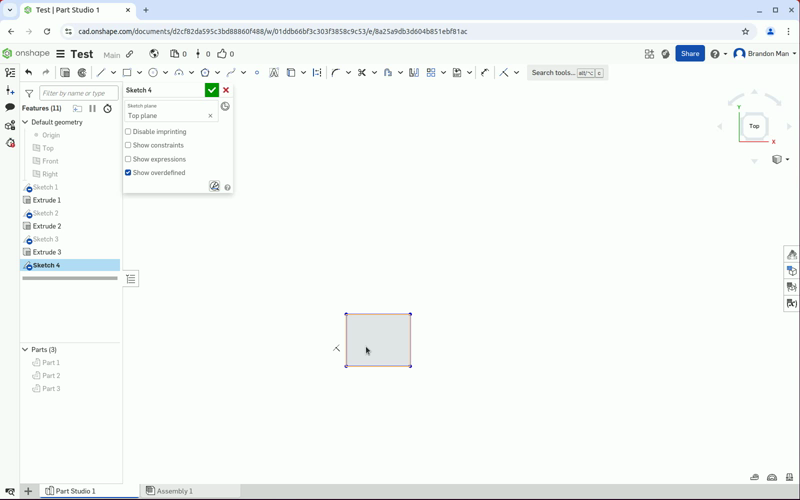
scroll(6)
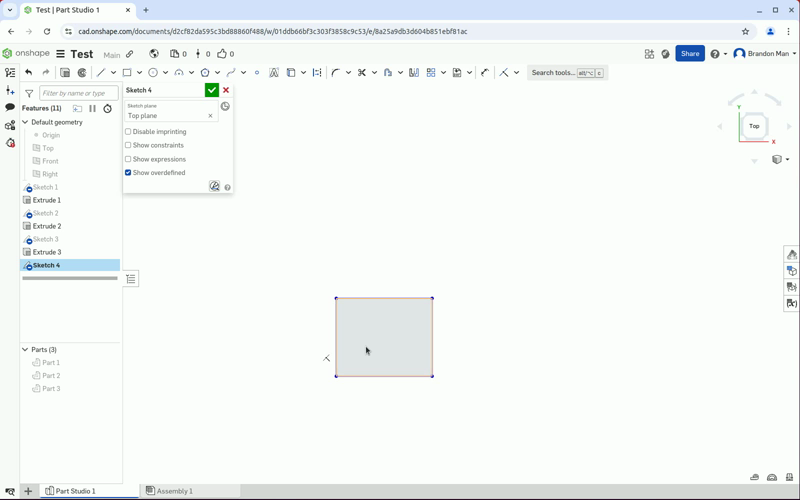
scroll(6)
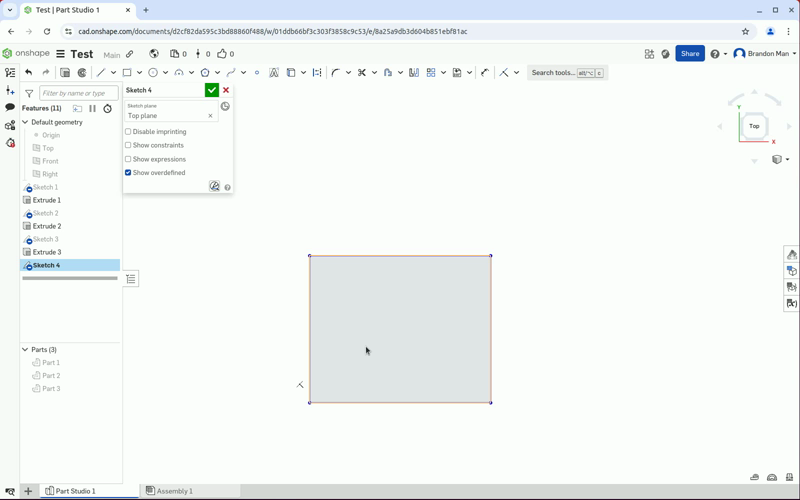
click(366, 346)
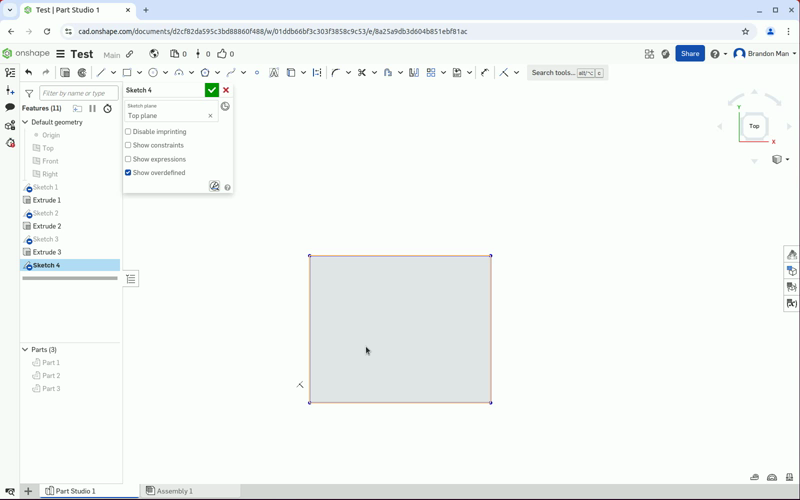
scroll(-6)
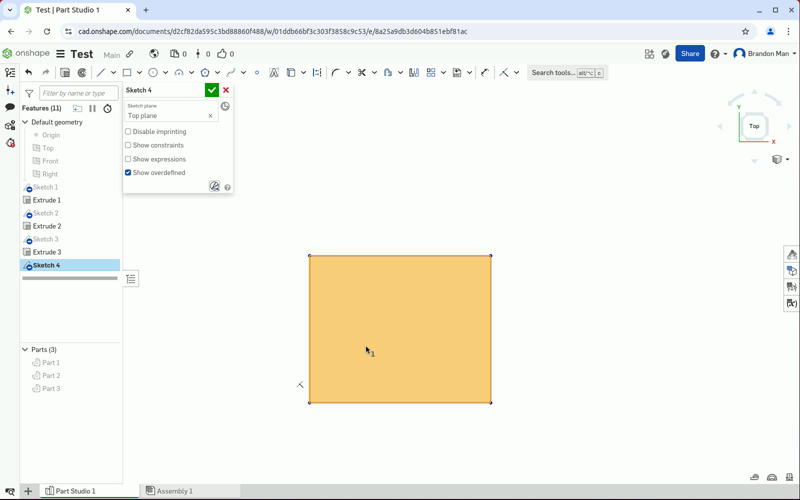
scroll(-6)
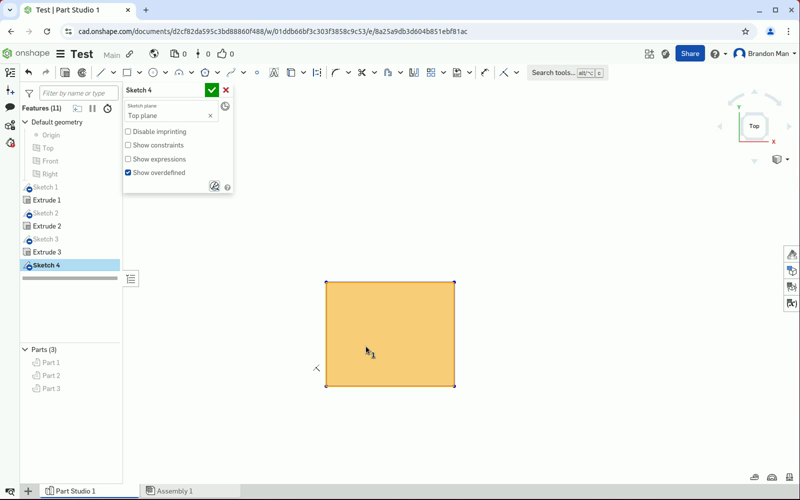
scroll(-6)
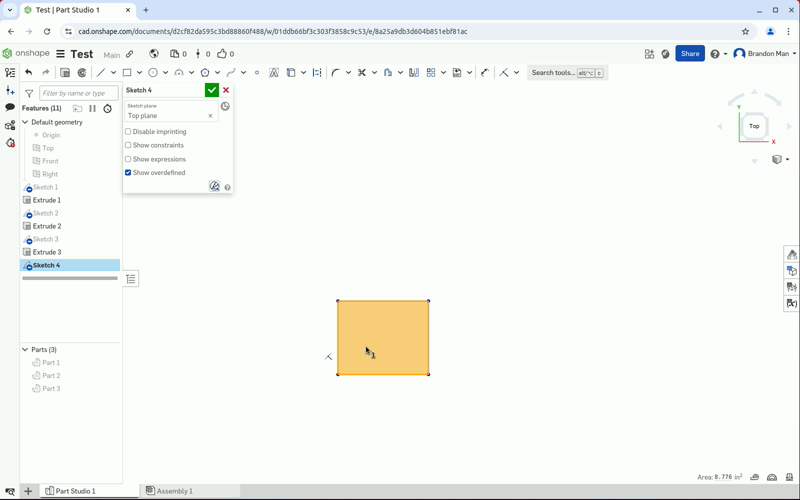
scroll(-6)
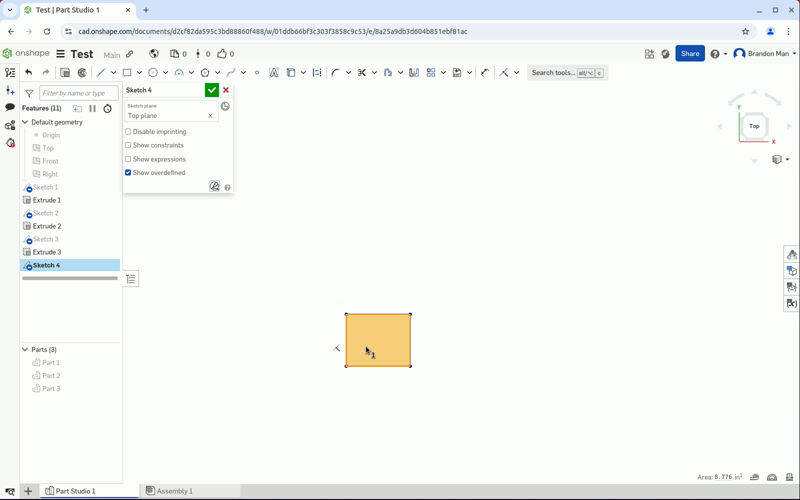
scroll(-6)
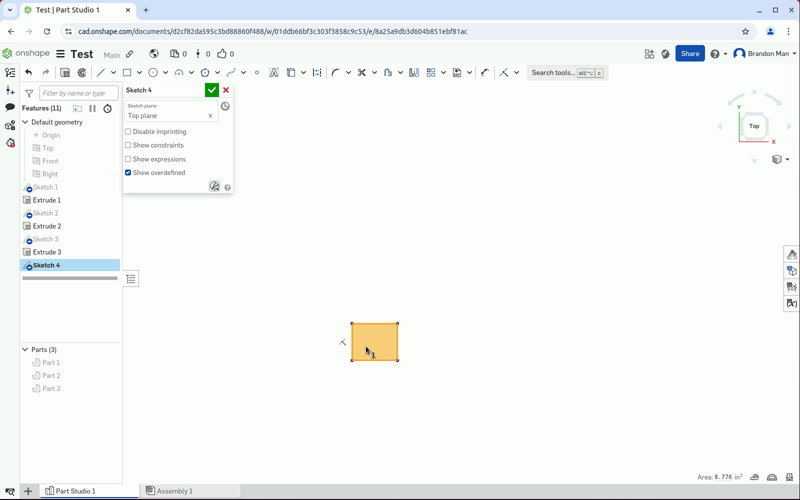
scroll(-6)
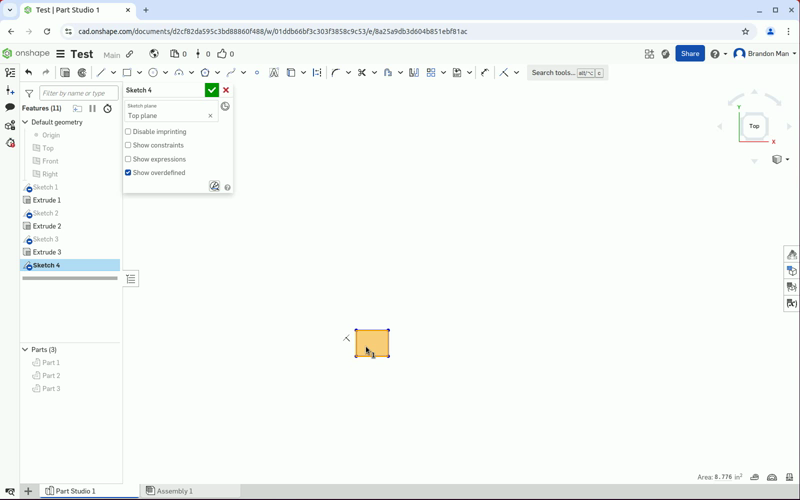
scroll(-6)
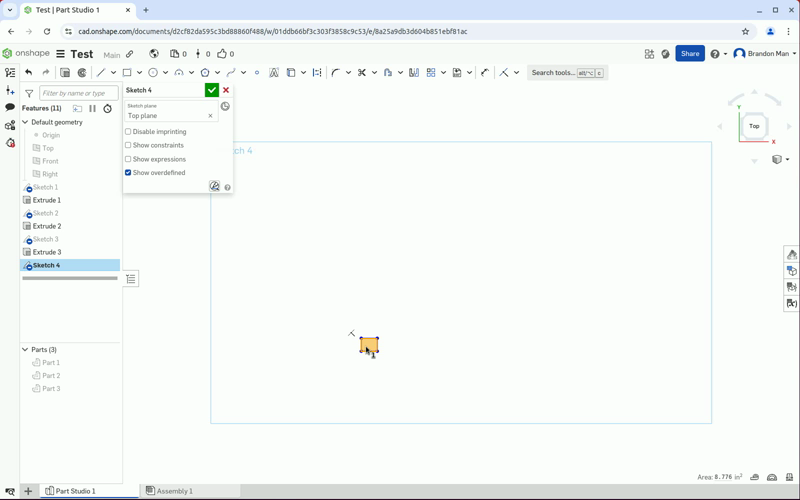
mouse_move(73, 352)
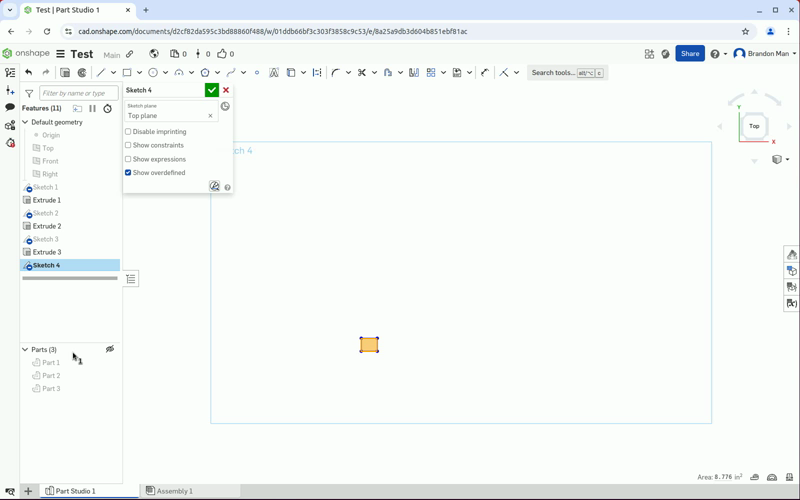
key(shift+y)
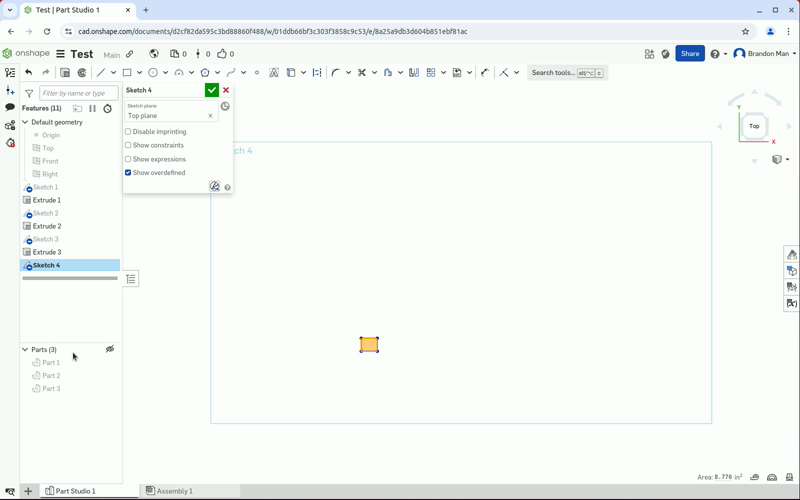
key(shift+e)
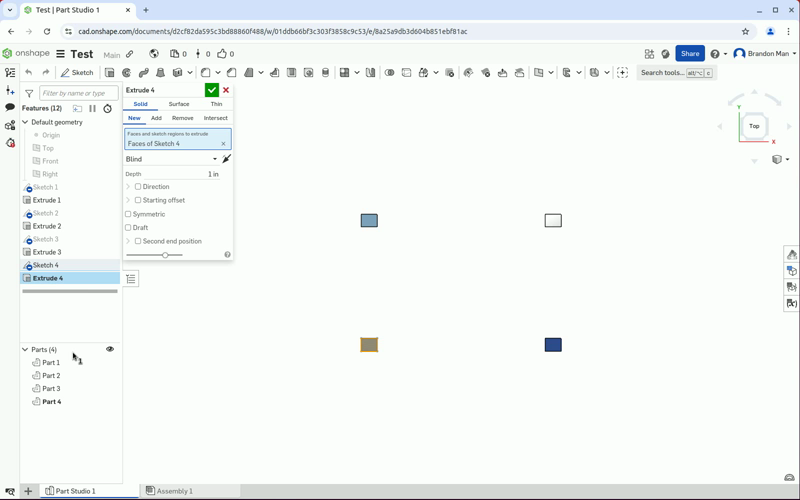
mouse_move(143, 106)
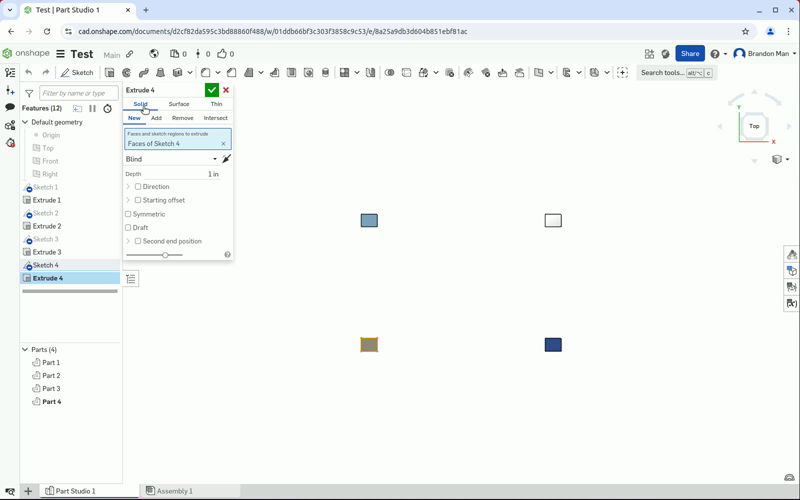
click(143, 106)
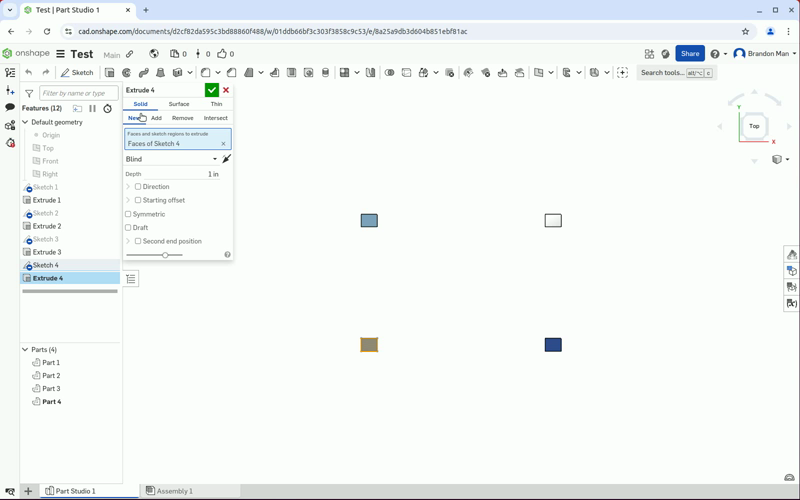
mouse_move(137, 120)
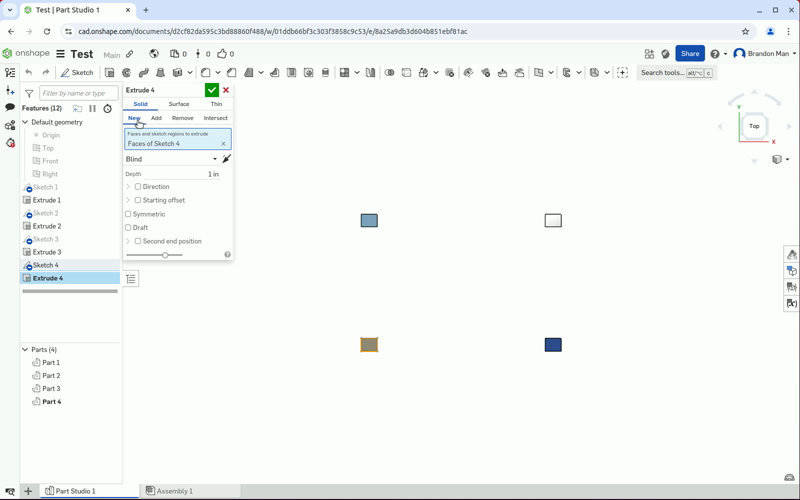
click(137, 120)
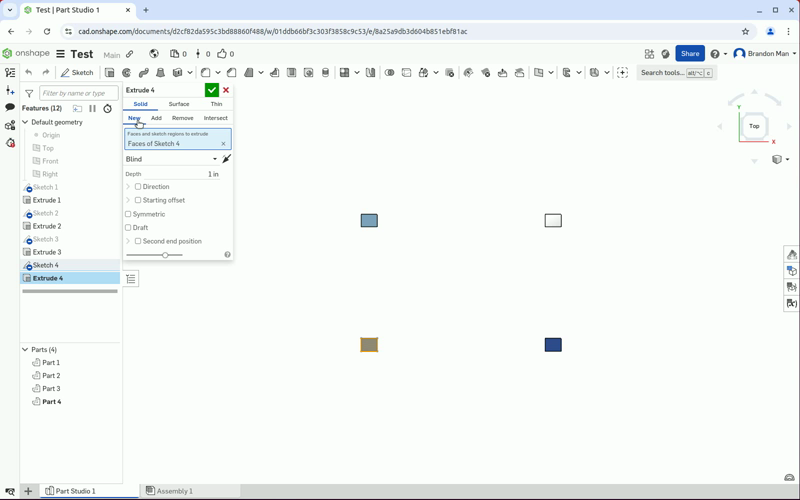
key(tab, 4)
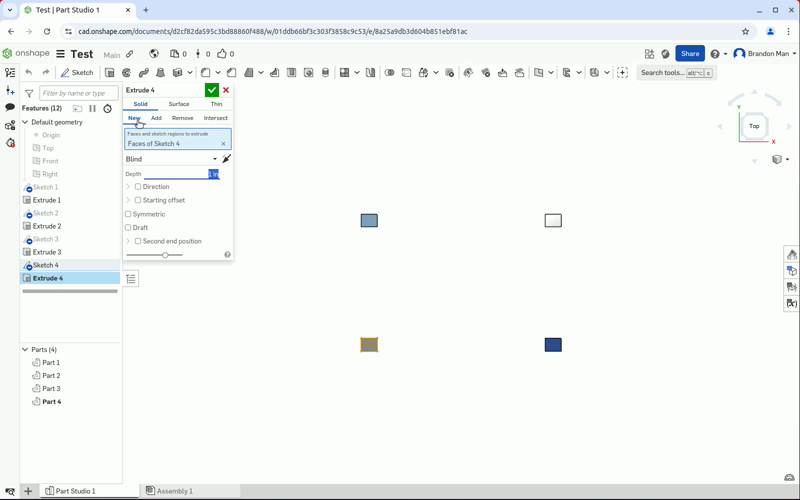
text(23.108)
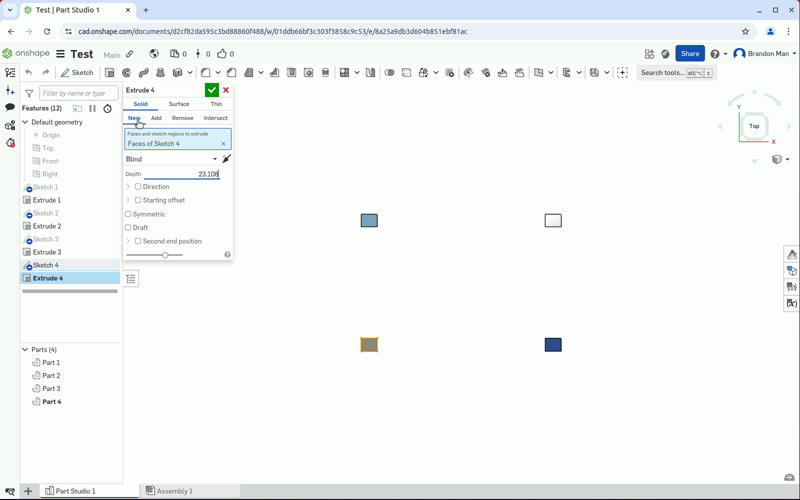
key(enter)
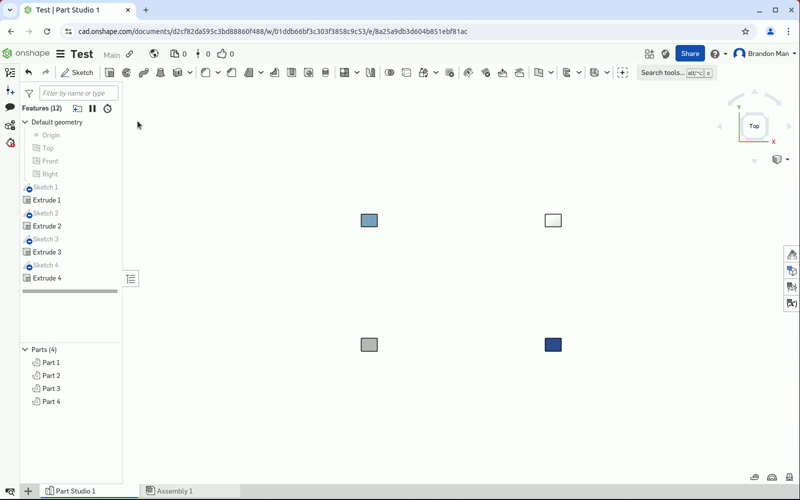
key(shift+h)
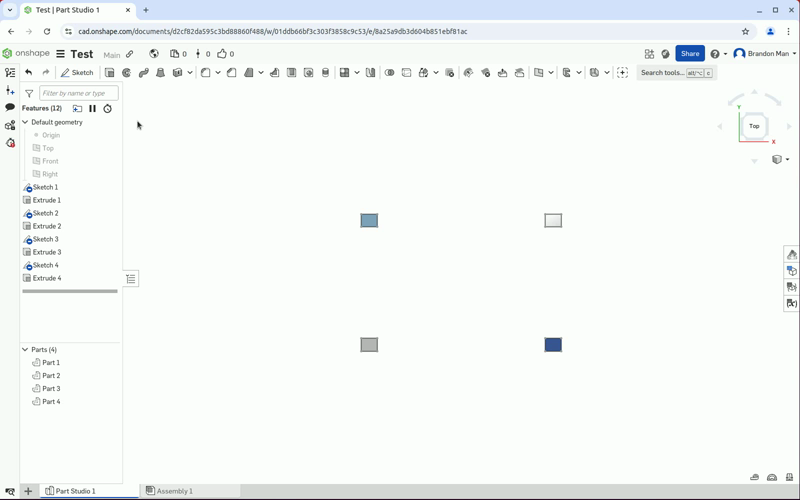
key(shift+h)
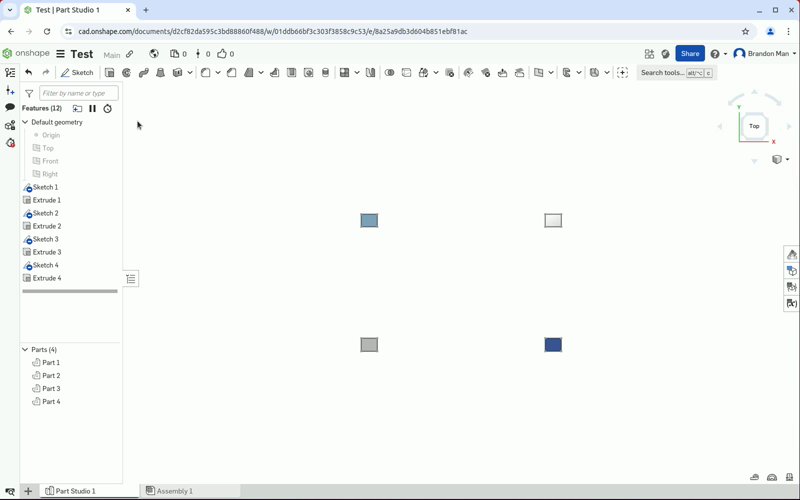
key(shift+7)
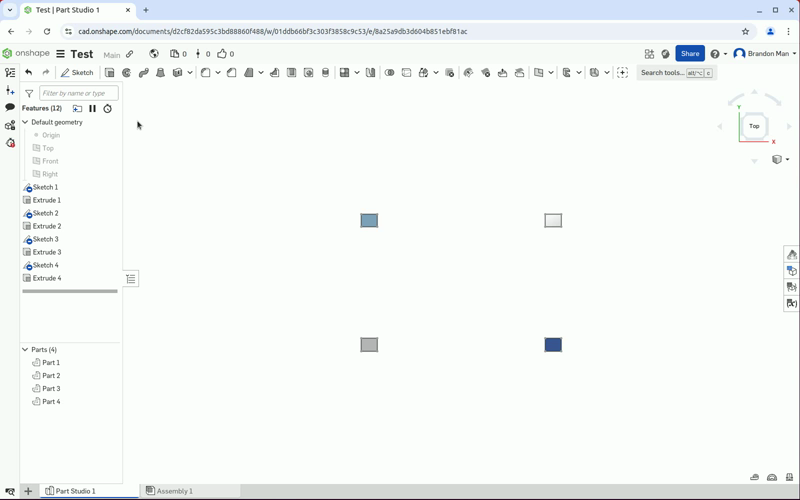
key(up, 3)
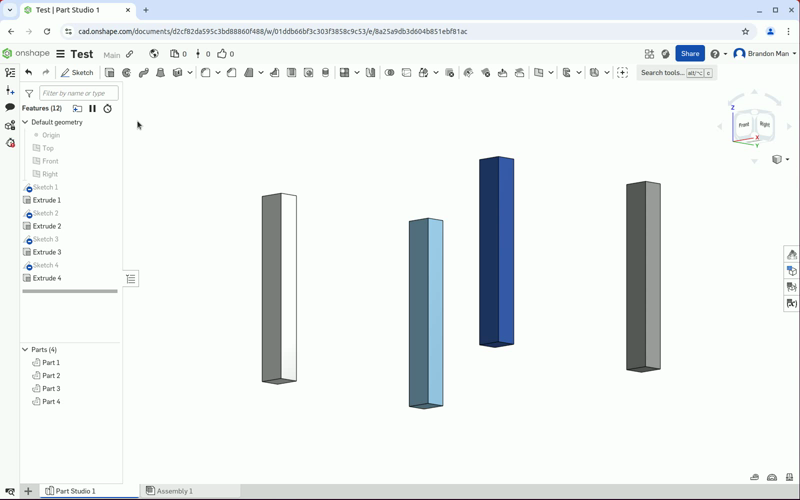
key(left, 3)
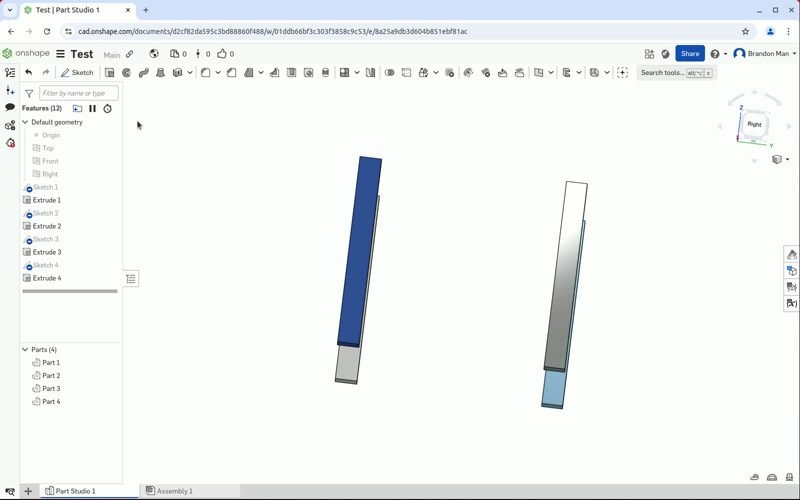
key(right, 3)
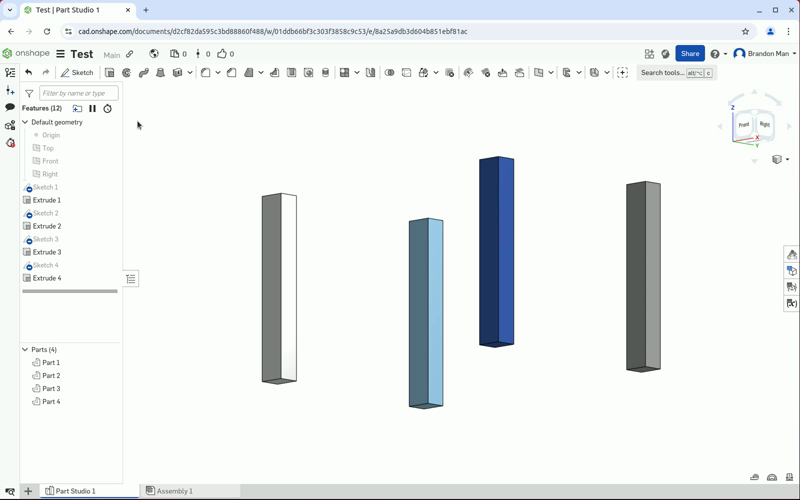
key(down, 3)
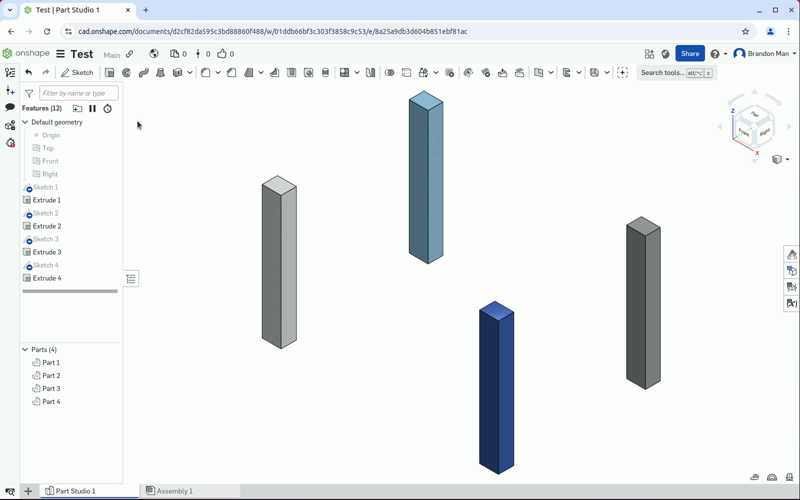
mouse_move(73, 189)
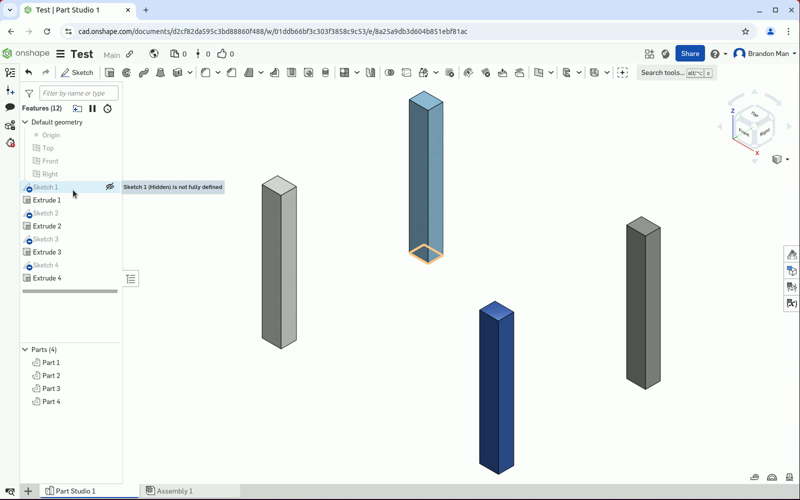
click(73, 189)